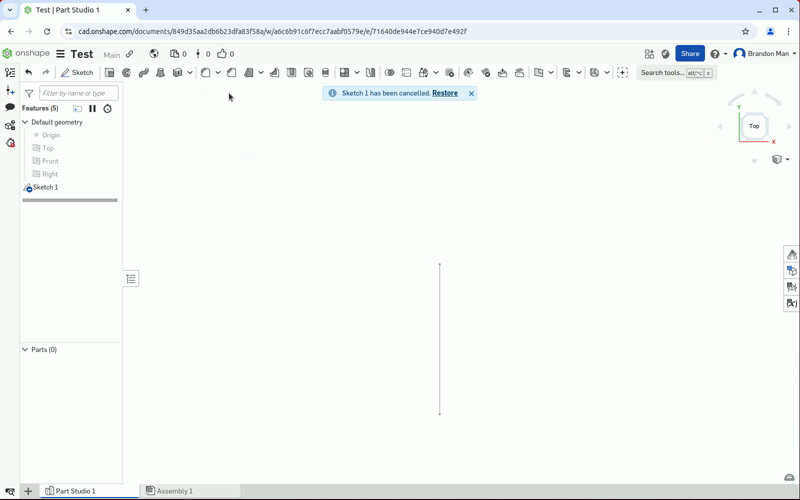
key(shift+h)
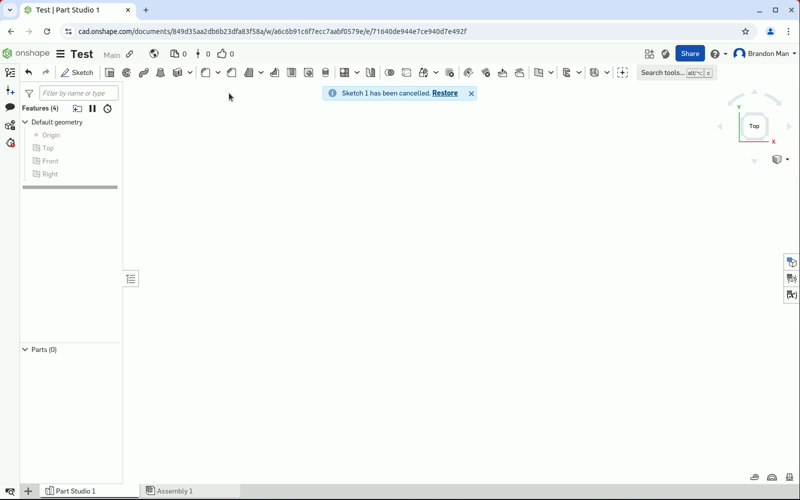
mouse_move(73, 352)
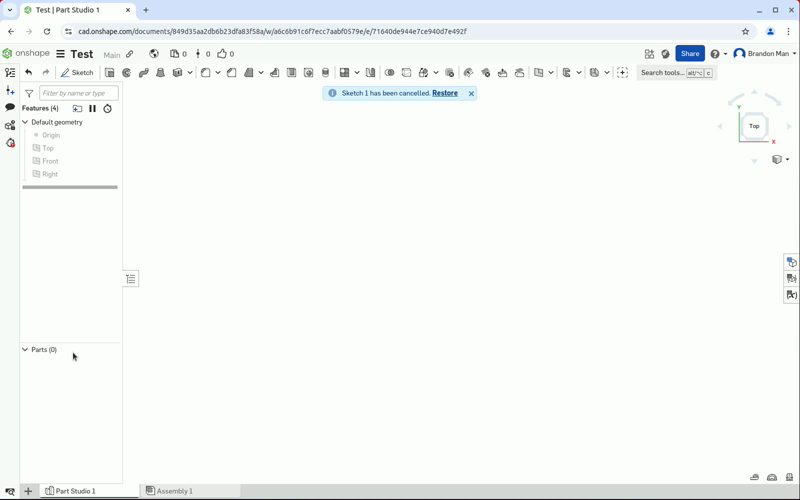
key(y)
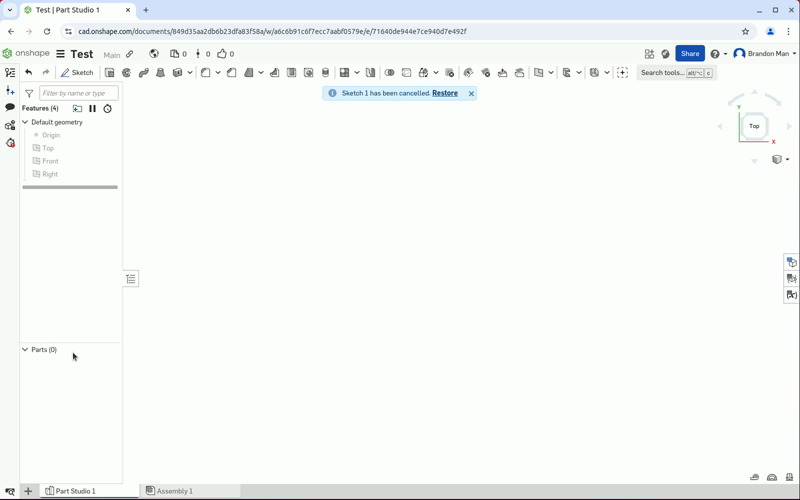
key(shift+p)
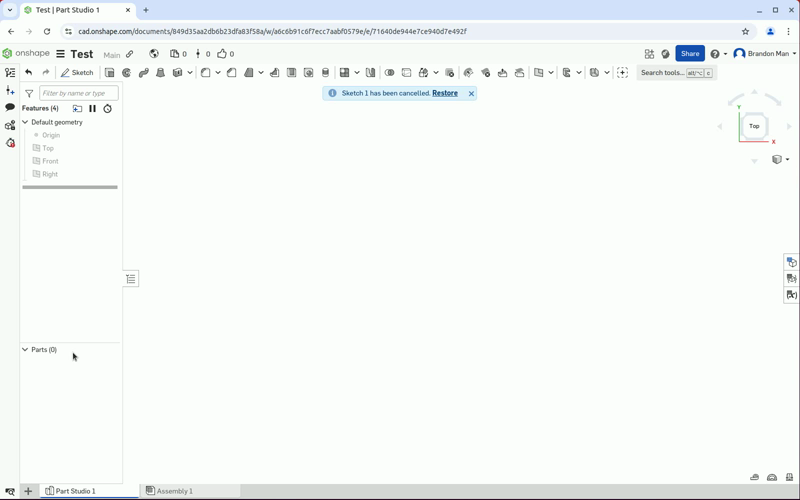
key(space)
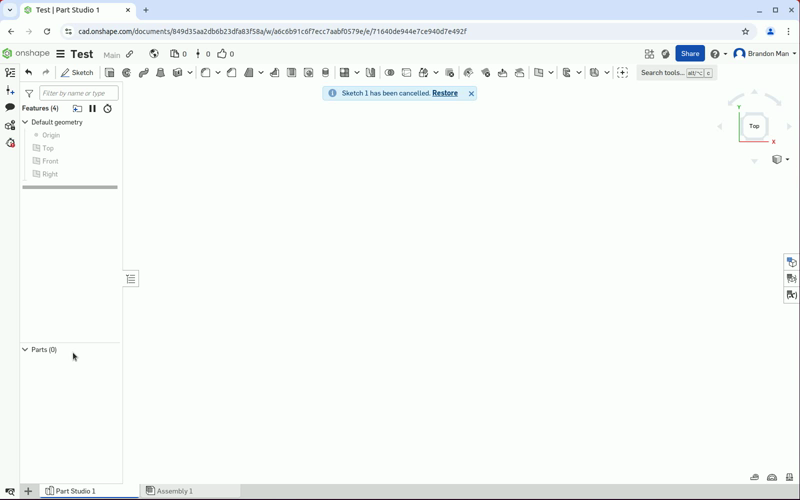
key_down(shift)
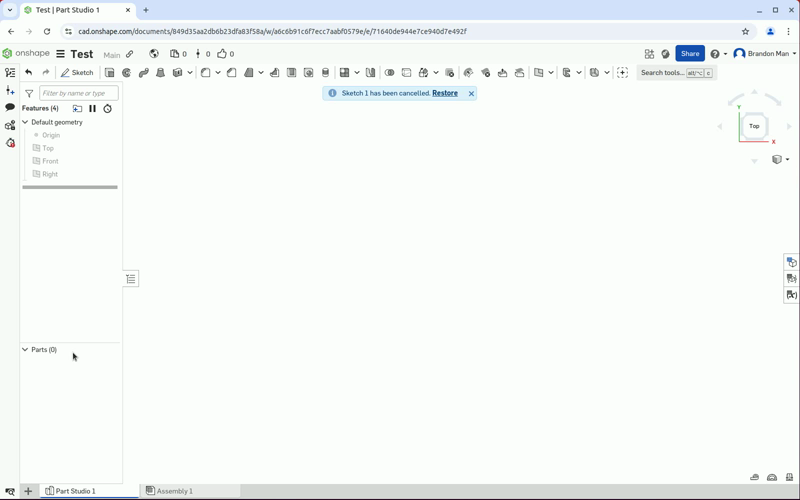
key(up)
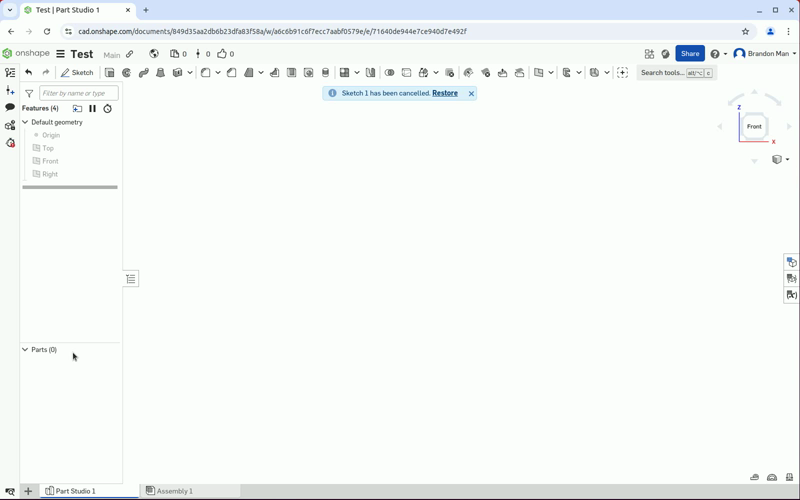
key_up(shift)
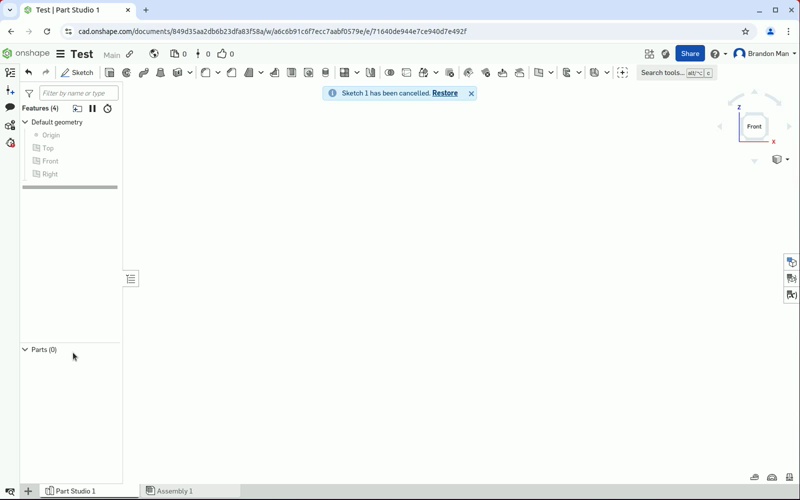
key(space)
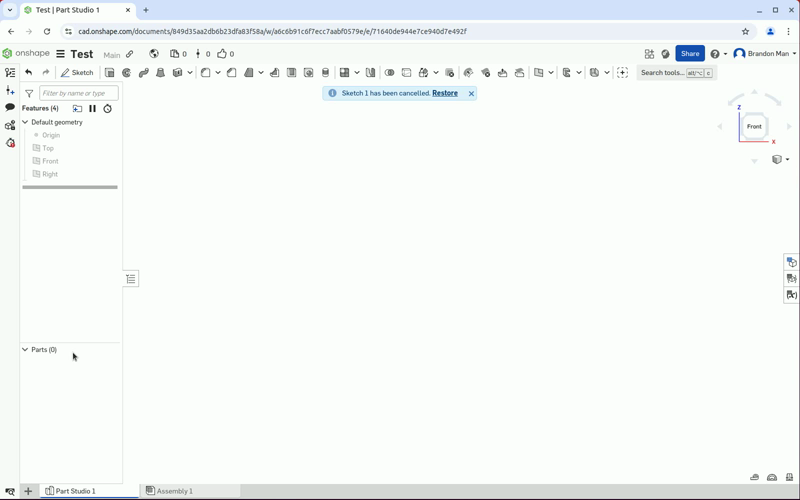
key_down(shift)
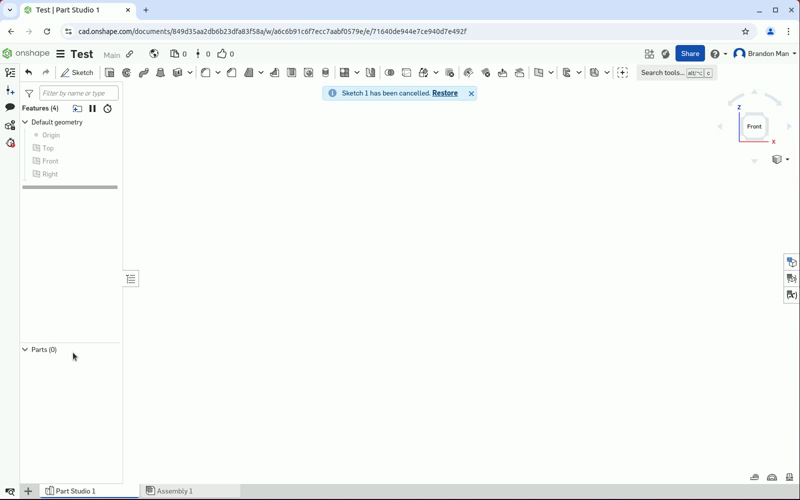
key(left)
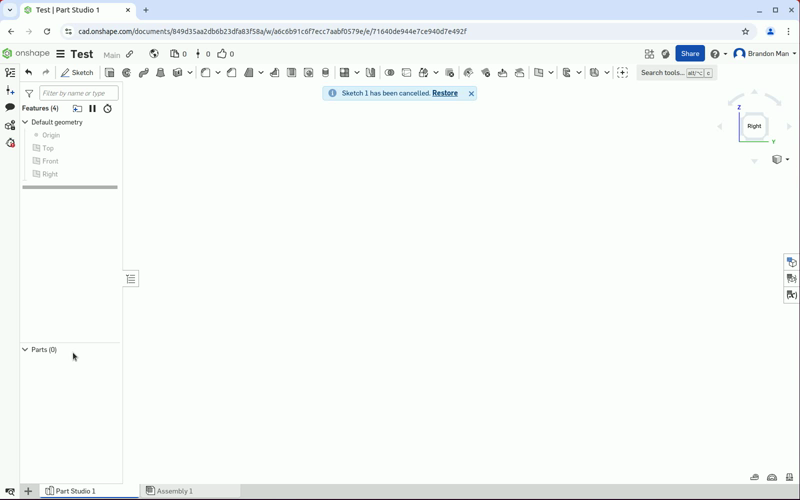
key_up(shift)
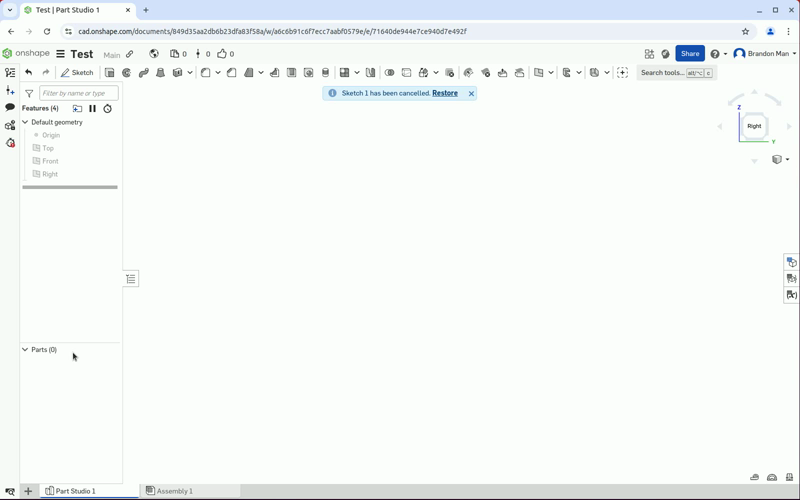
mouse_move(73, 352)
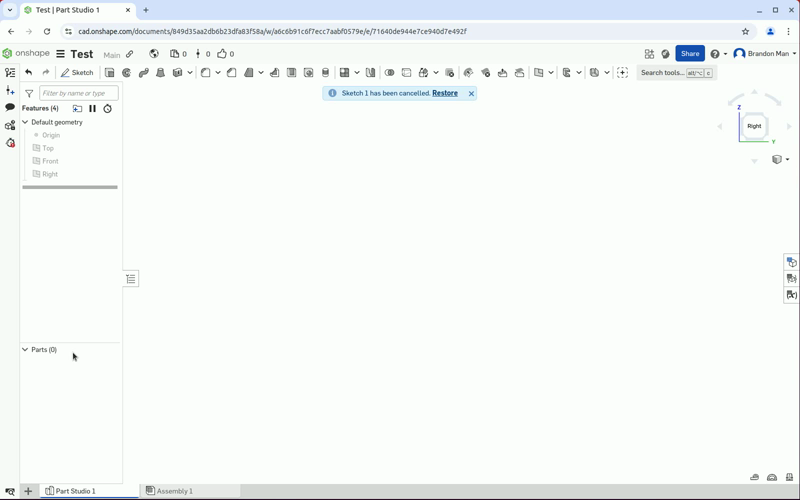
key(shift+y)
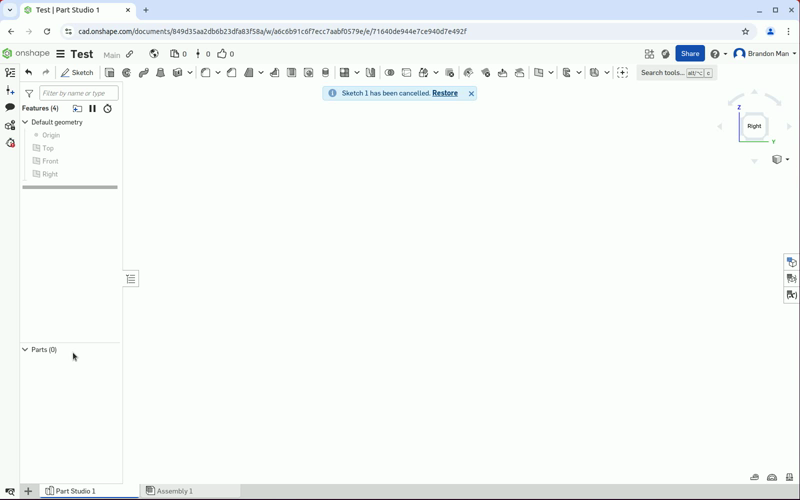
key(shift+s)
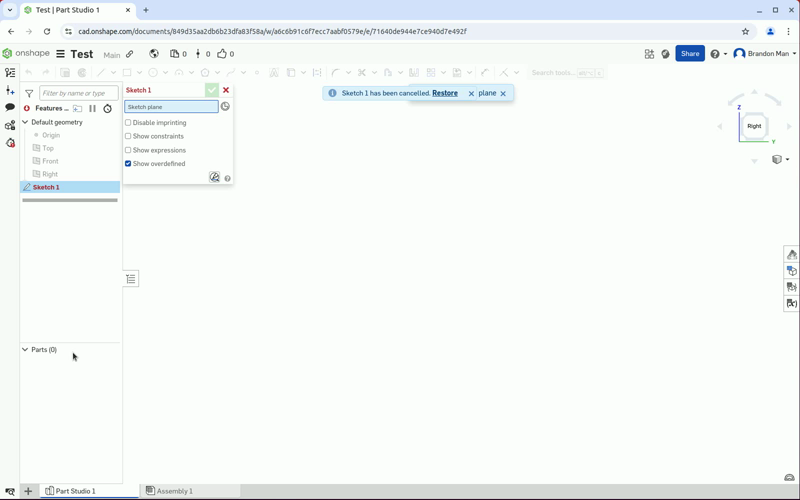
mouse_move(73, 176)
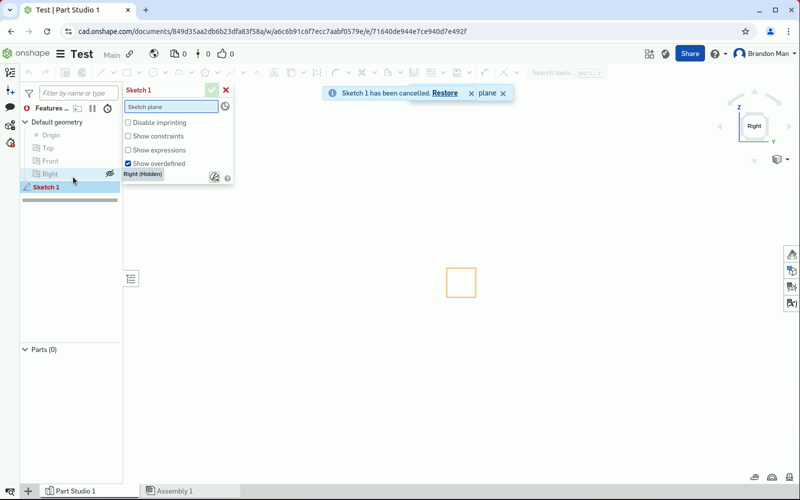
click(73, 176)
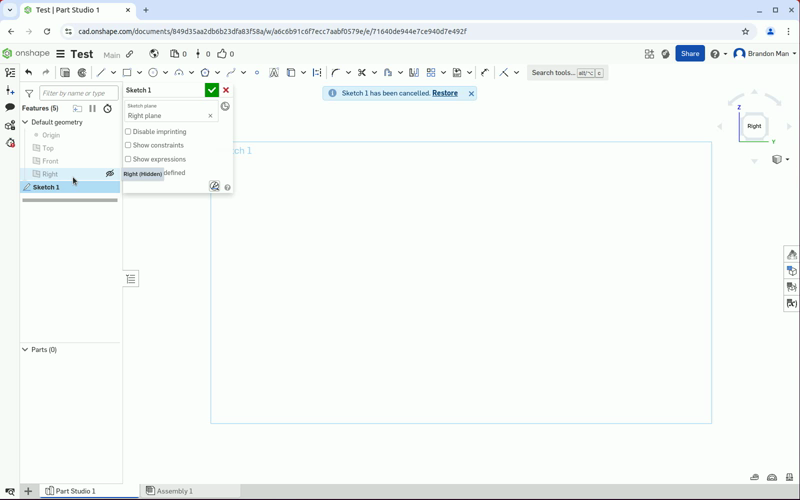
mouse_move(73, 352)
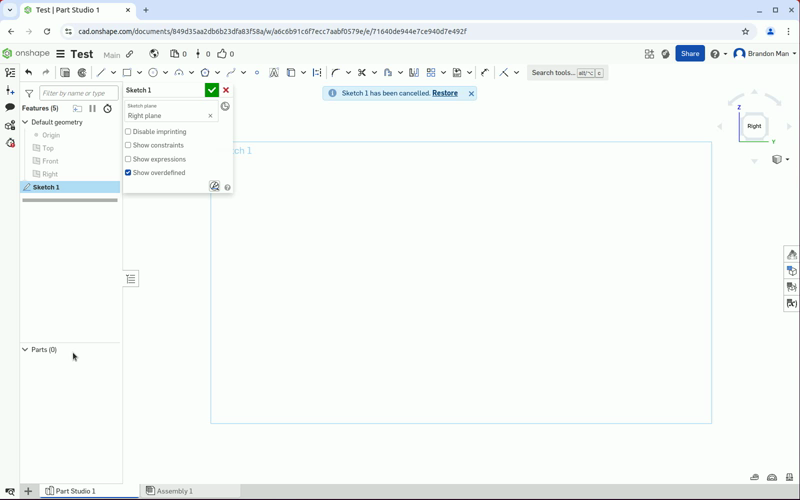
key(y)
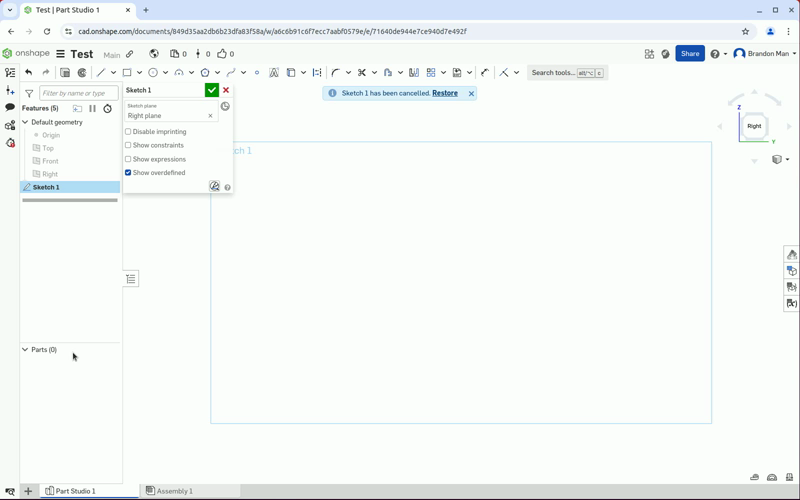
key(c)
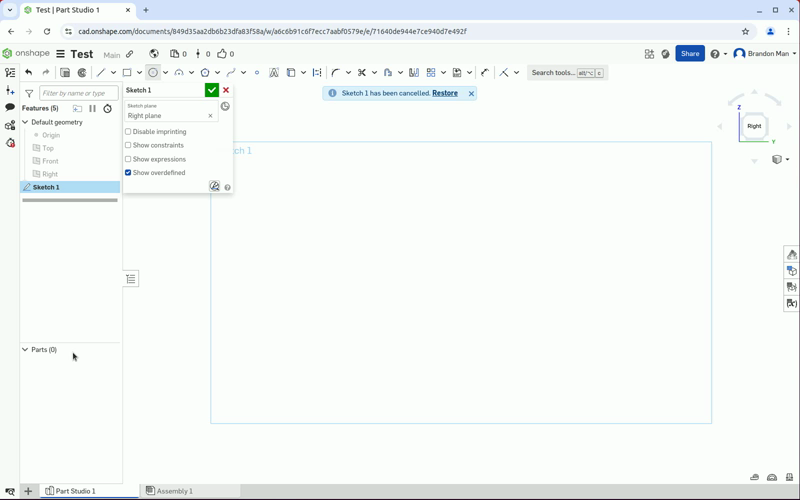
key_down(shift)
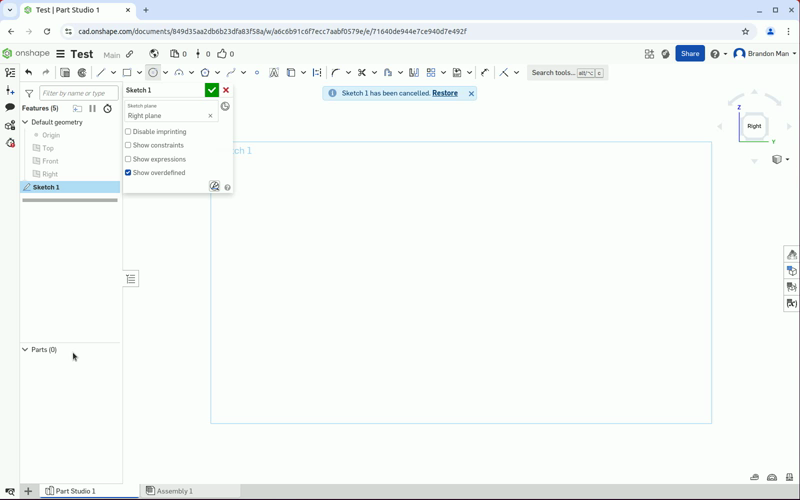
mouse_move(445, 261)
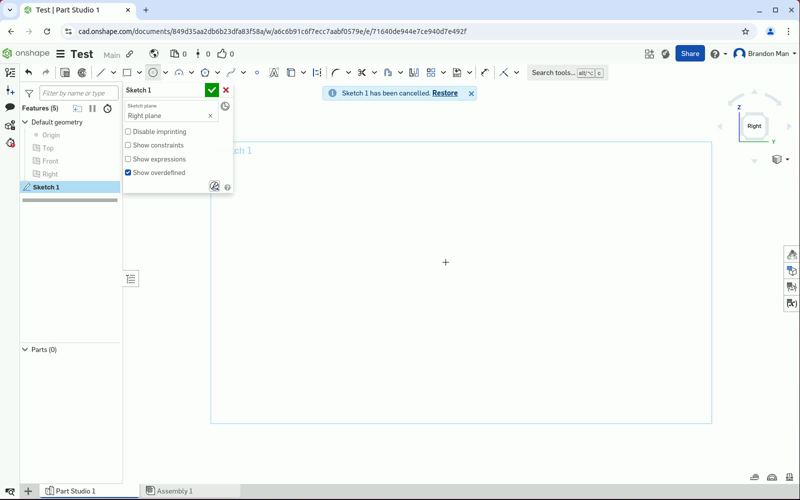
click(445, 261)
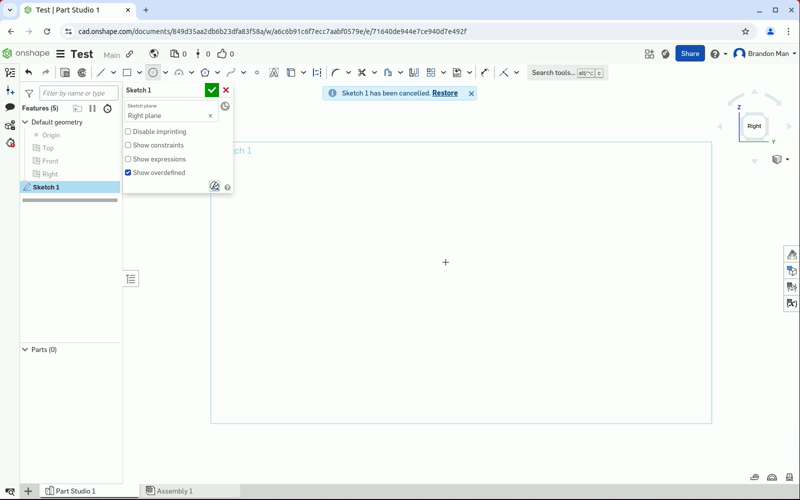
key_up(shift)
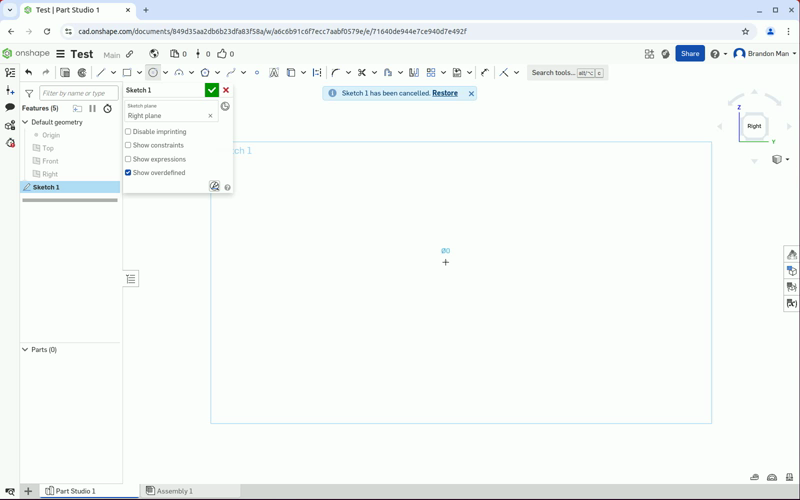
mouse_move(446, 261)
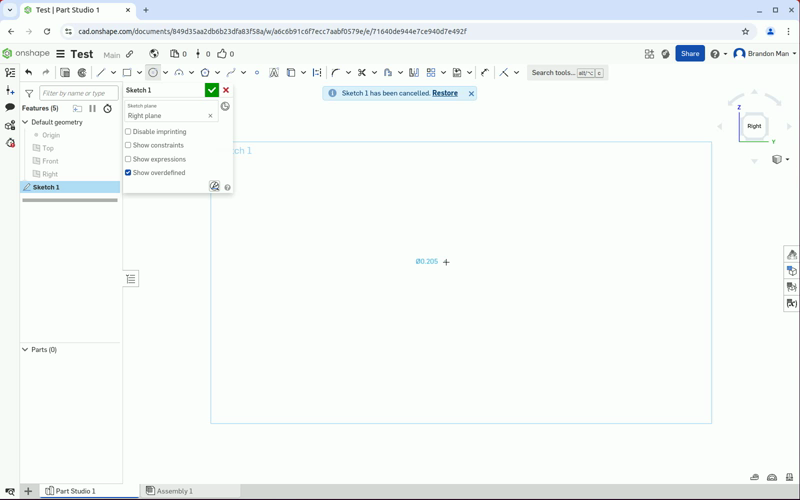
scroll(6)
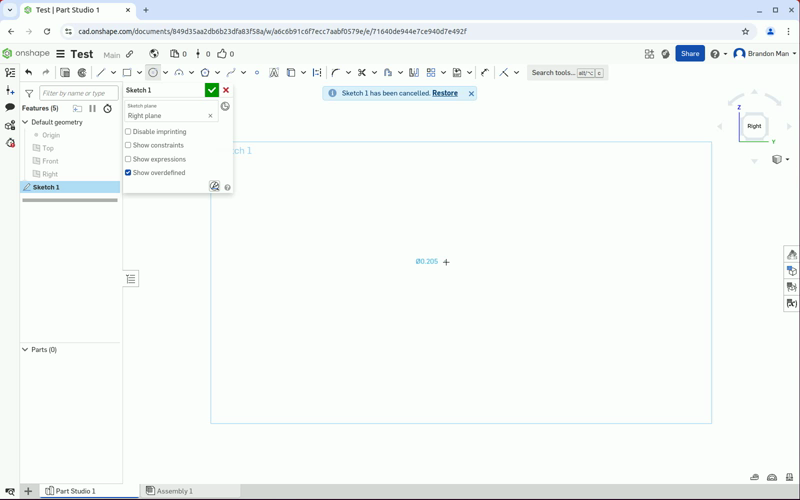
scroll(6)
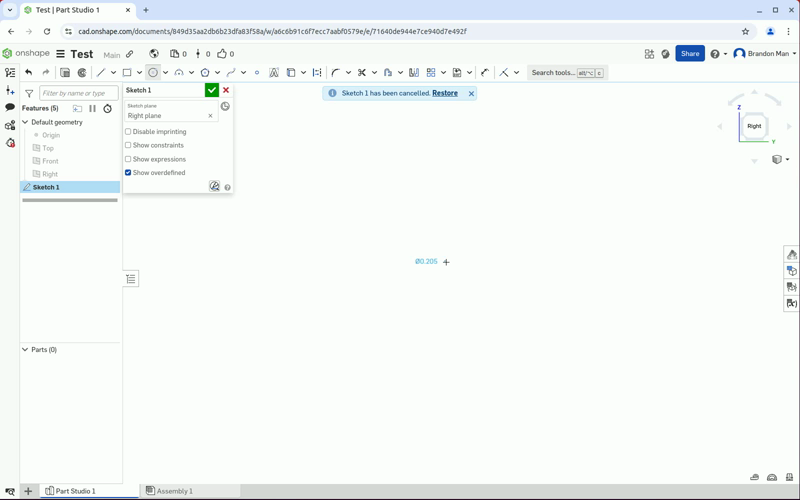
scroll(6)
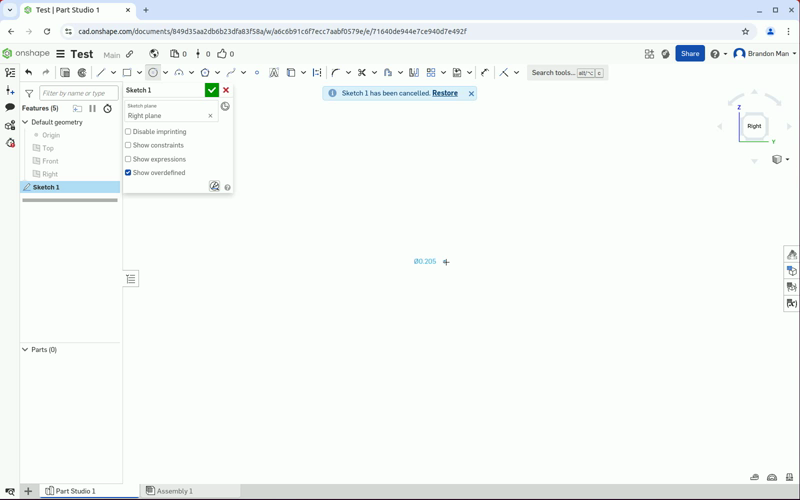
scroll(6)
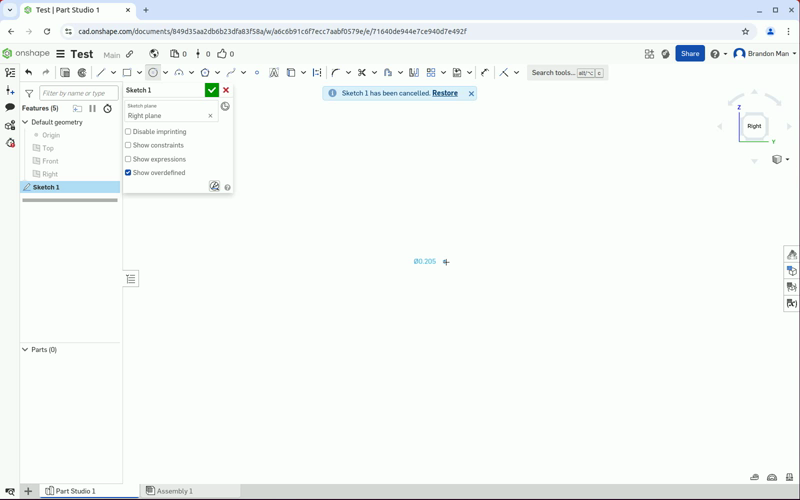
scroll(6)
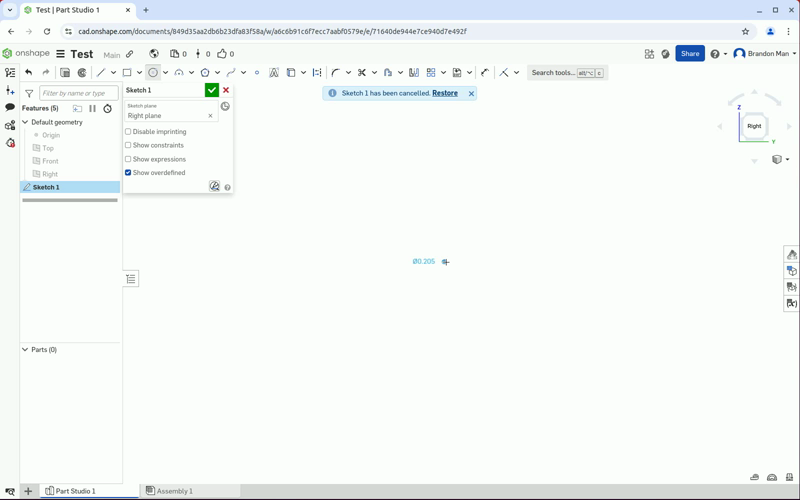
scroll(6)
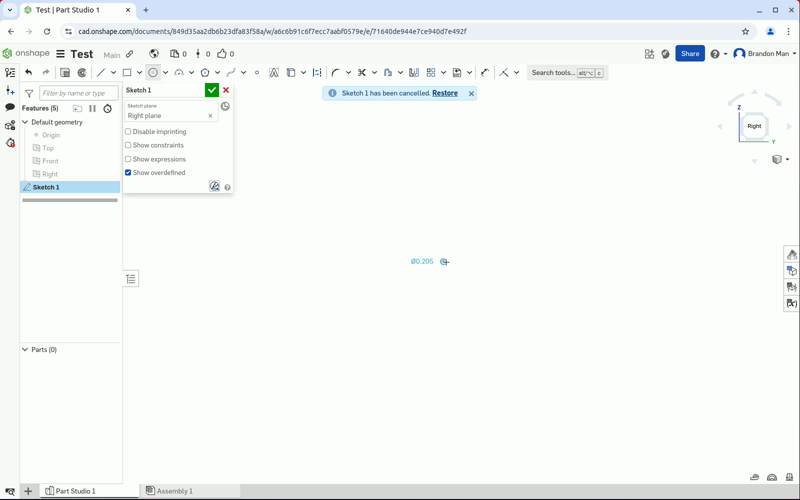
scroll(6)
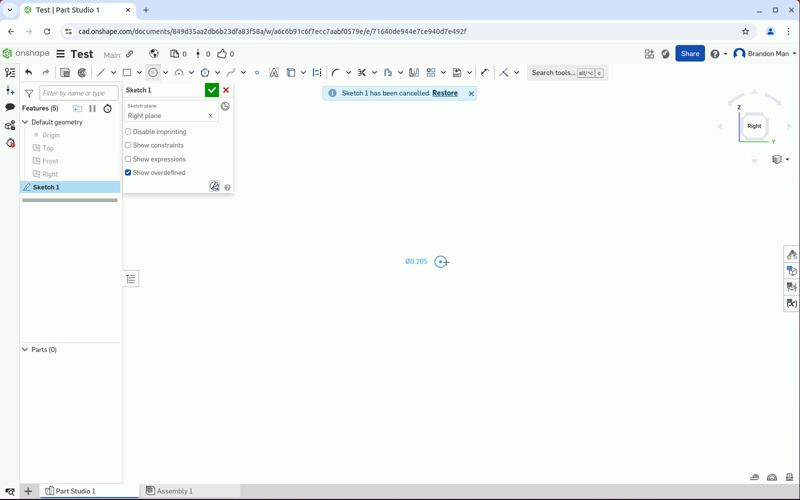
click(446, 261)
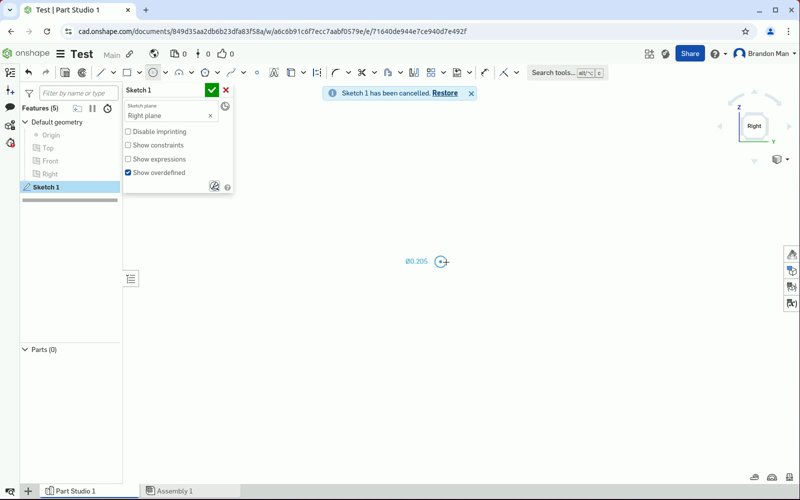
scroll(-6)
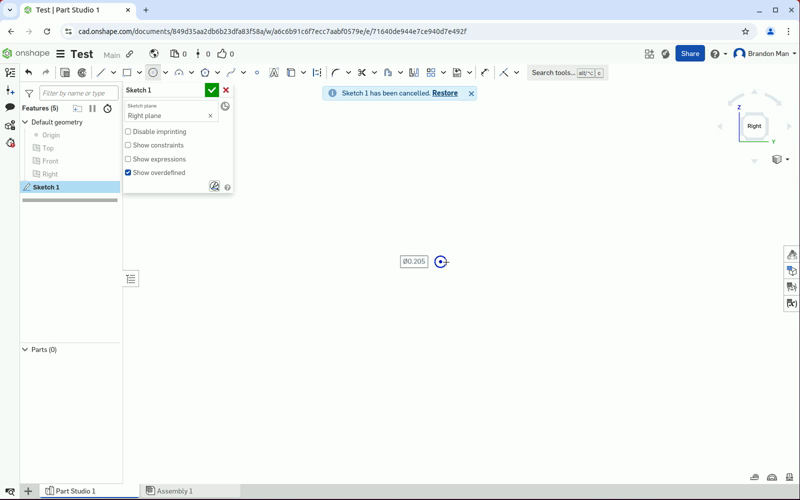
scroll(-6)
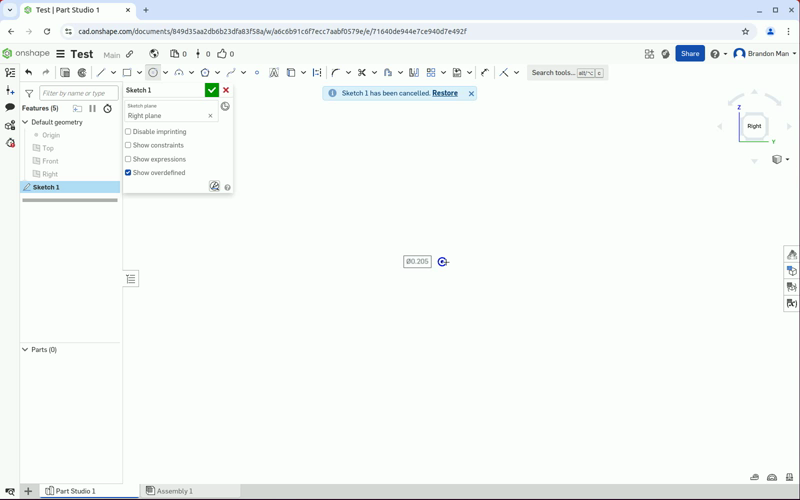
scroll(-6)
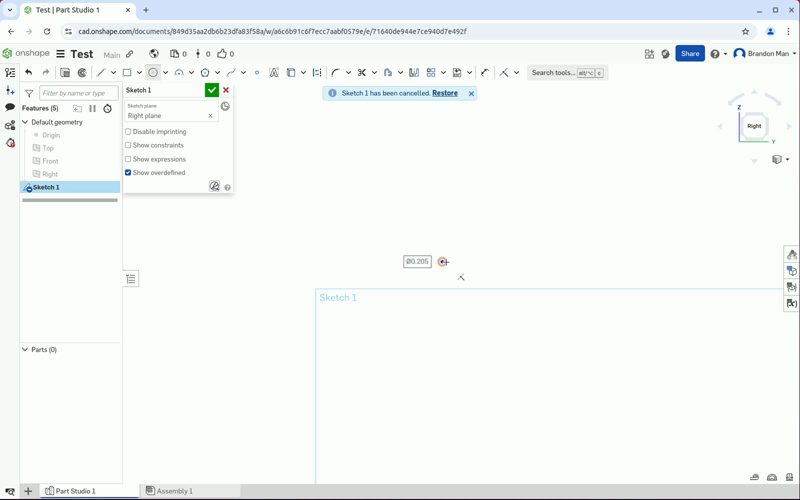
scroll(-6)
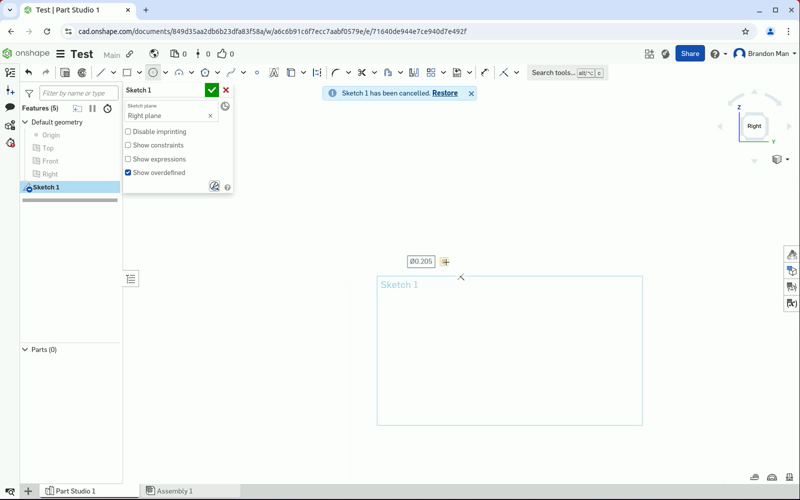
scroll(-6)
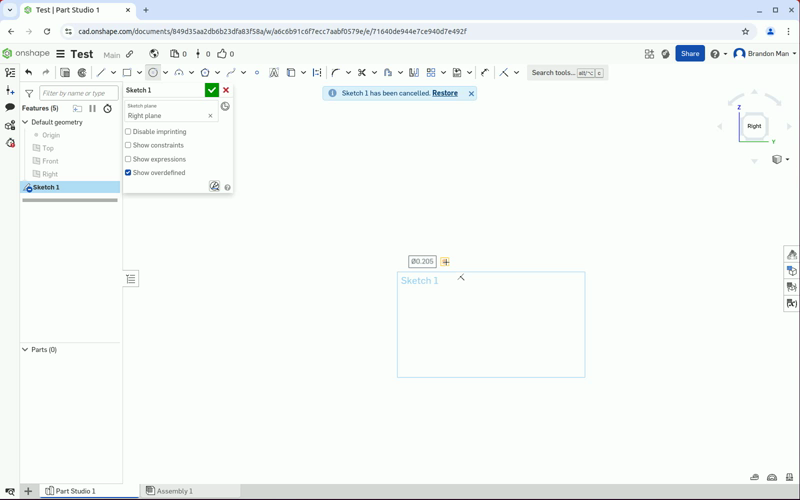
scroll(-6)
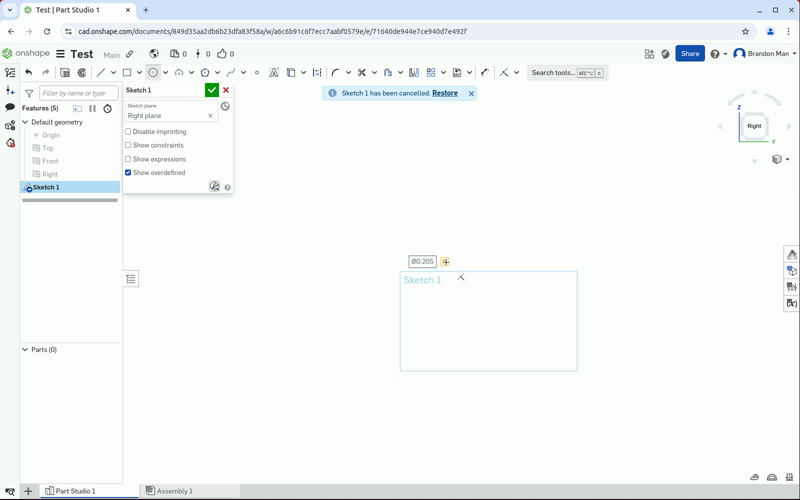
scroll(-6)
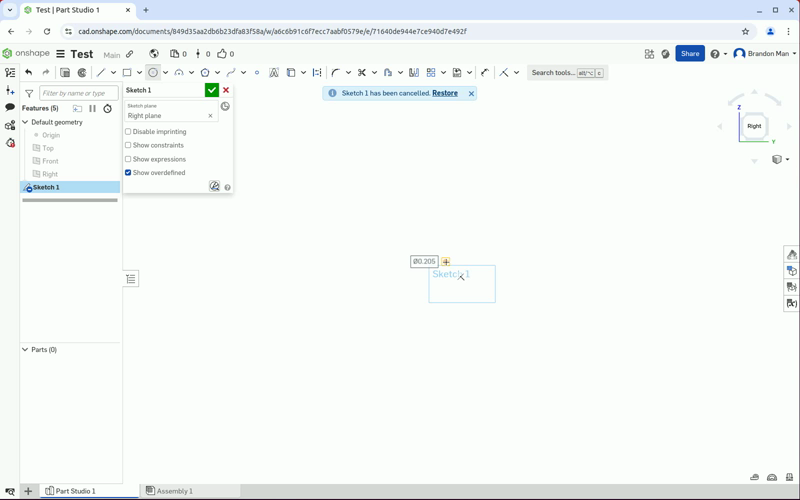
key(esc)
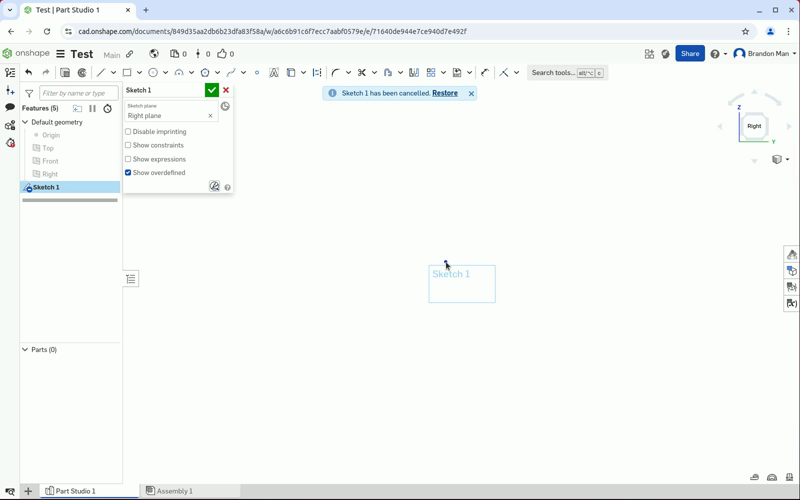
key(l)
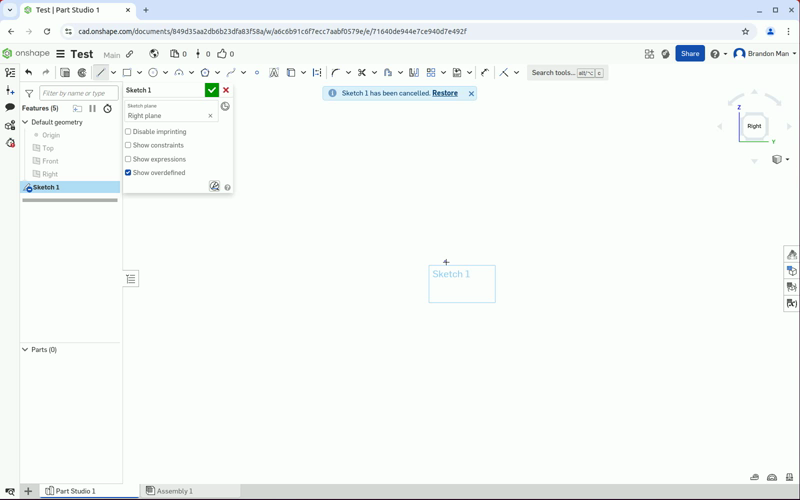
key_down(shift)
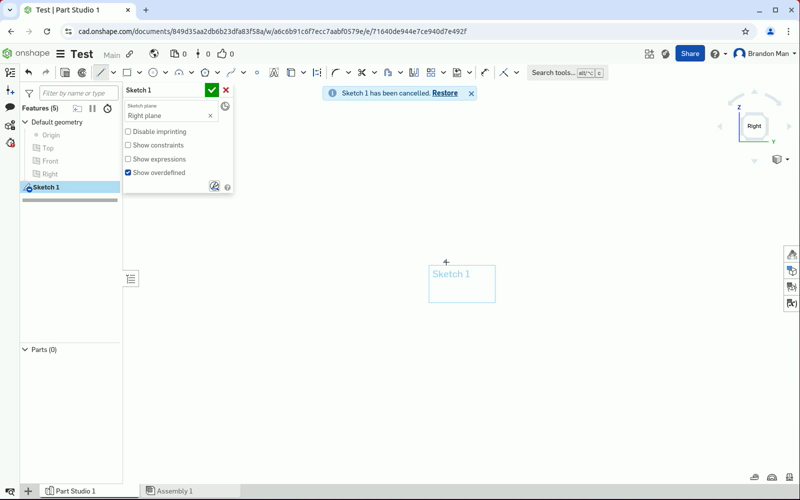
mouse_move(445, 262)
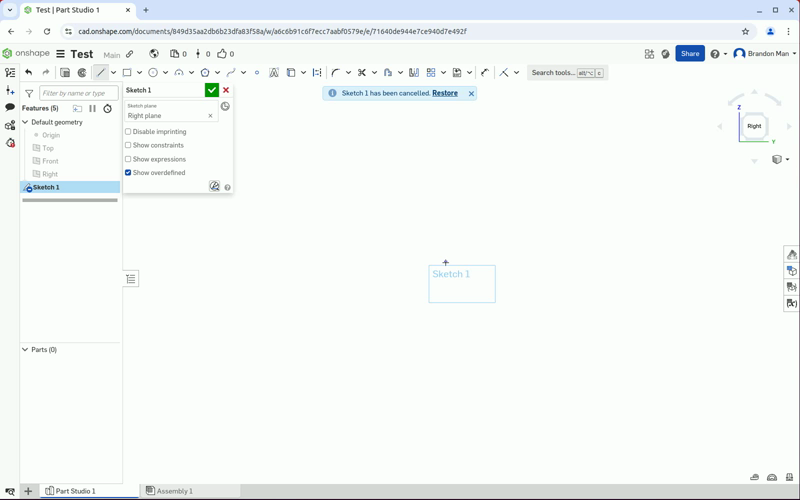
click(445, 262)
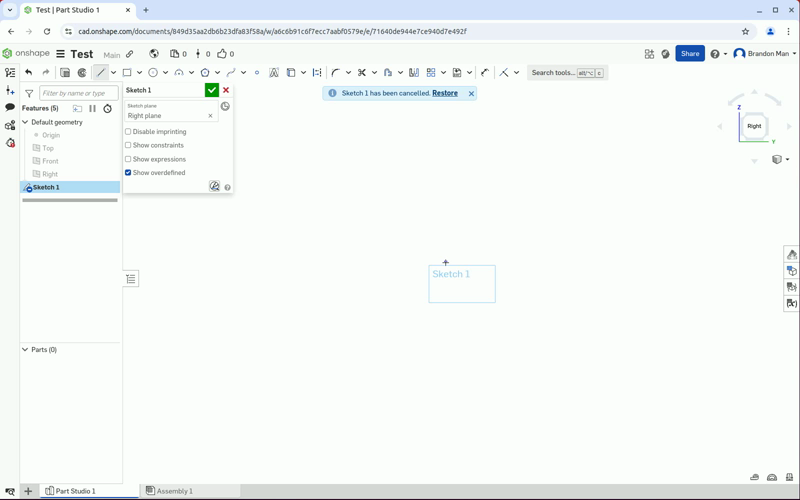
key_up(shift)
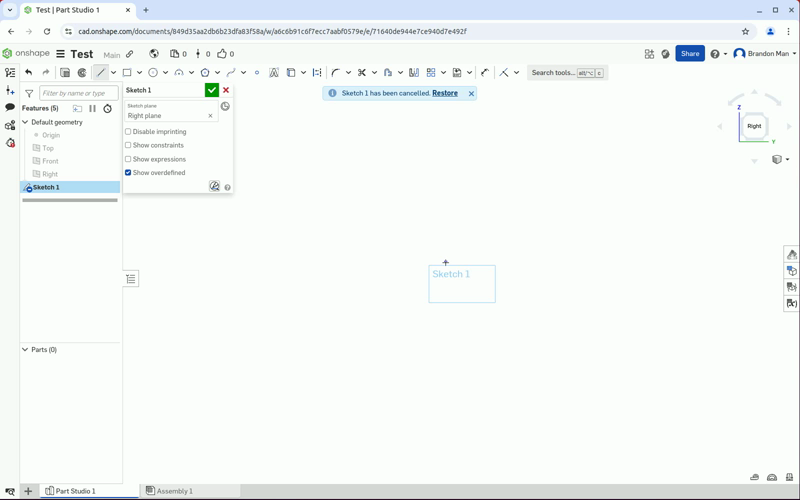
key_down(shift)
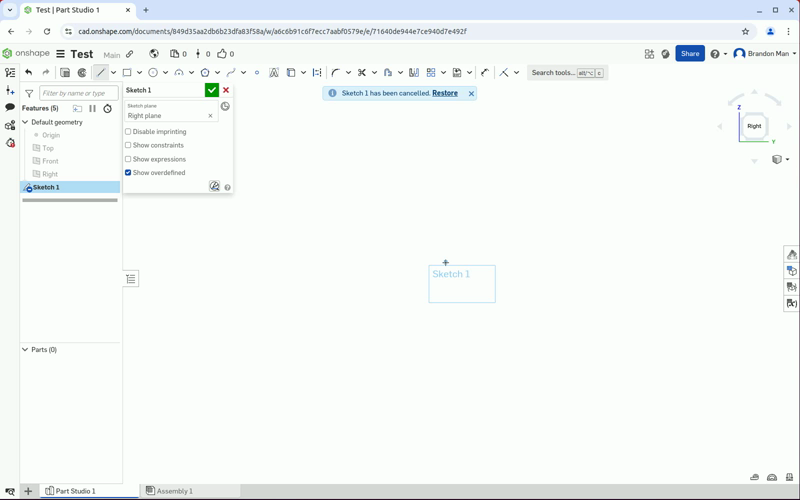
mouse_move(475, 262)
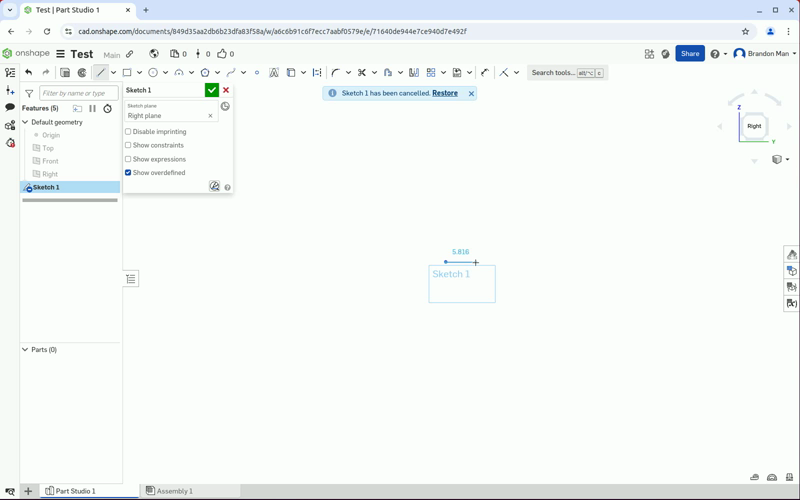
mouse_move(461, 262)
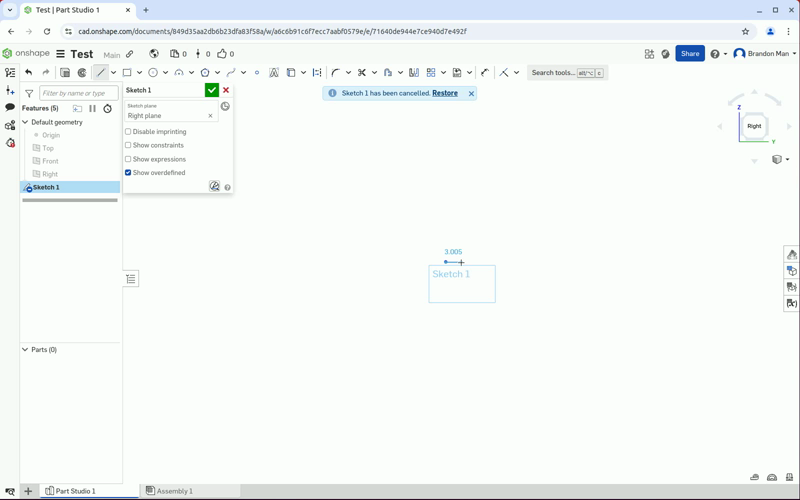
click(461, 262)
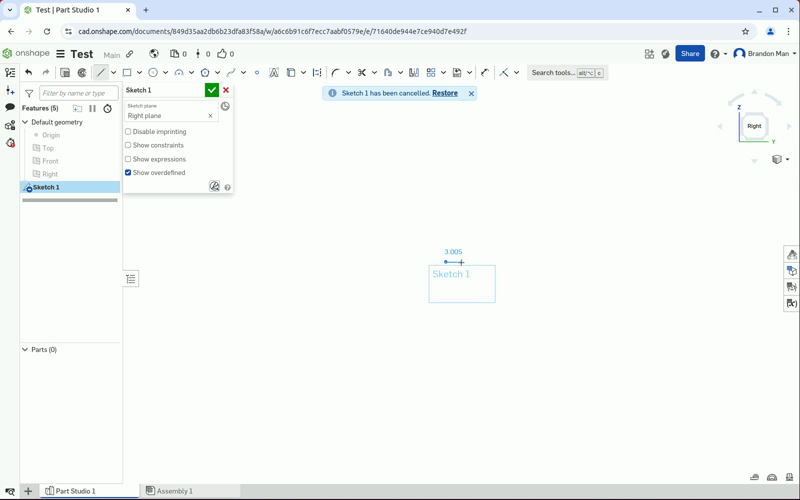
key_up(shift)
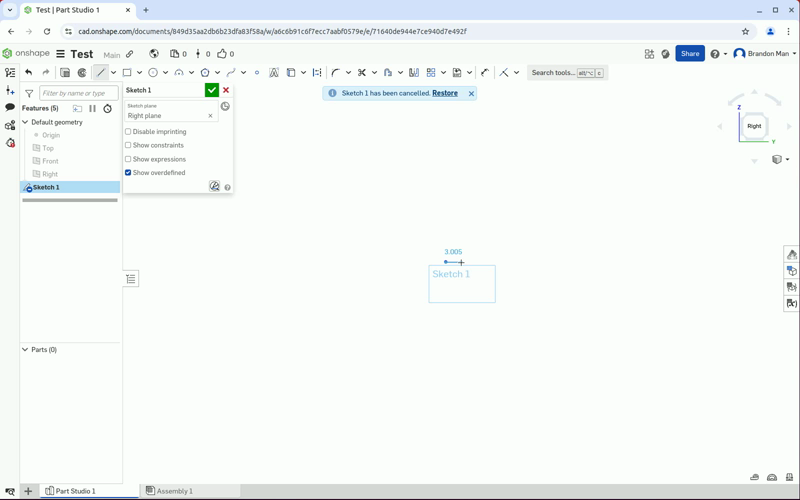
key(esc)
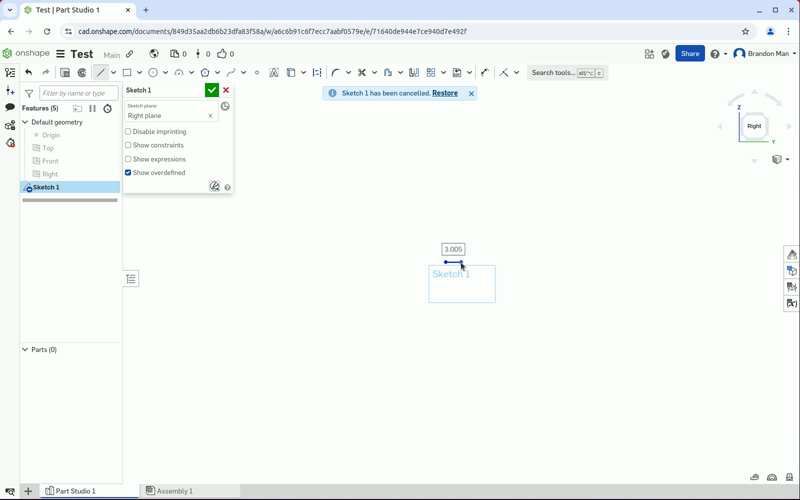
key(a)
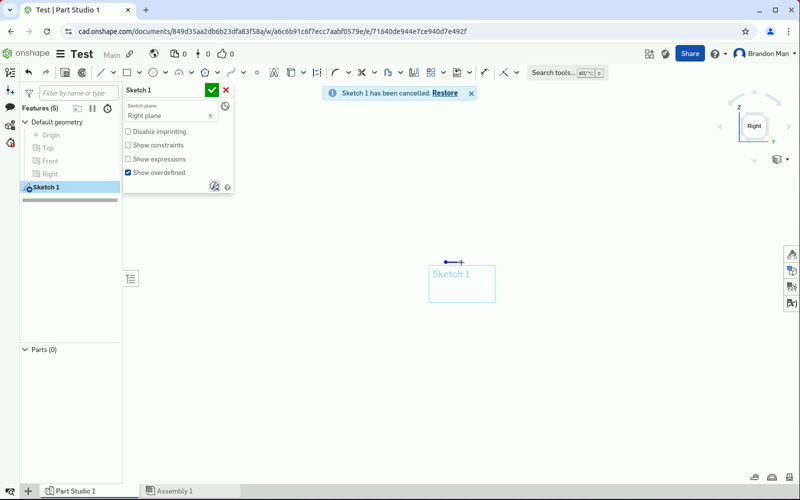
mouse_move(461, 262)
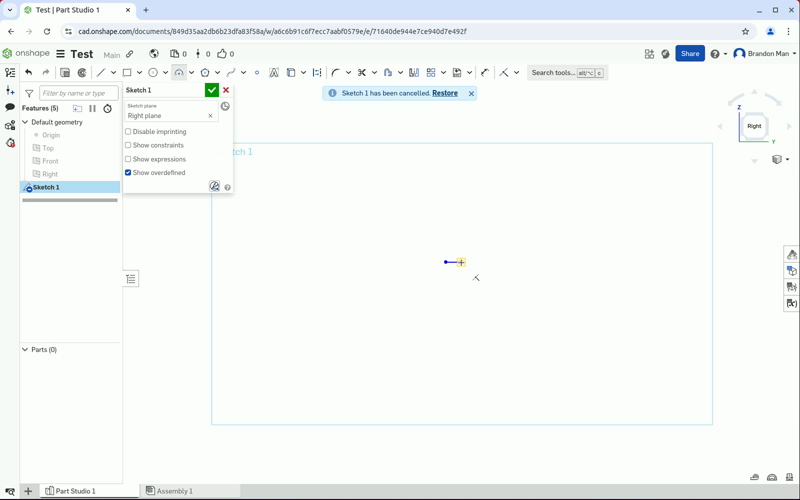
click(461, 262)
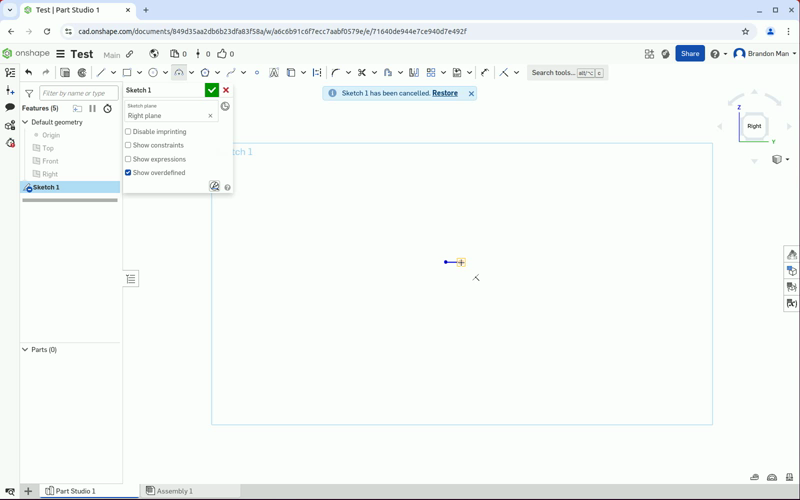
key_down(shift)
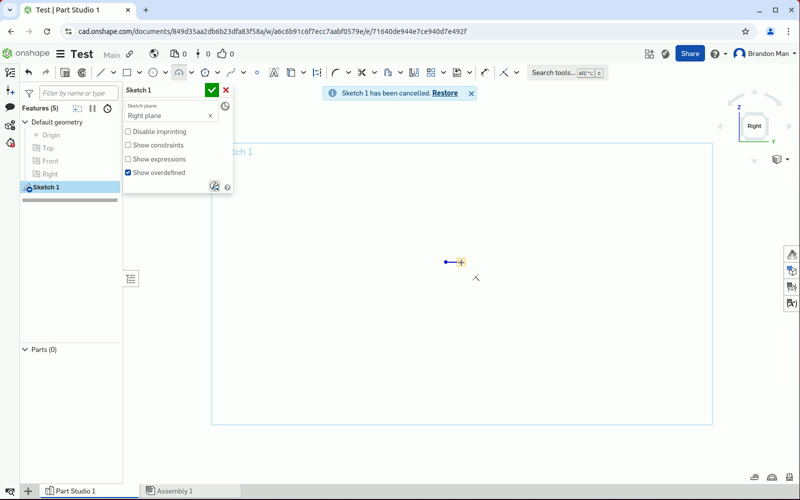
mouse_move(461, 261)
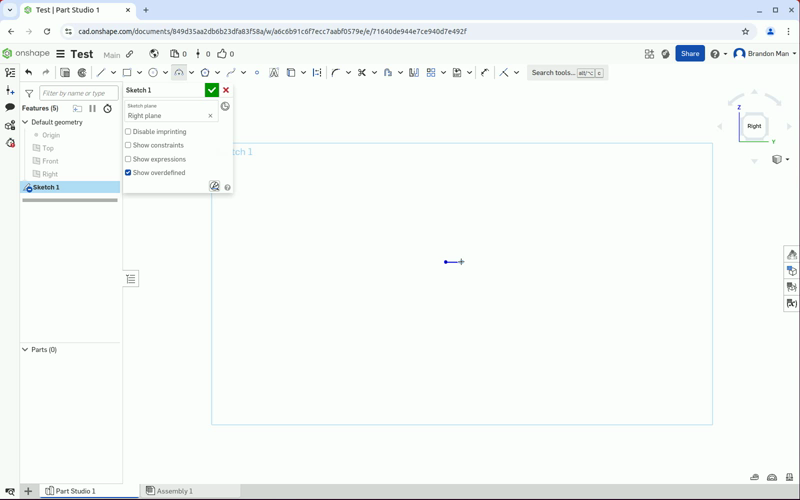
scroll(6)
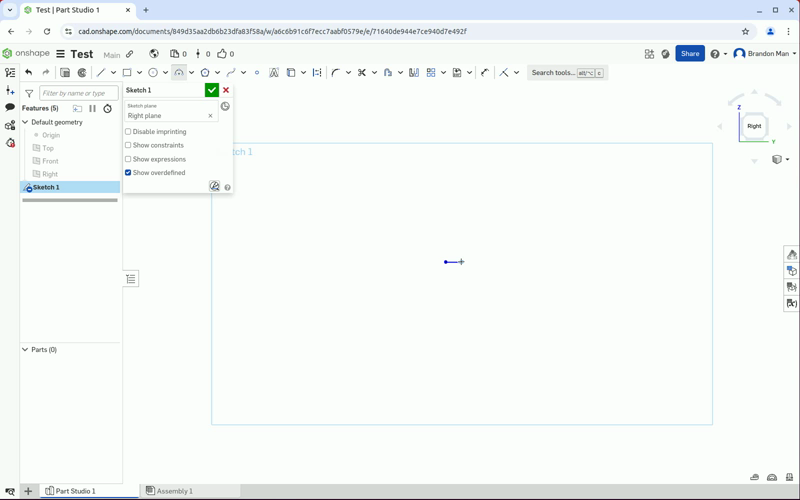
scroll(6)
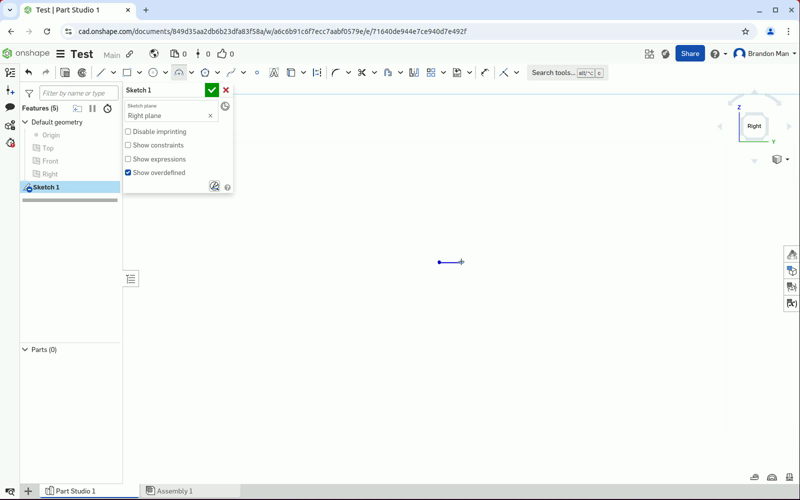
scroll(6)
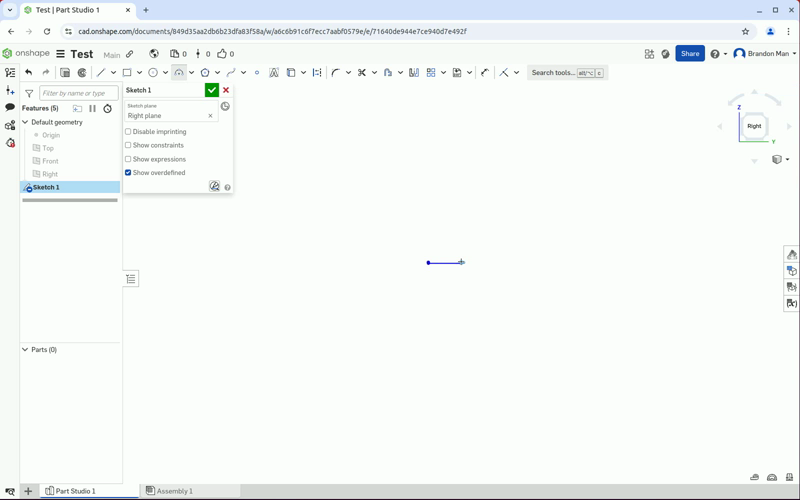
scroll(6)
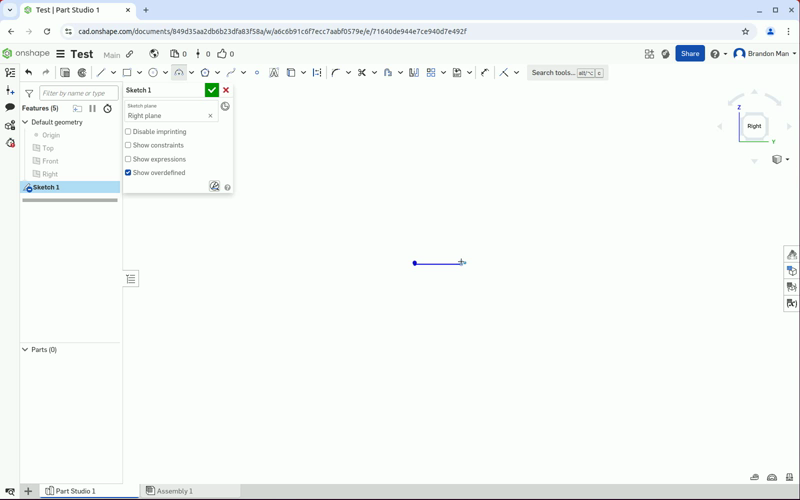
scroll(6)
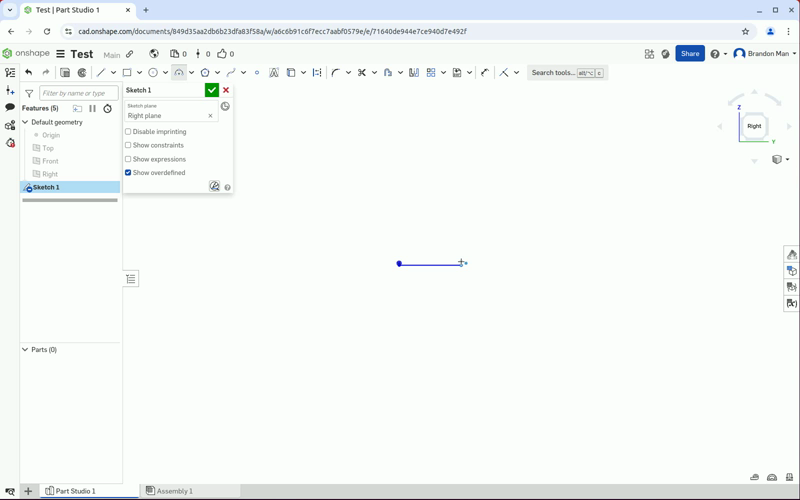
scroll(6)
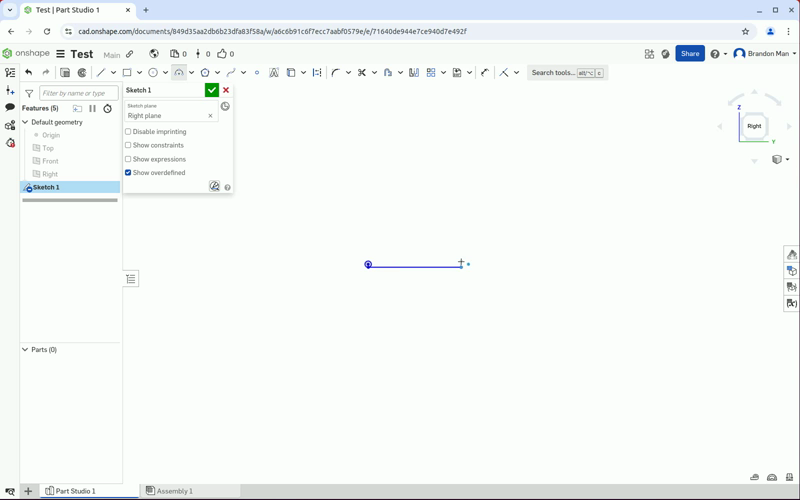
scroll(6)
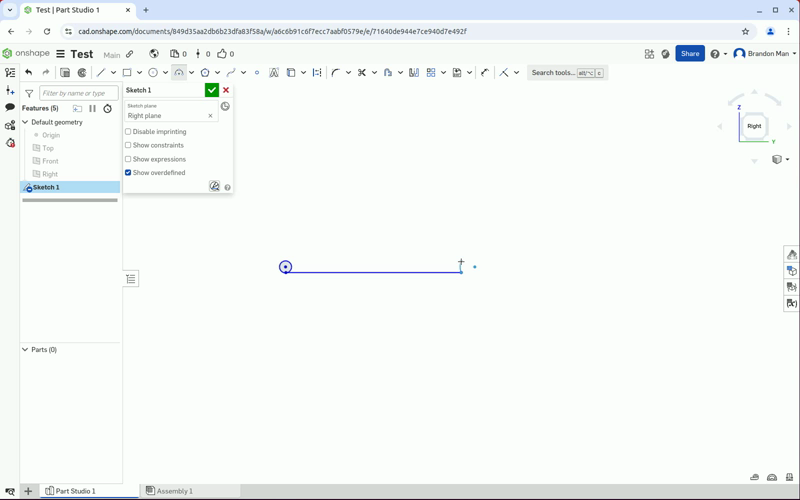
click(461, 261)
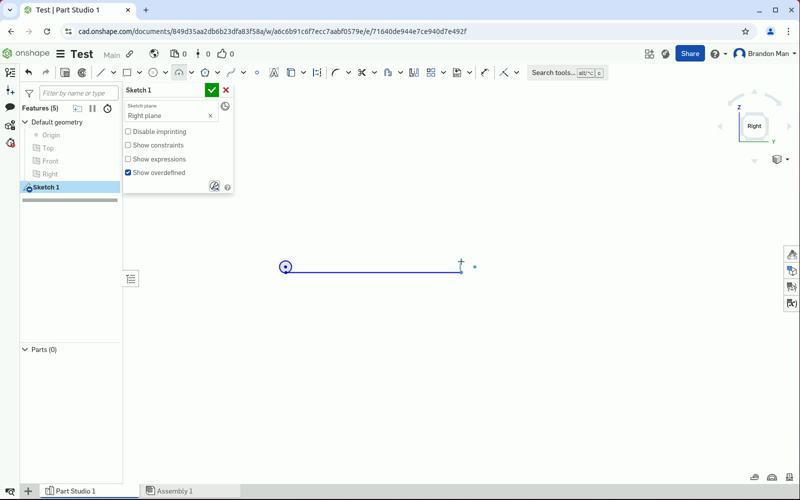
scroll(-6)
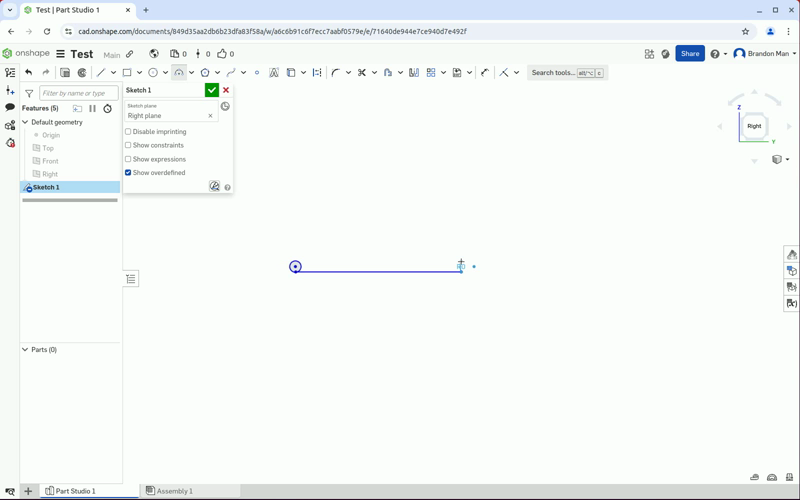
scroll(-6)
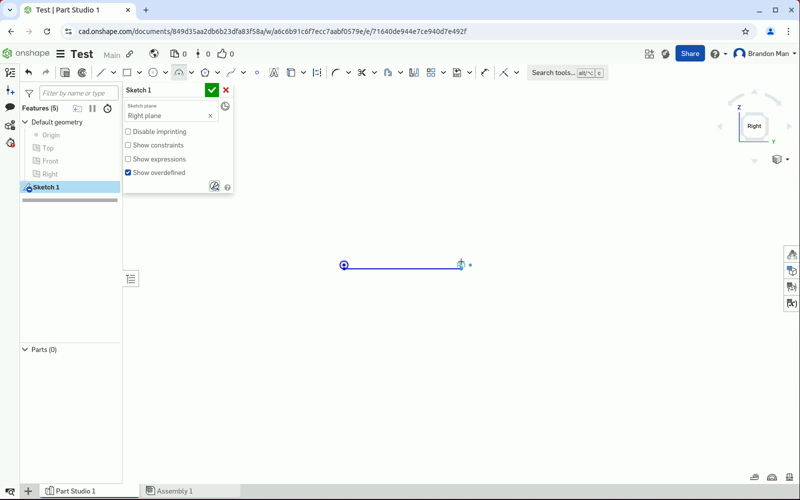
scroll(-6)
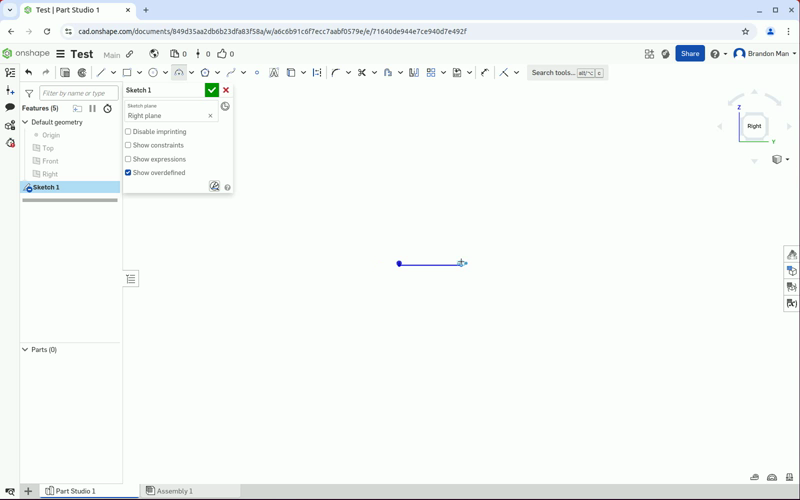
scroll(-6)
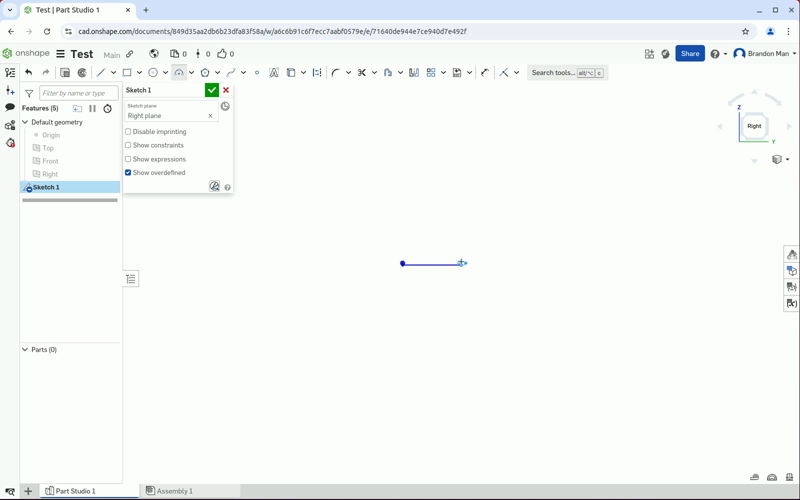
scroll(-6)
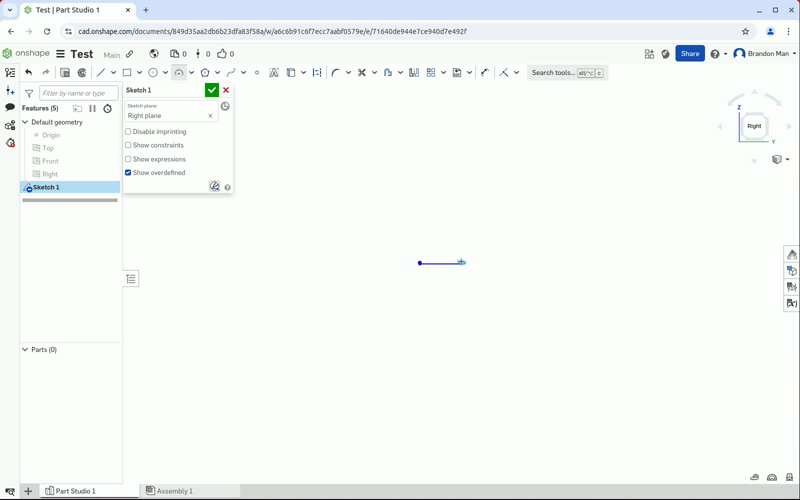
scroll(-6)
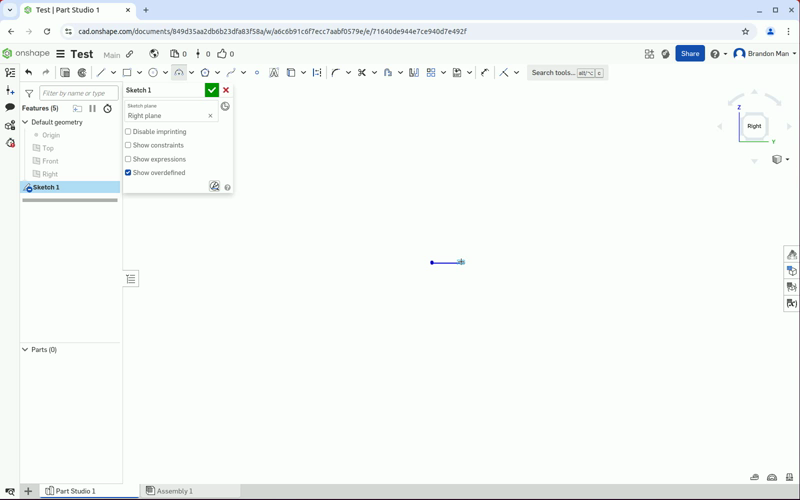
scroll(-6)
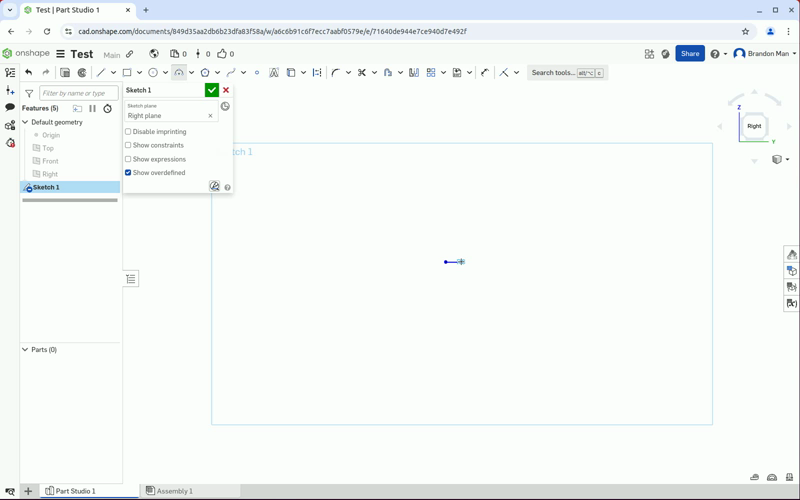
mouse_move(461, 261)
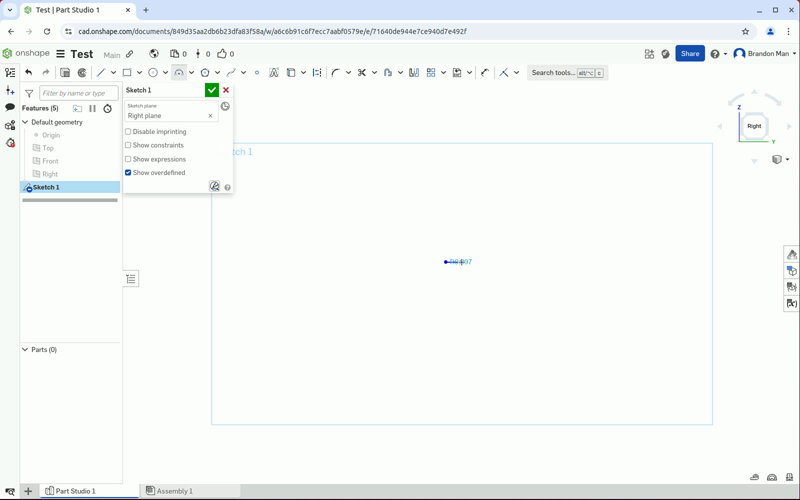
scroll(6)
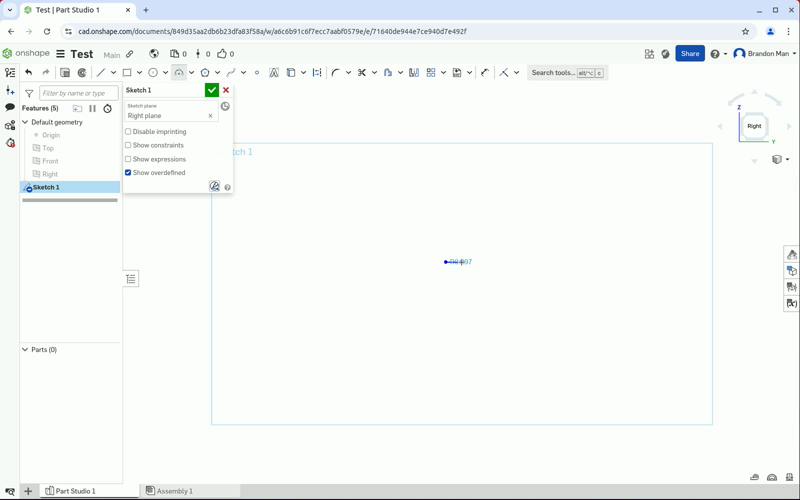
scroll(6)
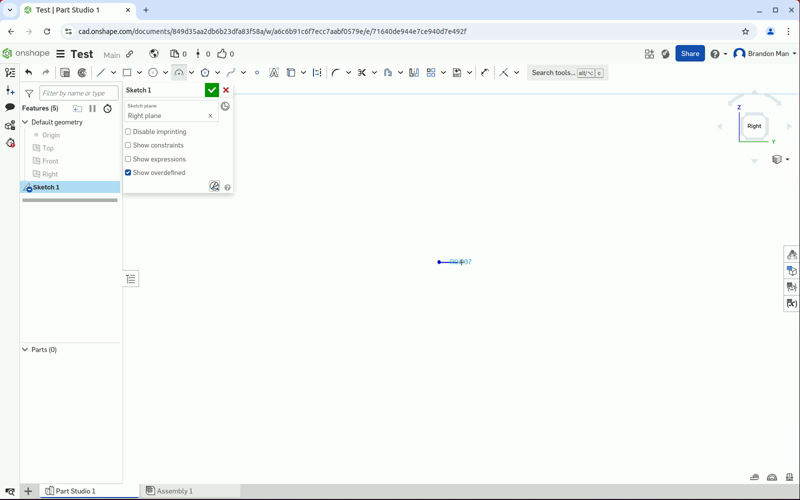
scroll(6)
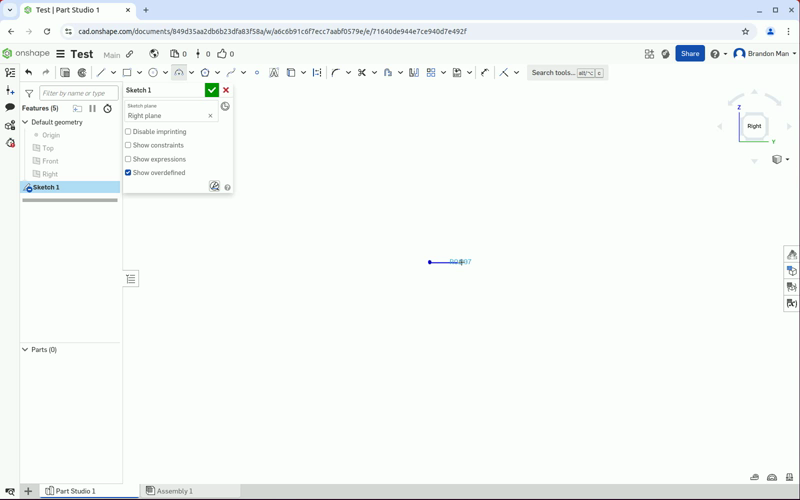
scroll(6)
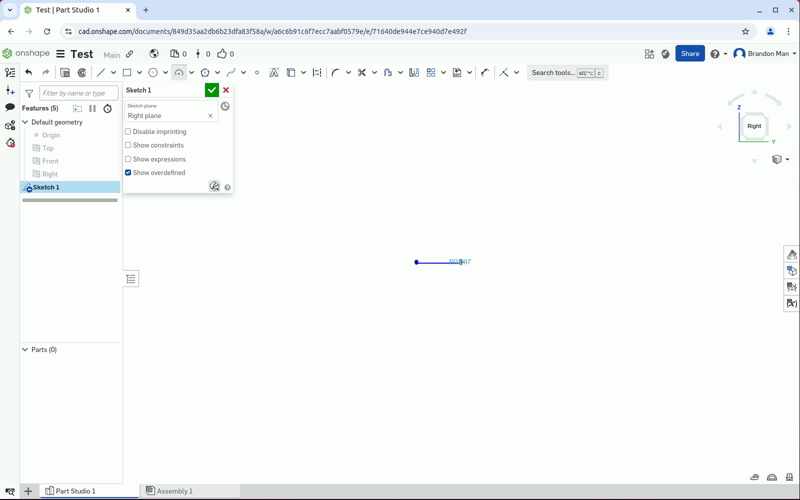
scroll(6)
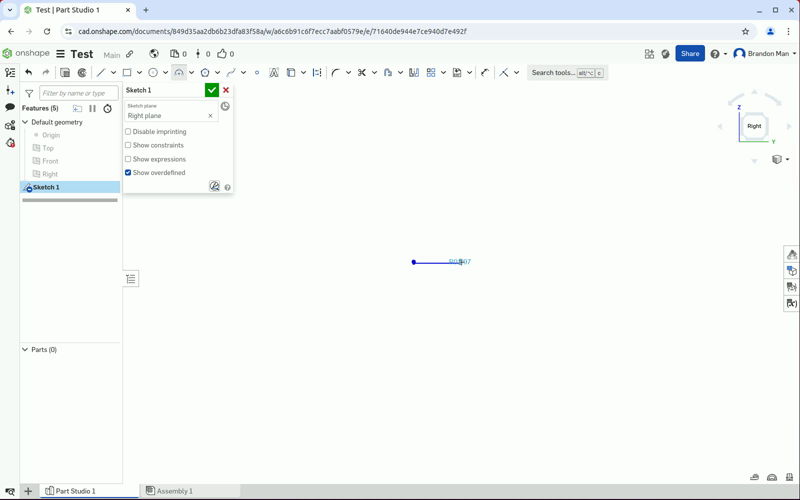
scroll(6)
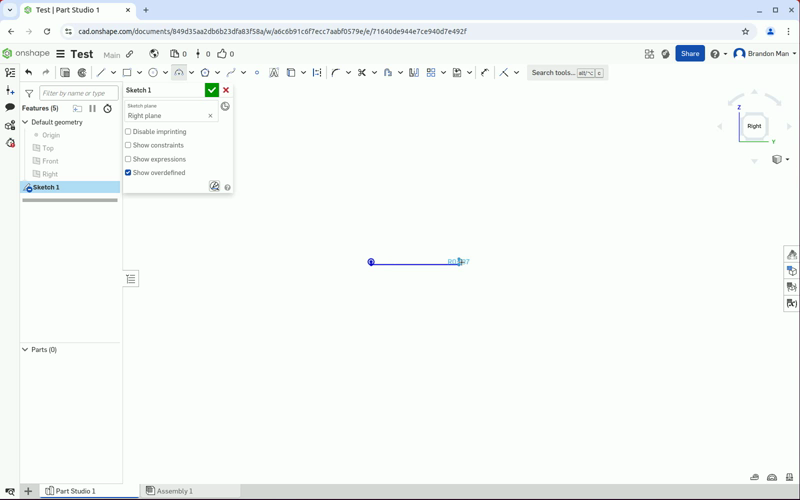
scroll(6)
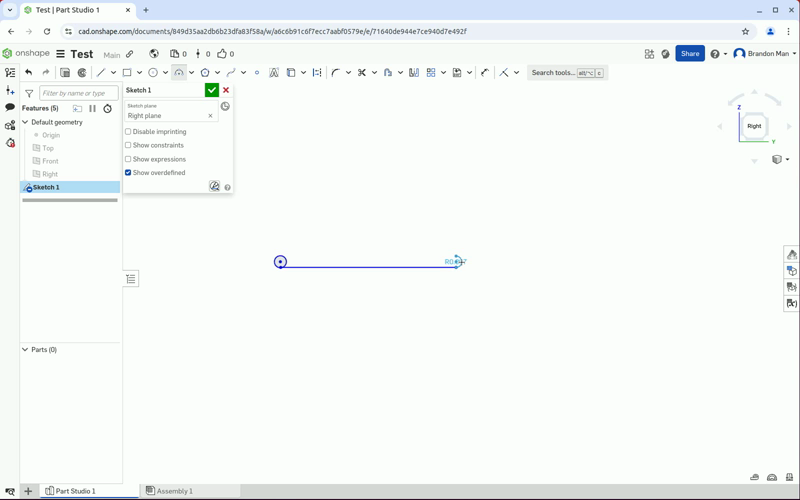
click(461, 261)
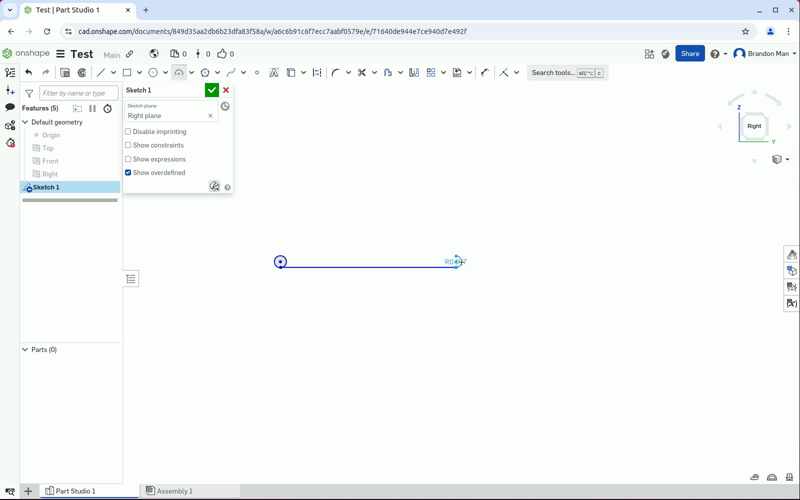
scroll(-6)
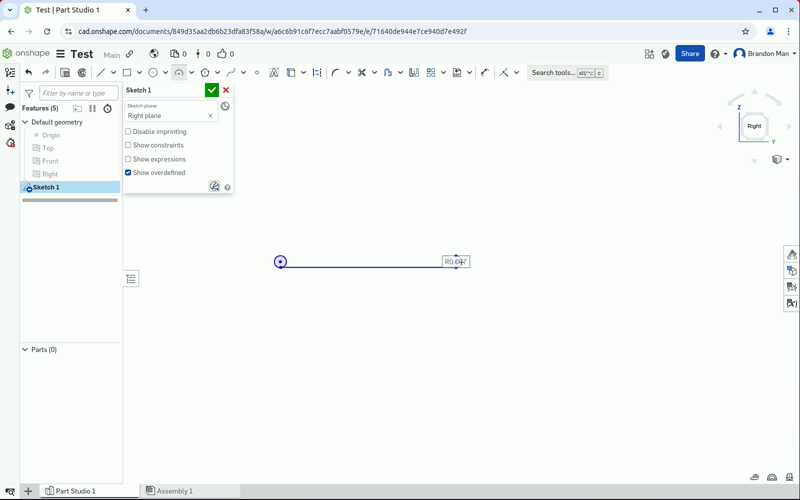
scroll(-6)
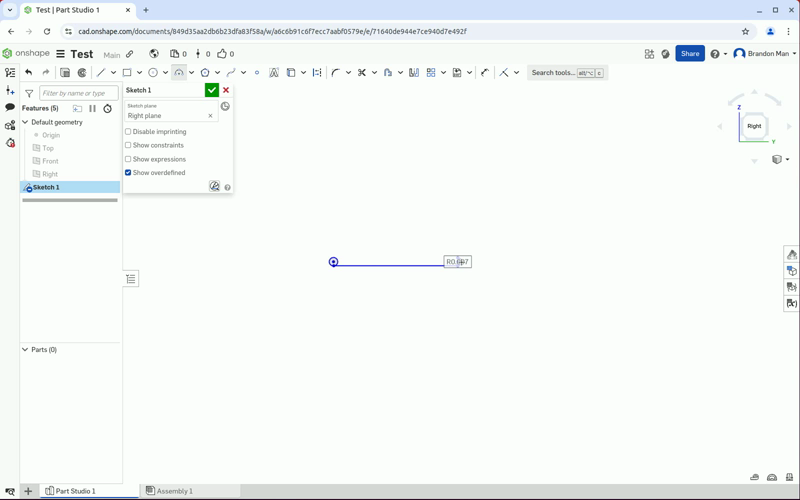
scroll(-6)
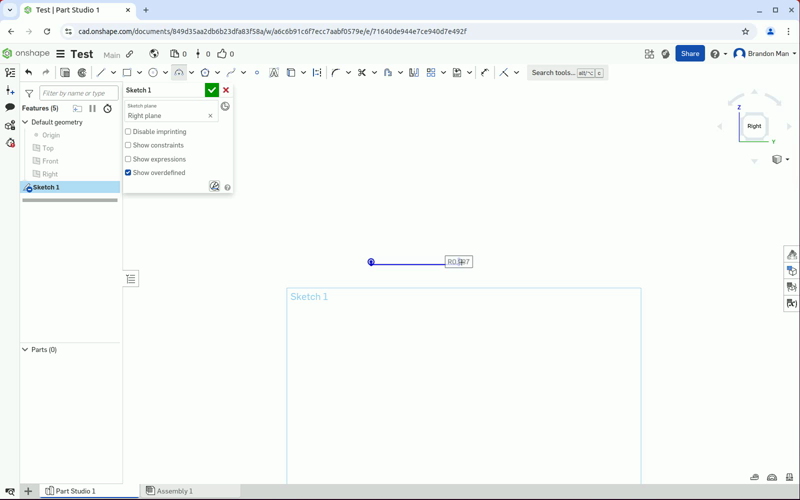
scroll(-6)
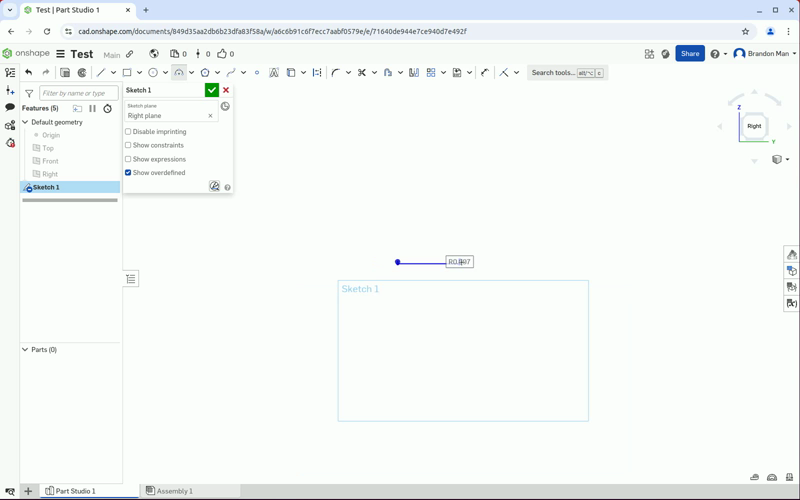
scroll(-6)
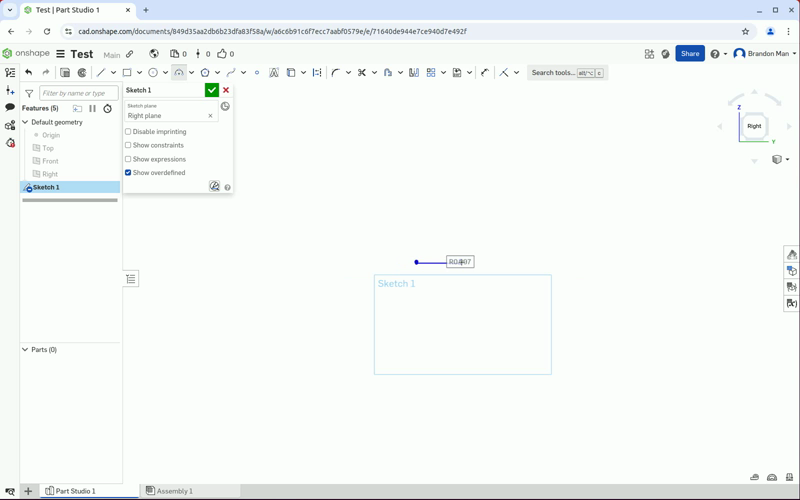
scroll(-6)
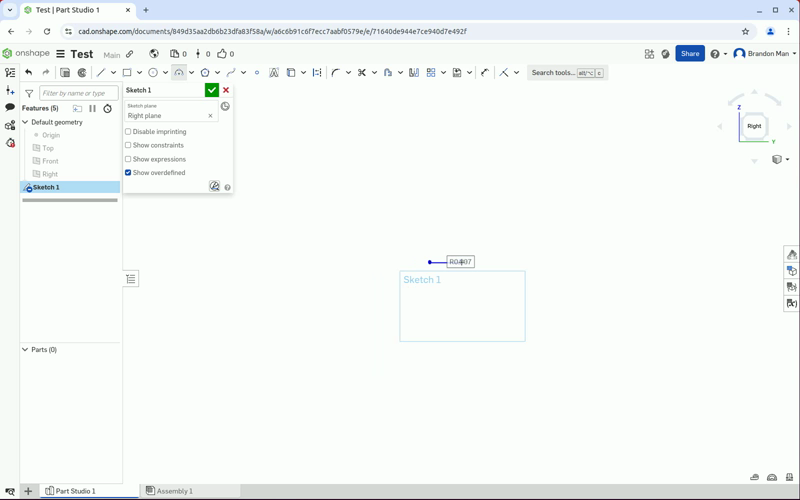
scroll(-6)
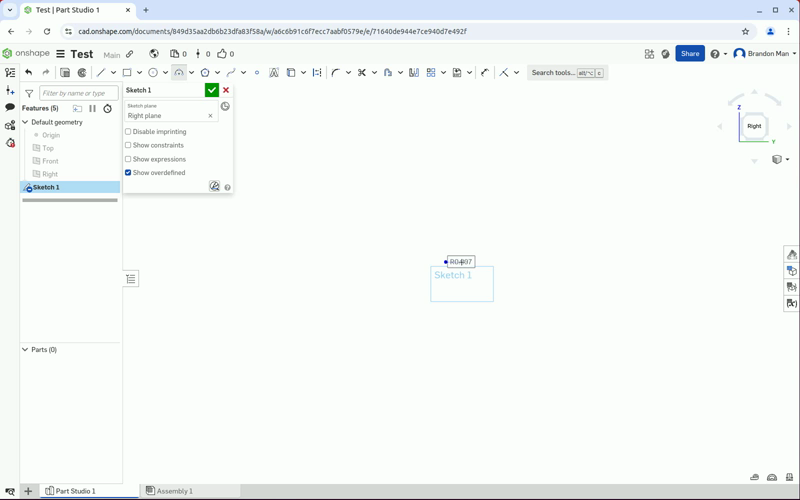
key_up(shift)
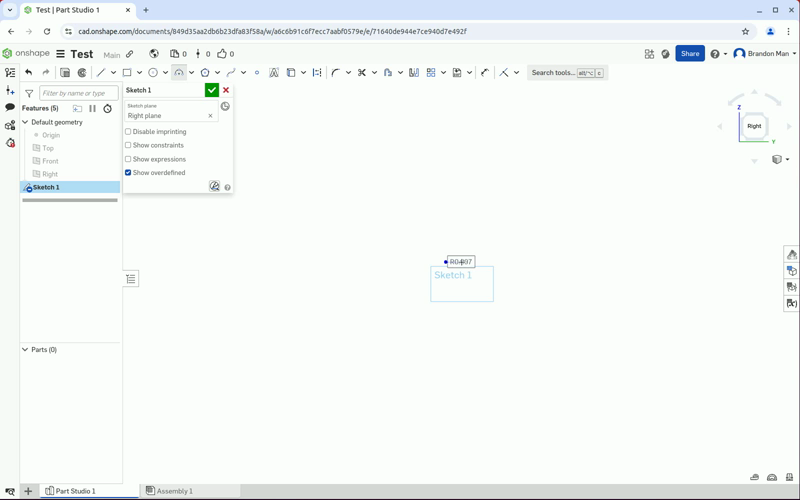
key(esc)
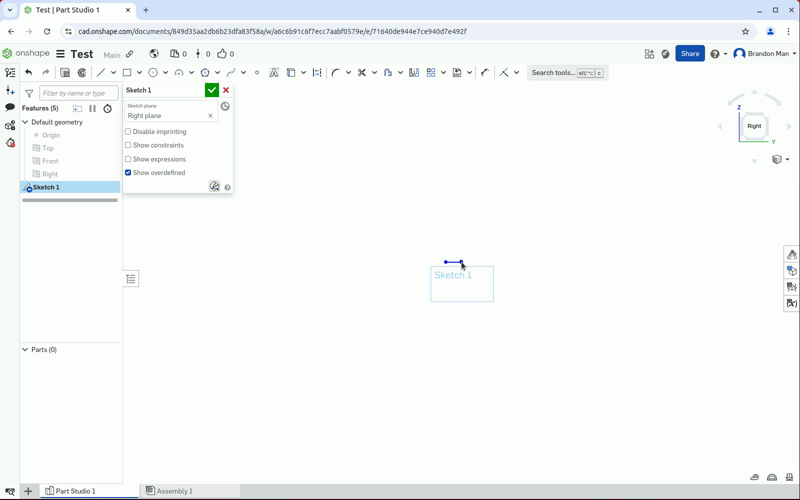
key(l)
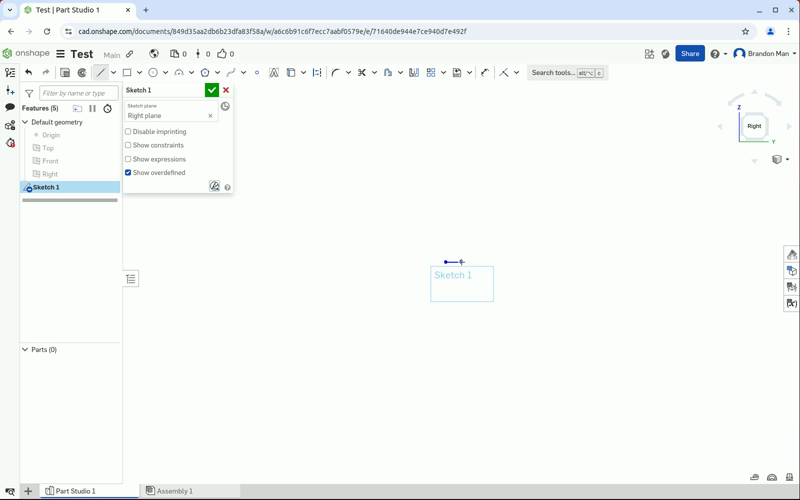
mouse_move(461, 261)
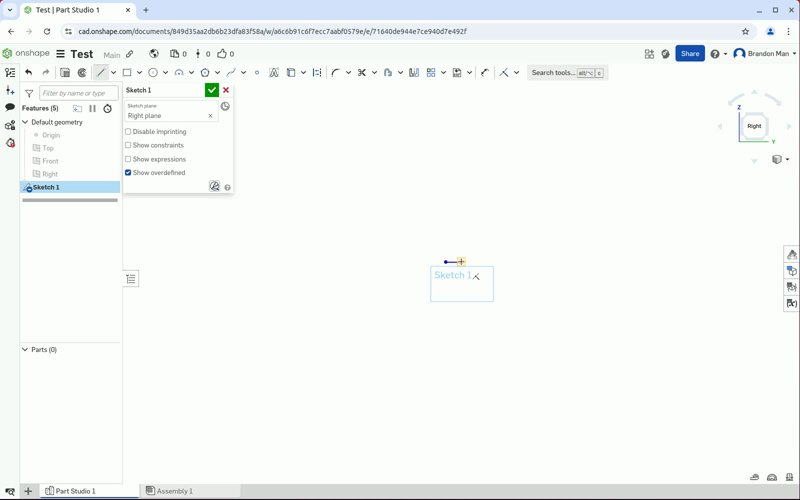
scroll(6)
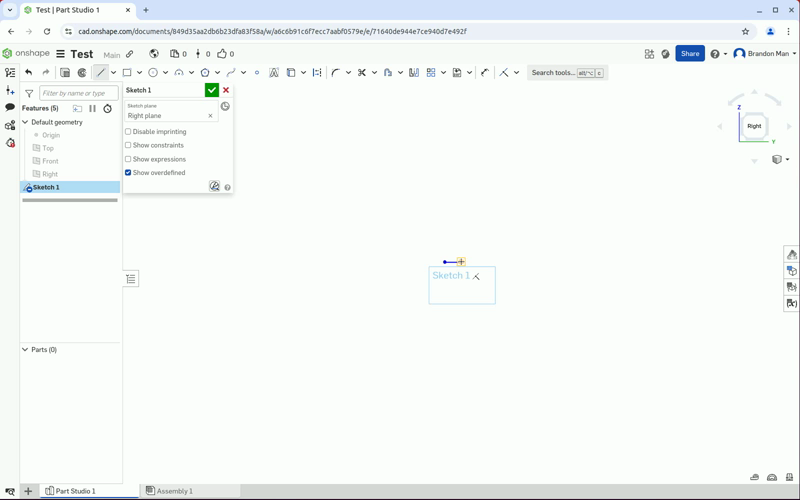
scroll(6)
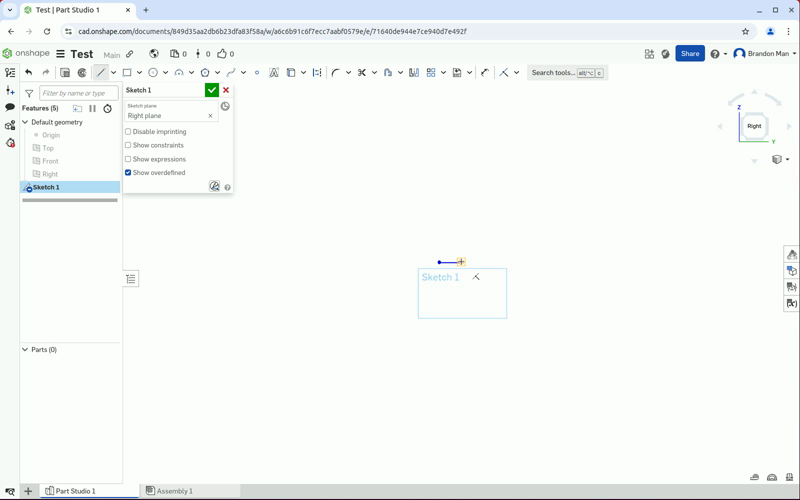
scroll(6)
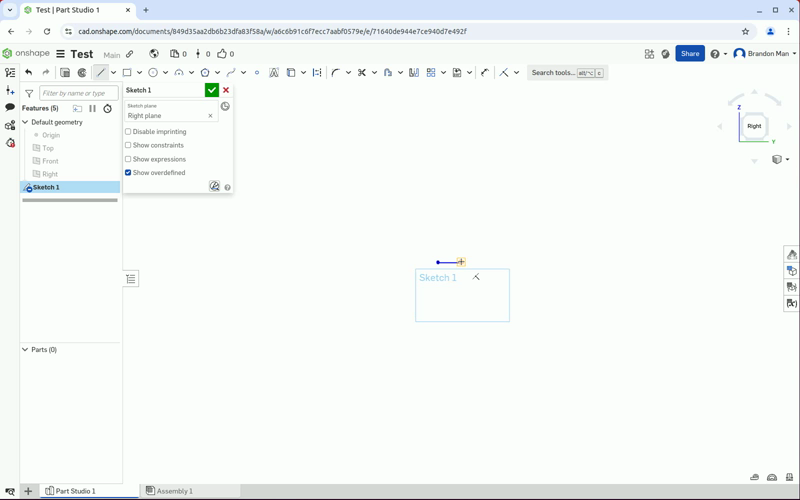
scroll(6)
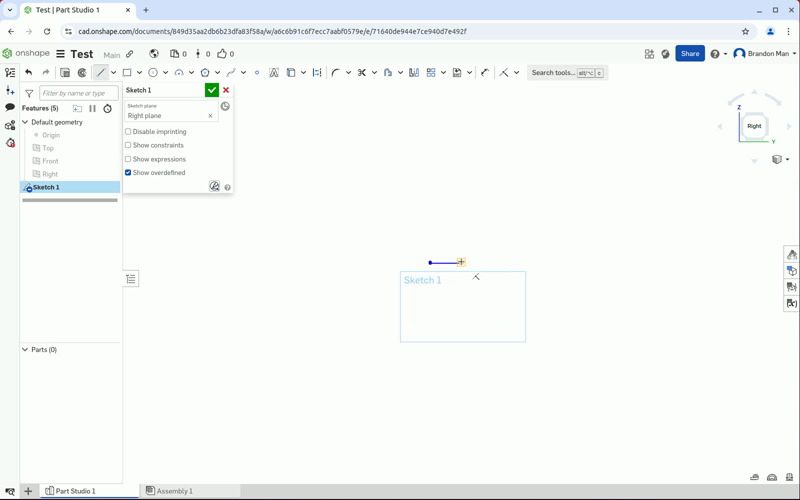
scroll(6)
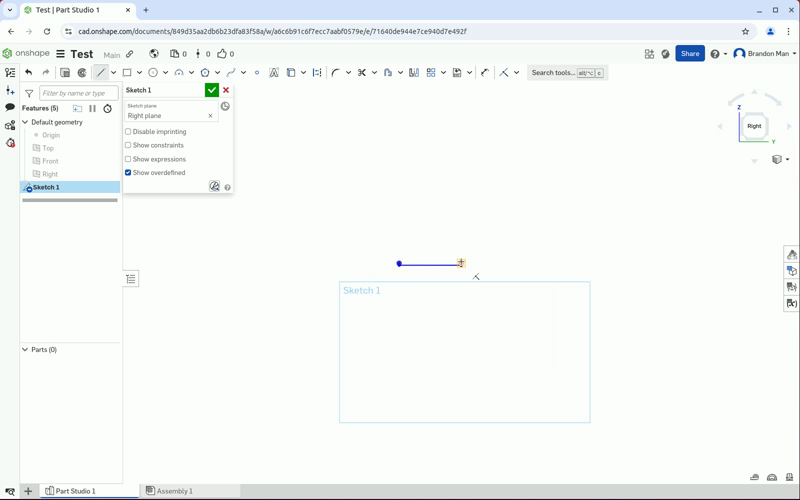
scroll(6)
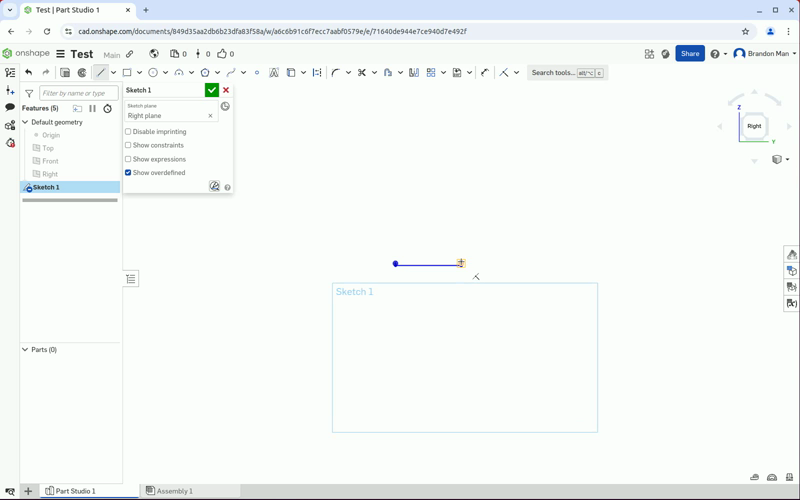
scroll(6)
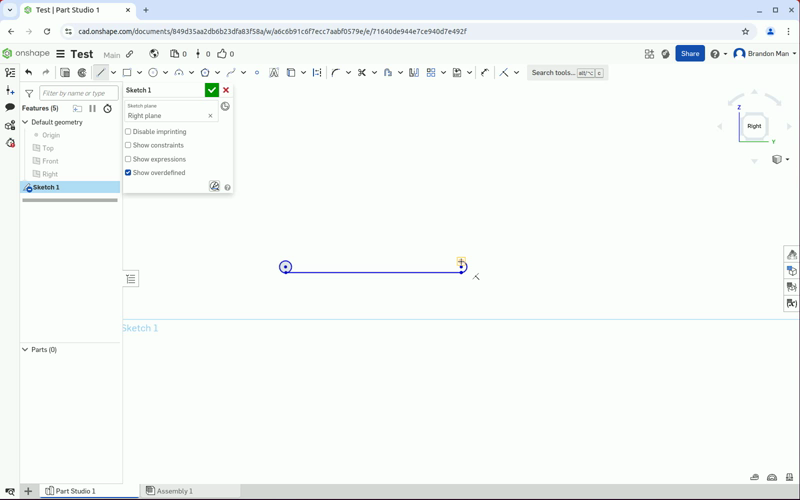
click(461, 261)
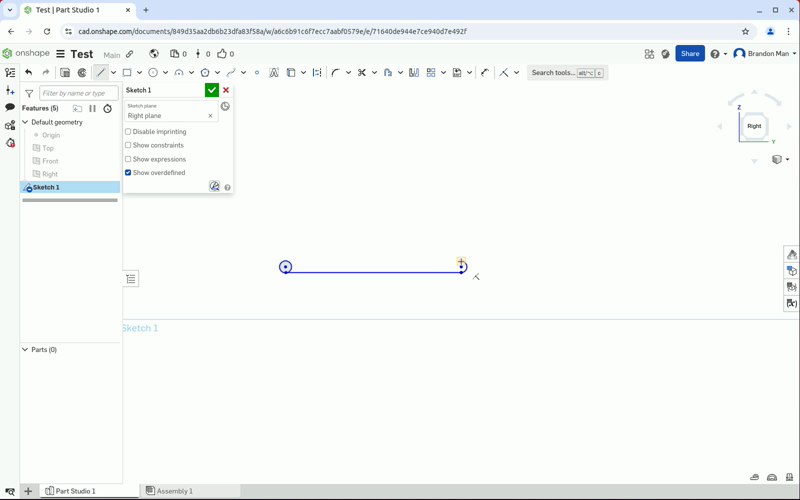
scroll(-6)
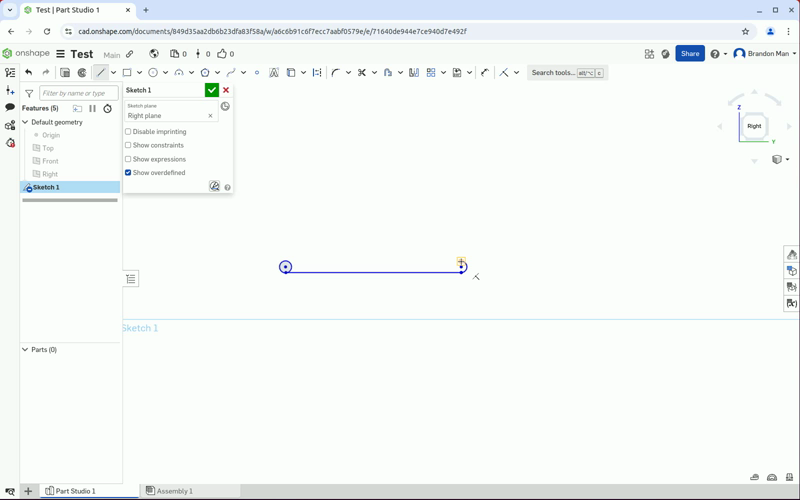
scroll(-6)
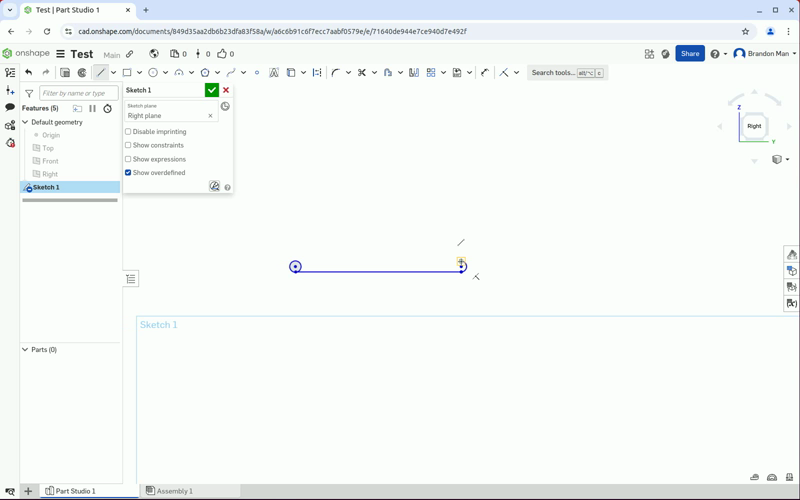
scroll(-6)
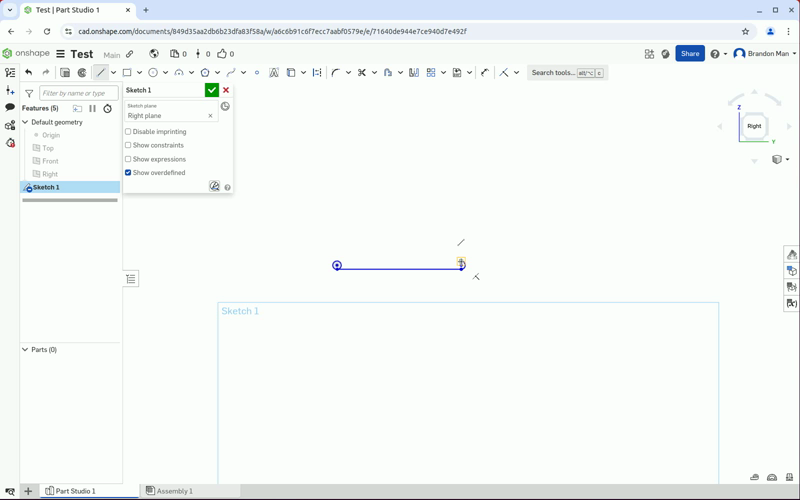
scroll(-6)
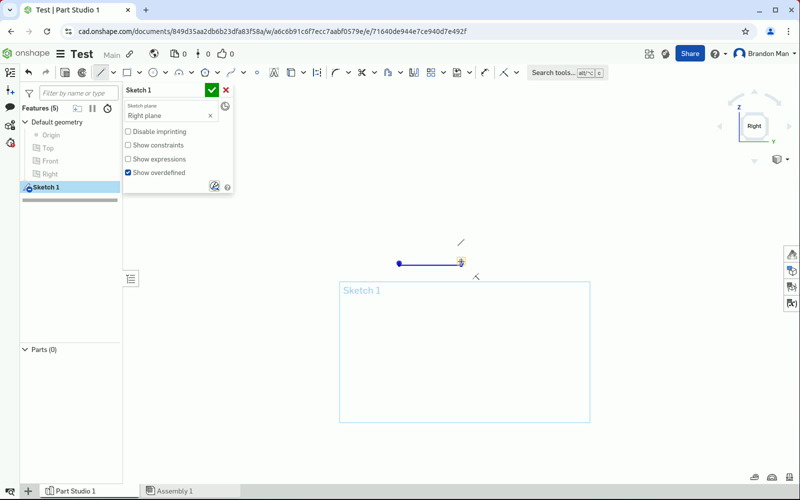
scroll(-6)
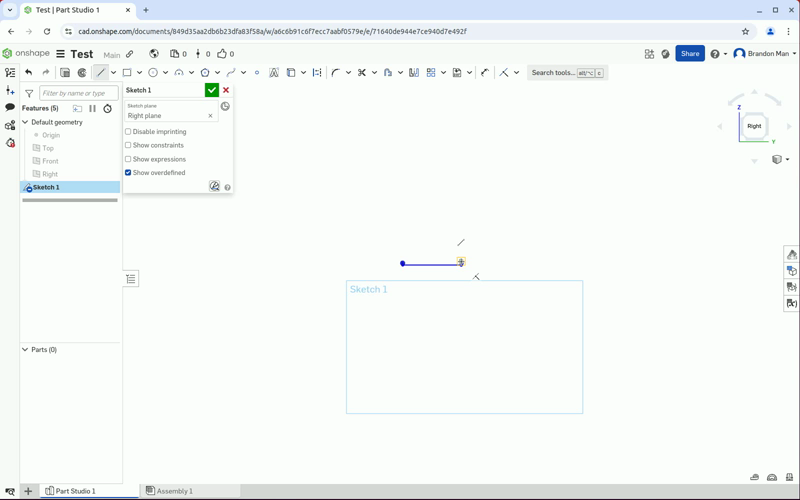
scroll(-6)
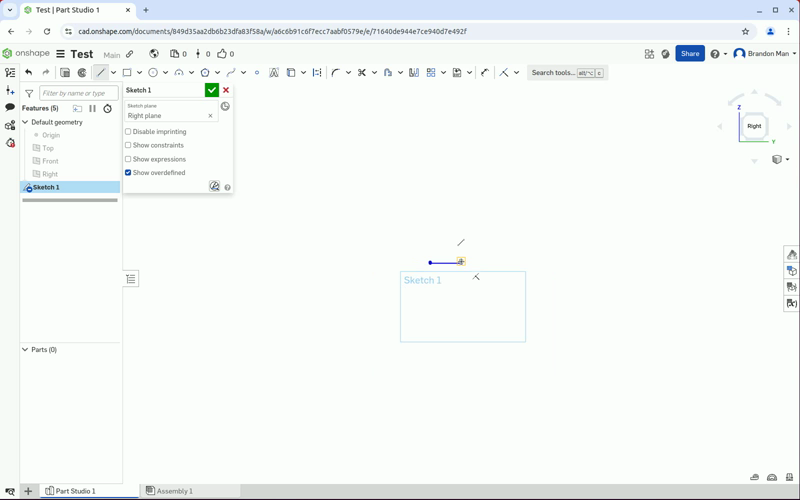
scroll(-6)
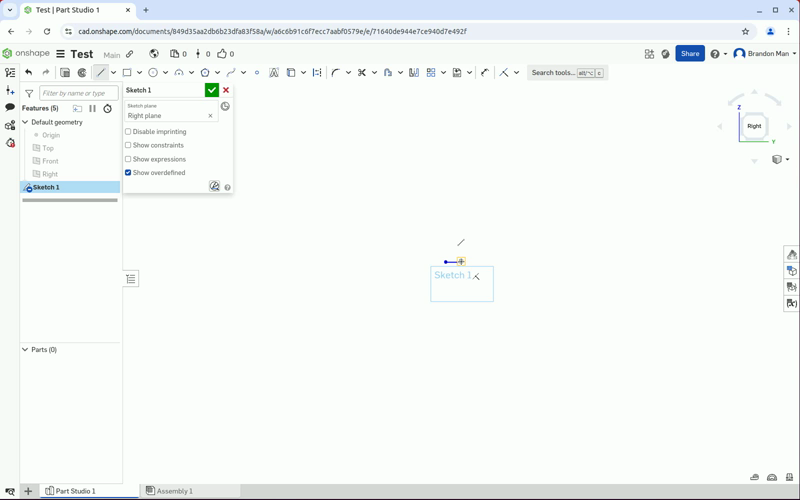
key_down(shift)
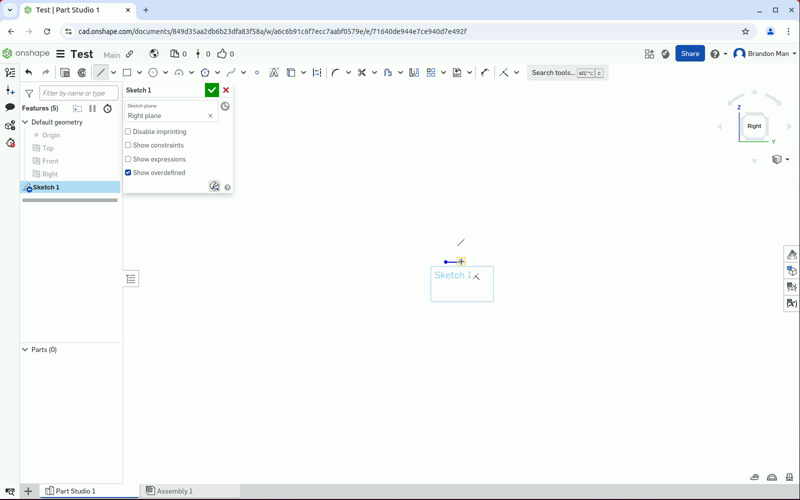
mouse_move(491, 261)
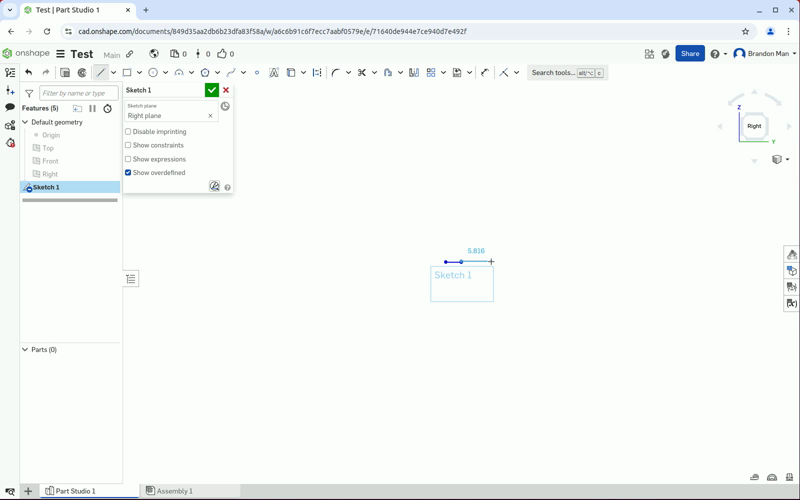
mouse_move(445, 261)
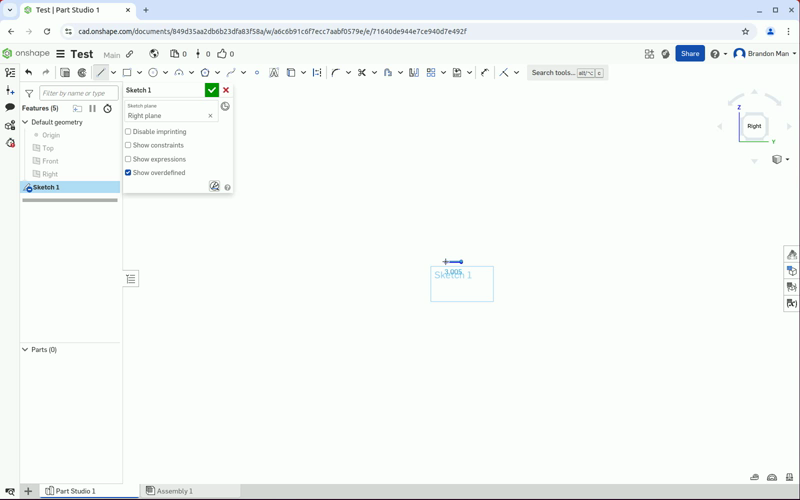
scroll(6)
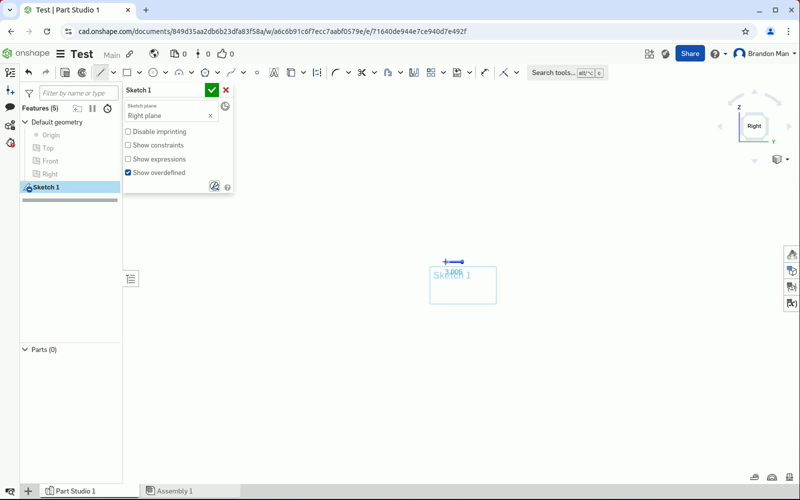
scroll(6)
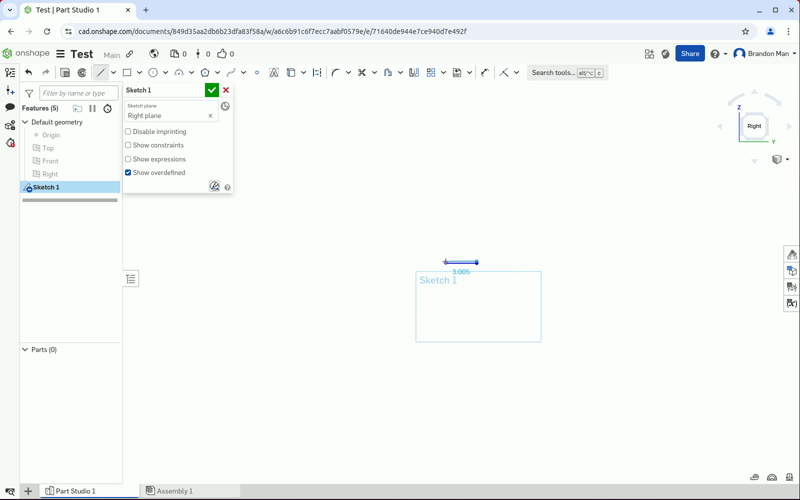
scroll(6)
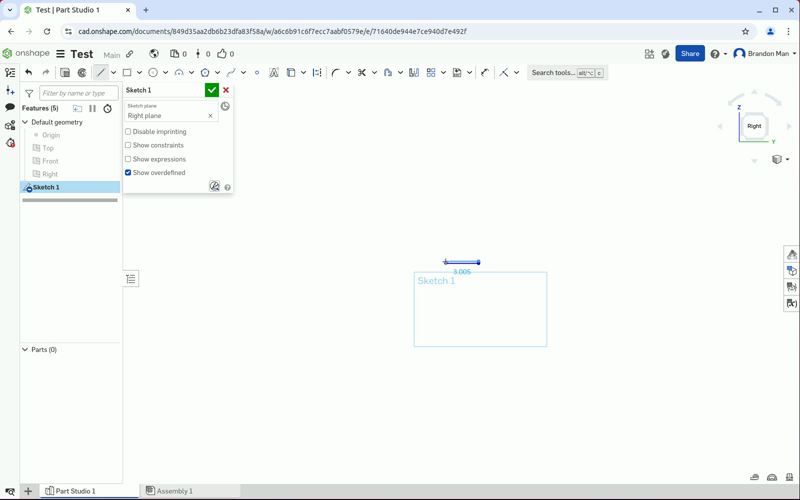
scroll(6)
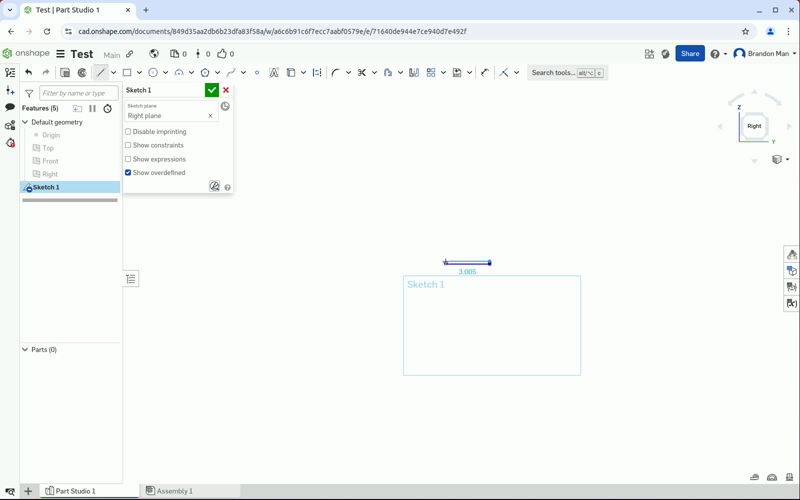
scroll(6)
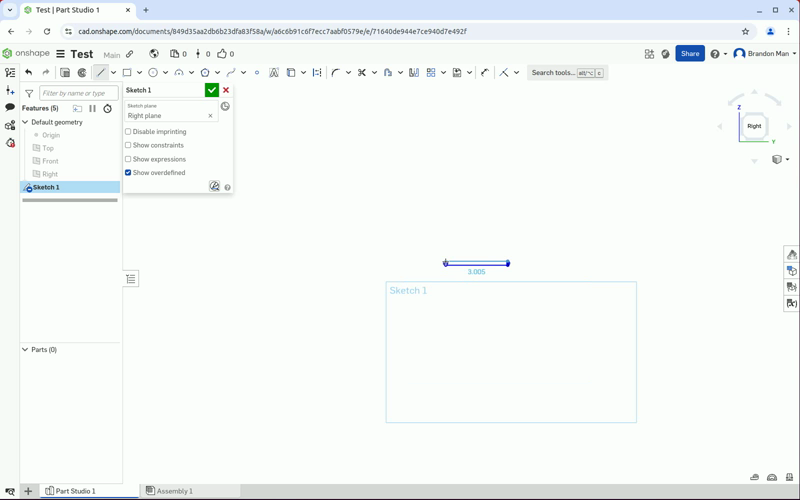
scroll(6)
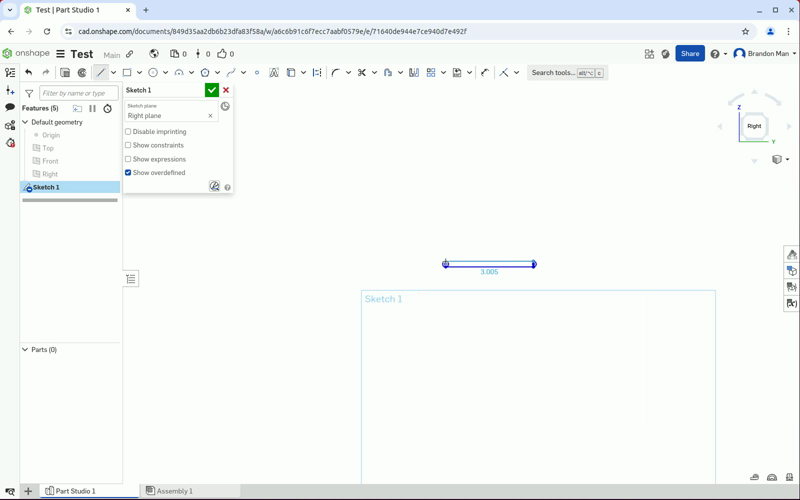
scroll(6)
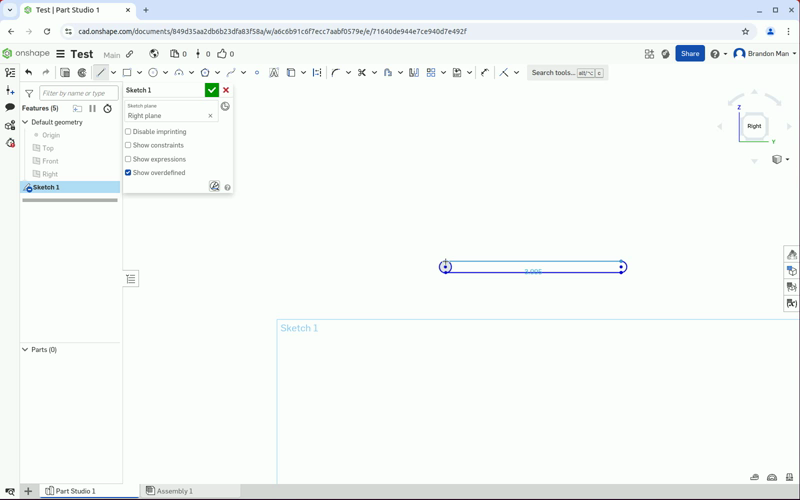
click(445, 261)
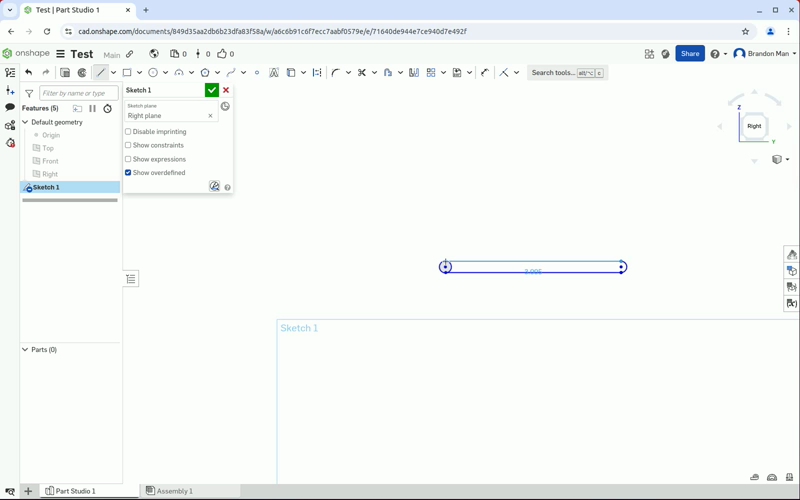
scroll(-6)
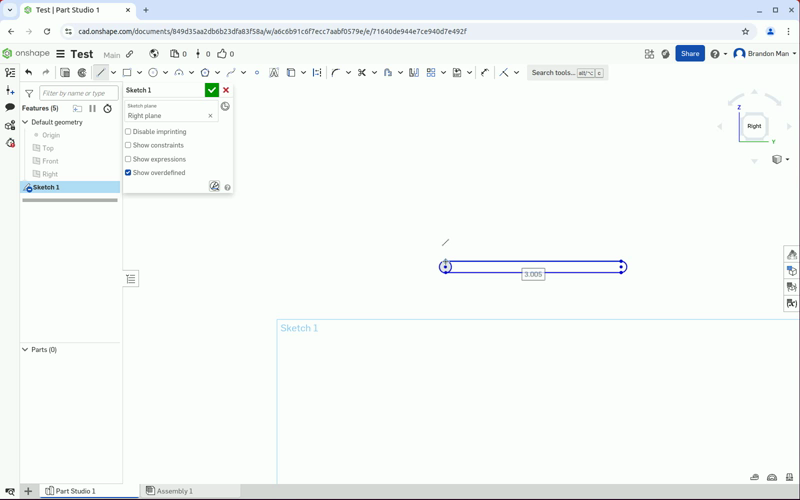
scroll(-6)
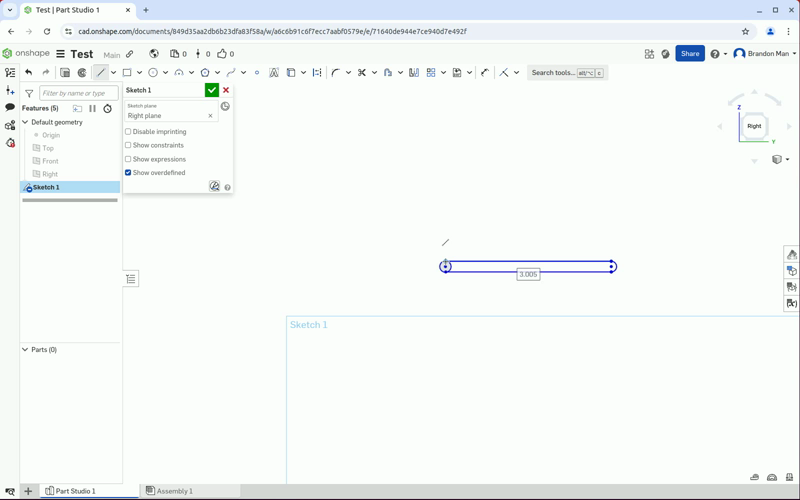
scroll(-6)
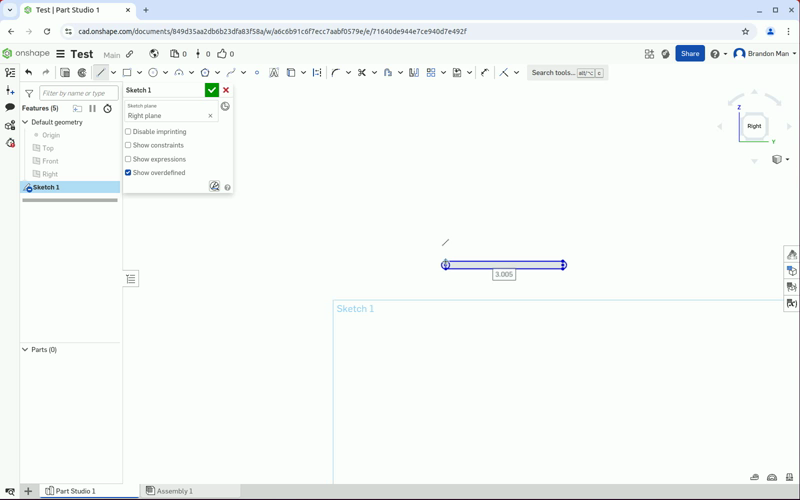
scroll(-6)
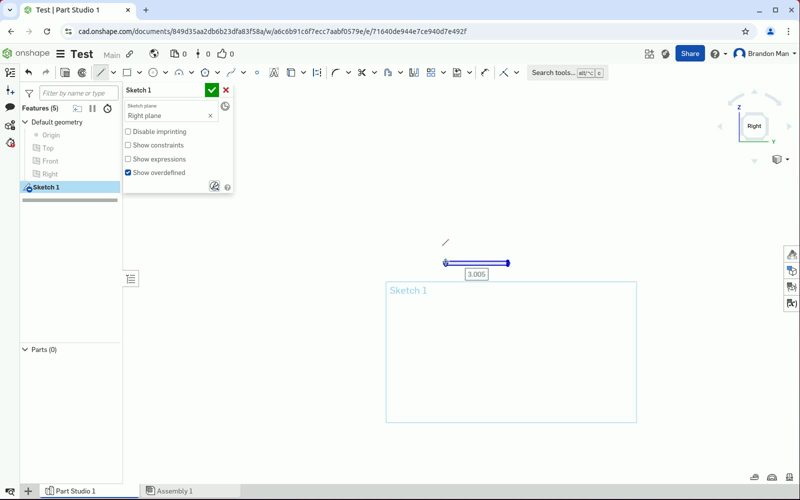
scroll(-6)
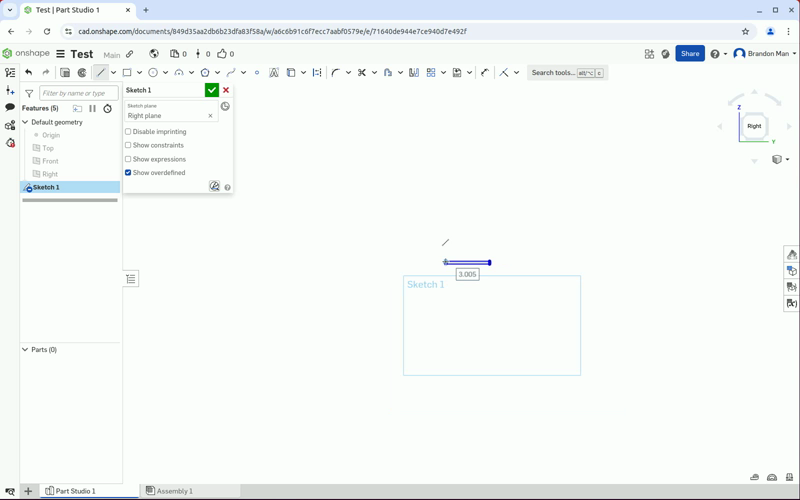
scroll(-6)
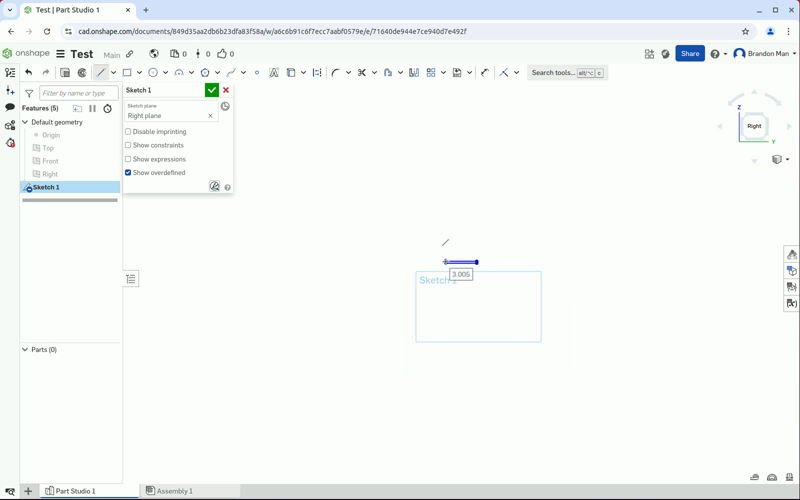
scroll(-6)
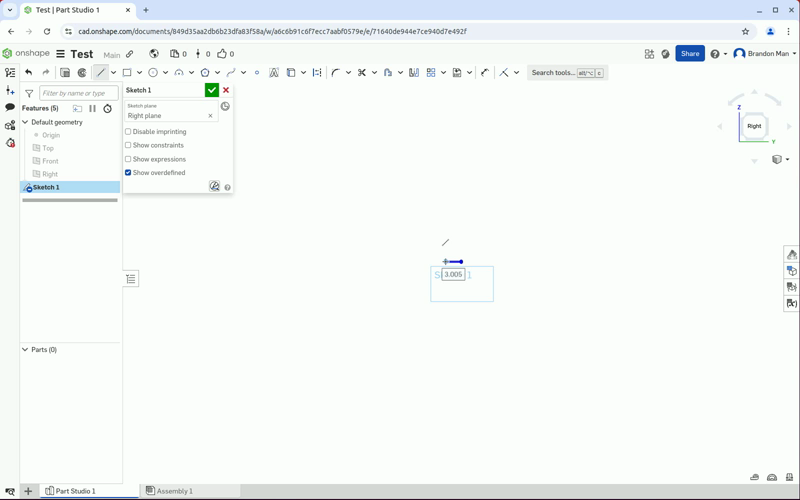
key_up(shift)
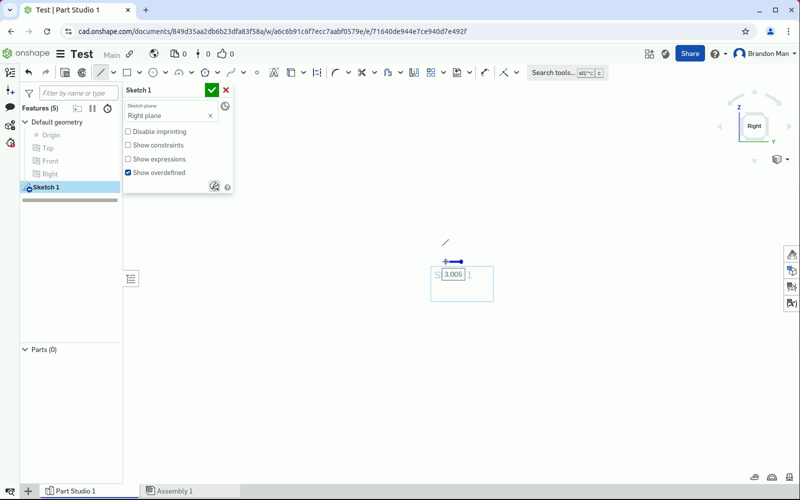
key(esc)
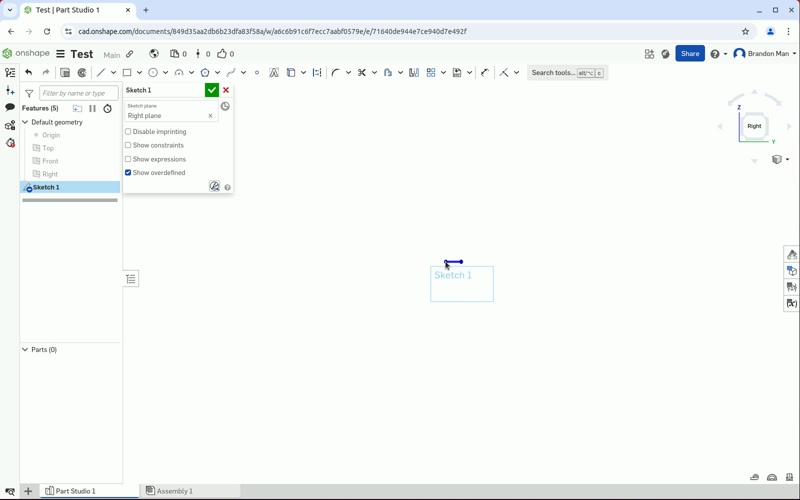
key(a)
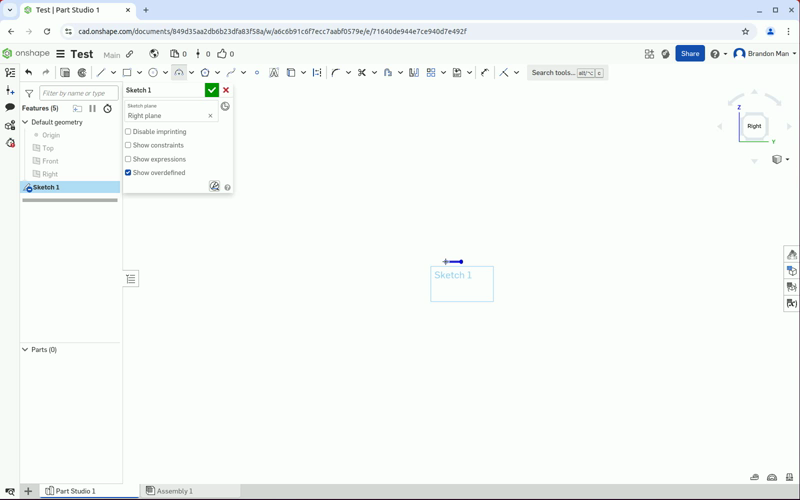
mouse_move(445, 261)
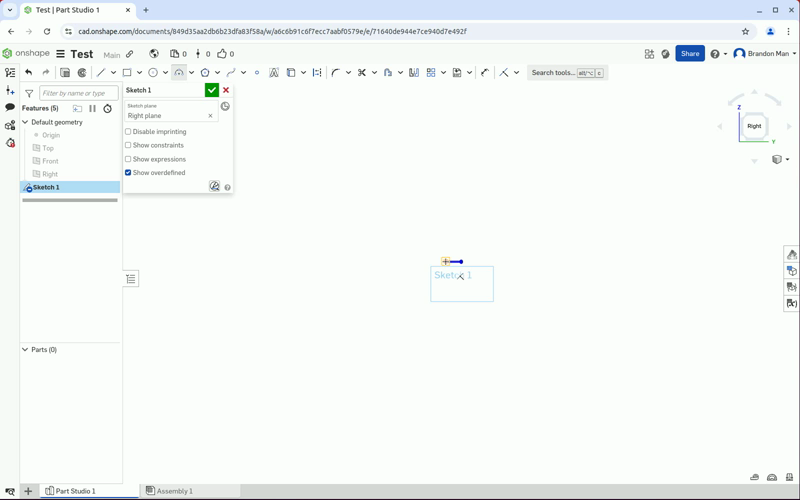
scroll(6)
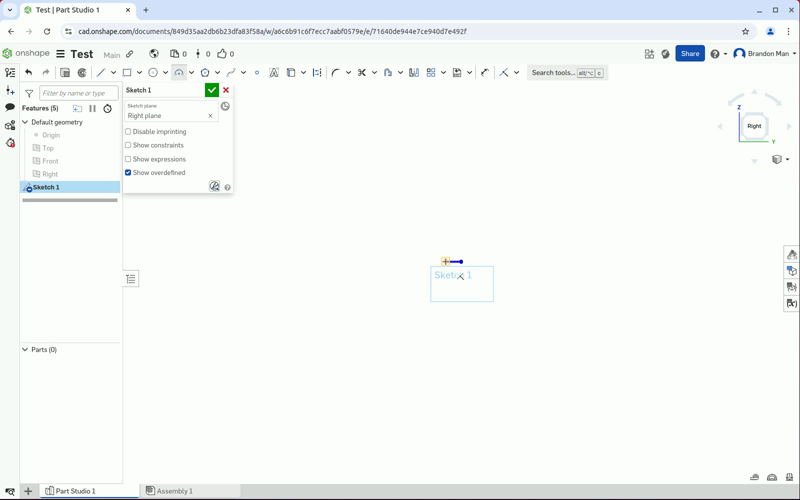
scroll(6)
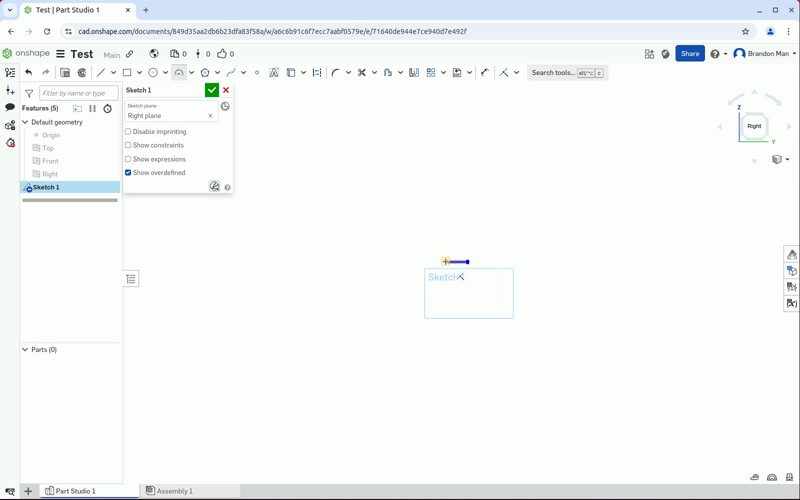
scroll(6)
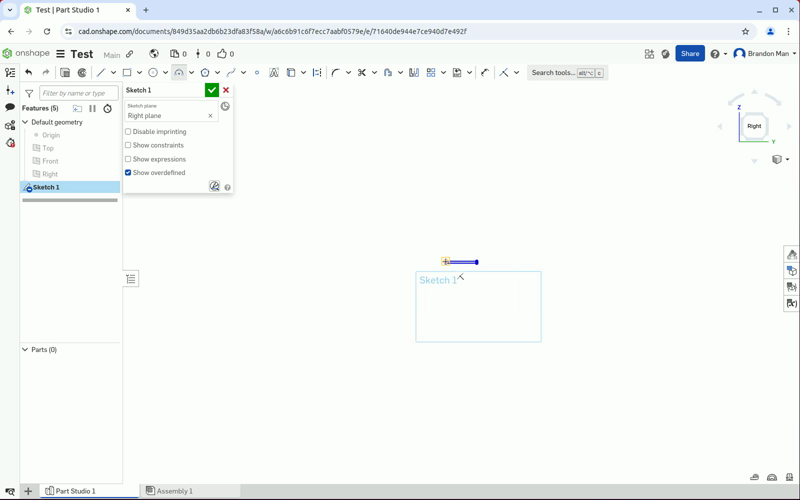
scroll(6)
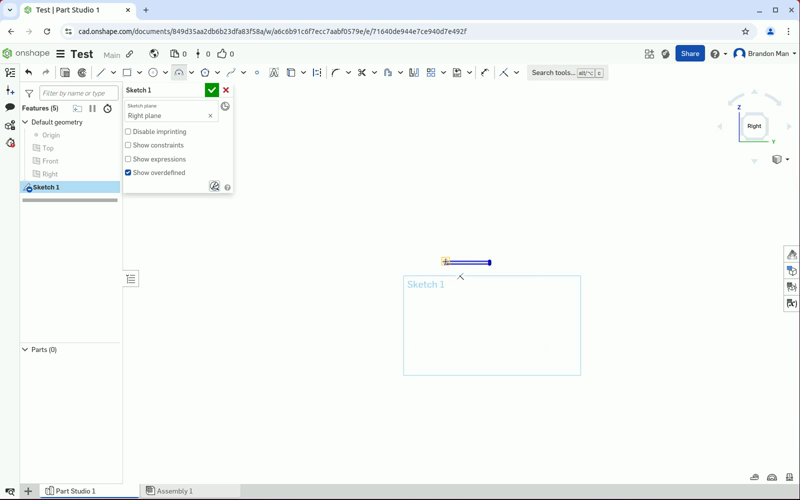
scroll(6)
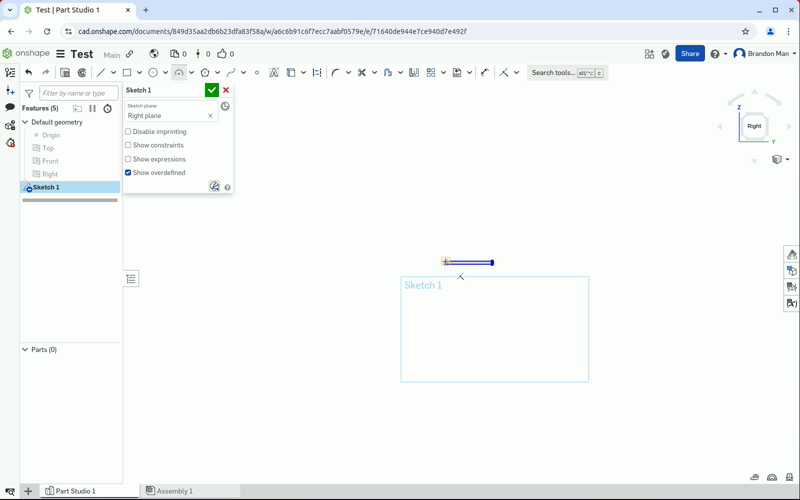
scroll(6)
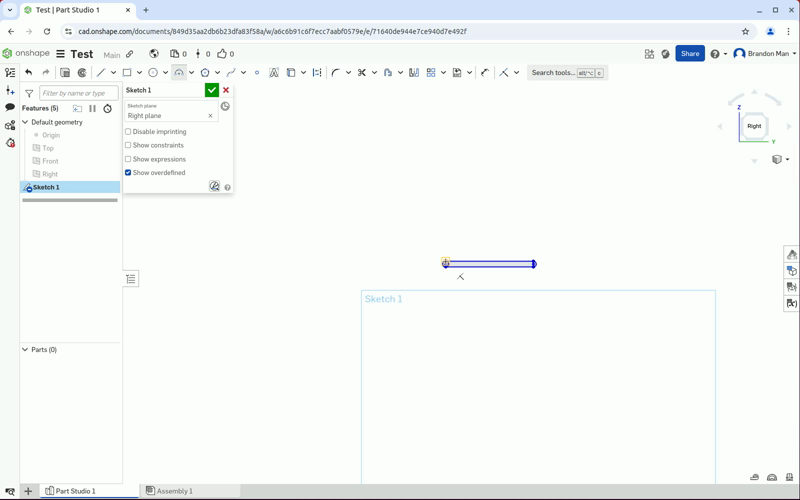
scroll(6)
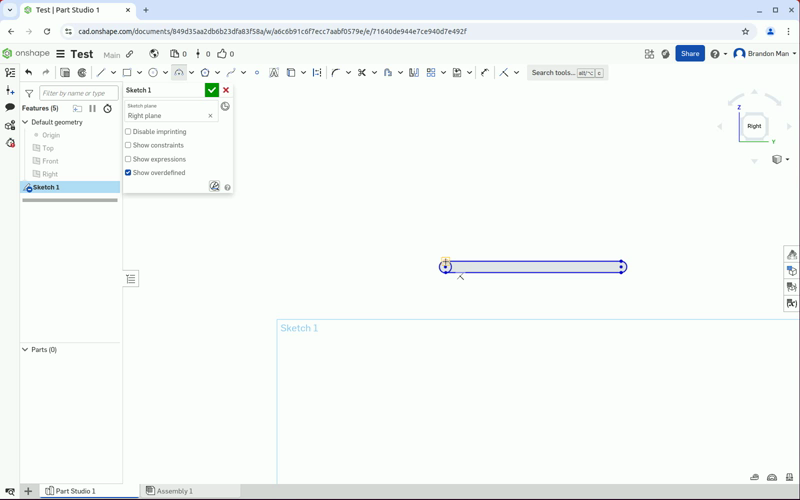
click(445, 261)
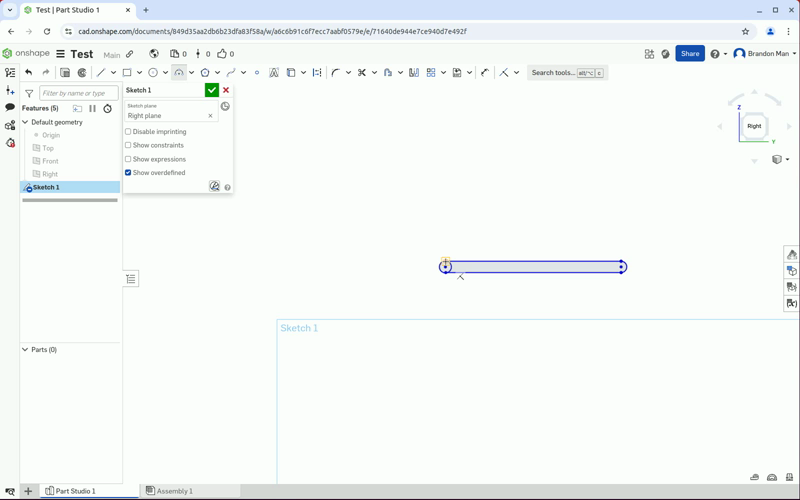
scroll(-6)
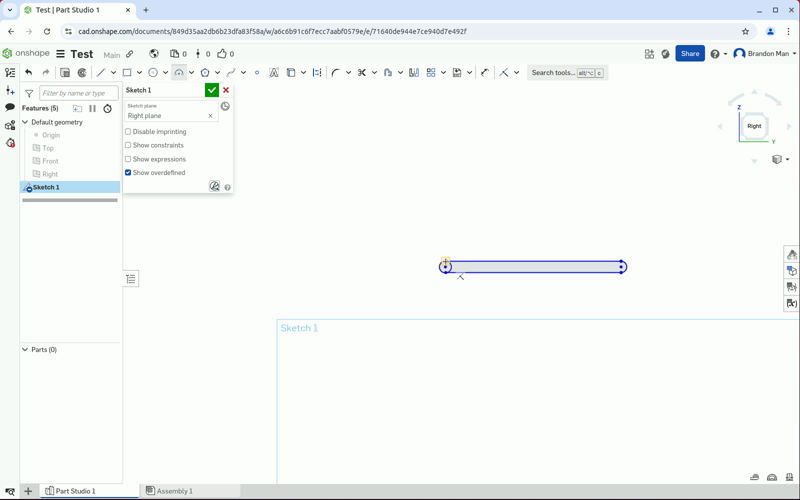
scroll(-6)
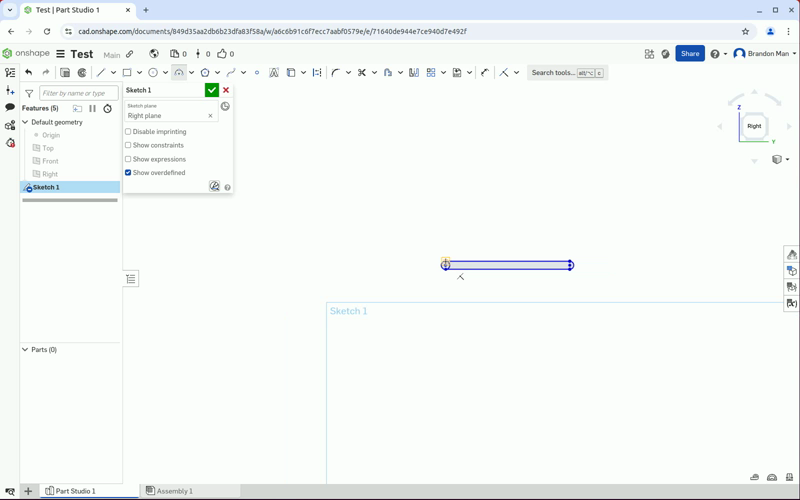
scroll(-6)
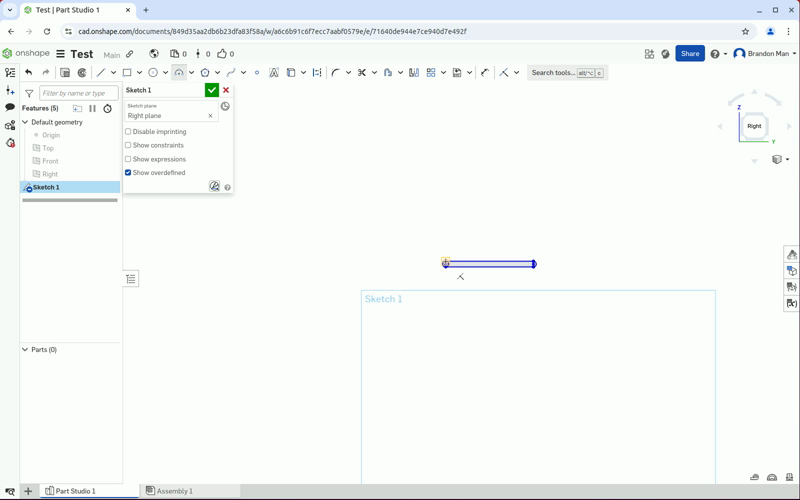
scroll(-6)
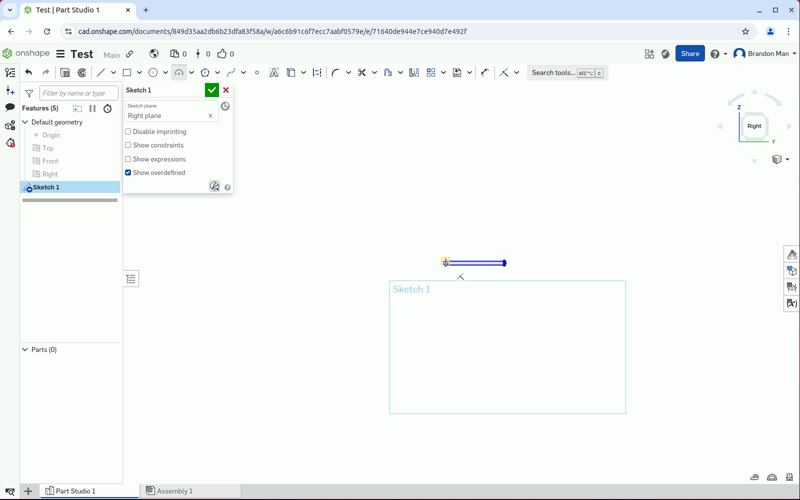
scroll(-6)
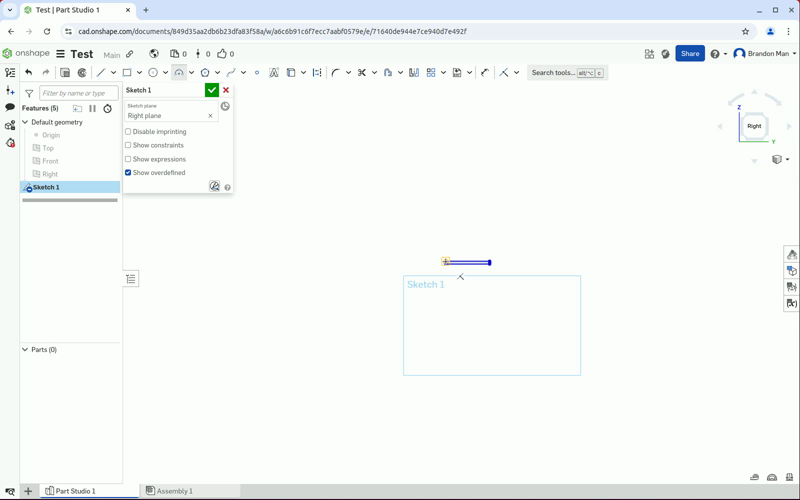
scroll(-6)
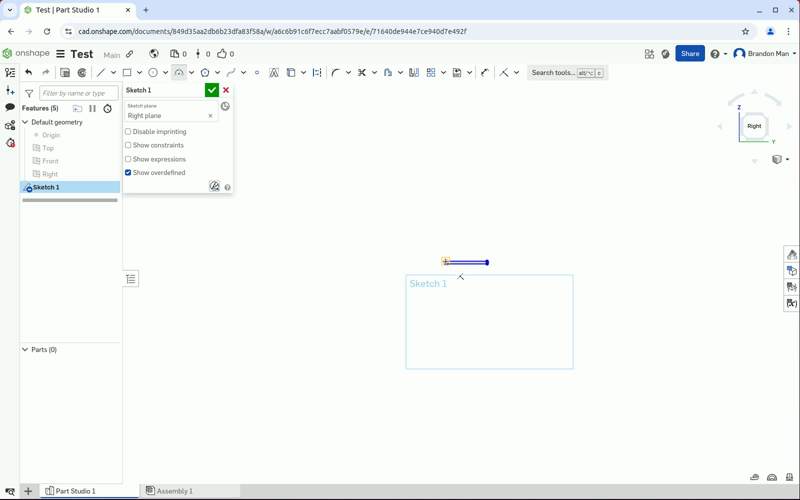
scroll(-6)
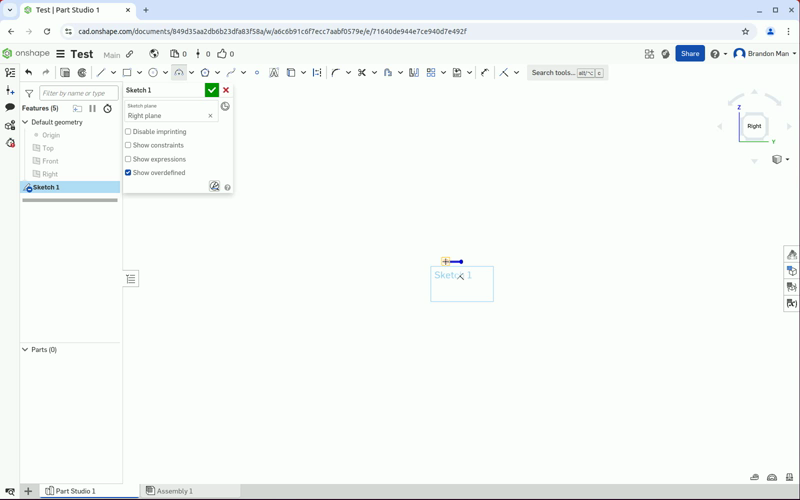
mouse_move(445, 262)
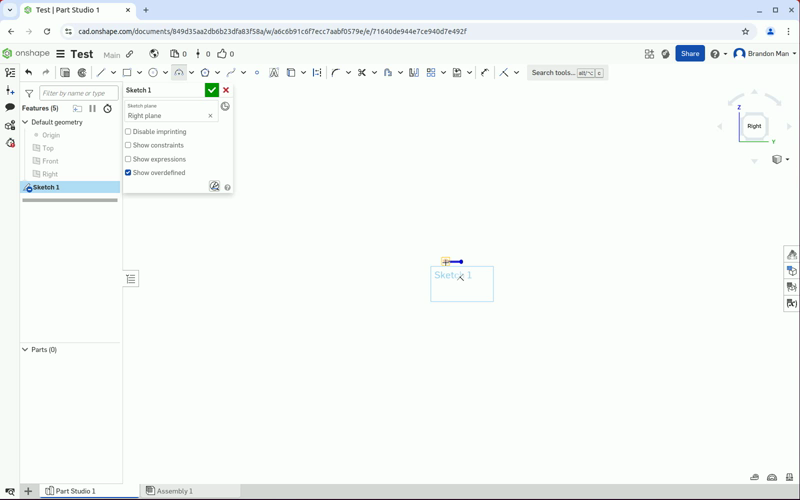
scroll(6)
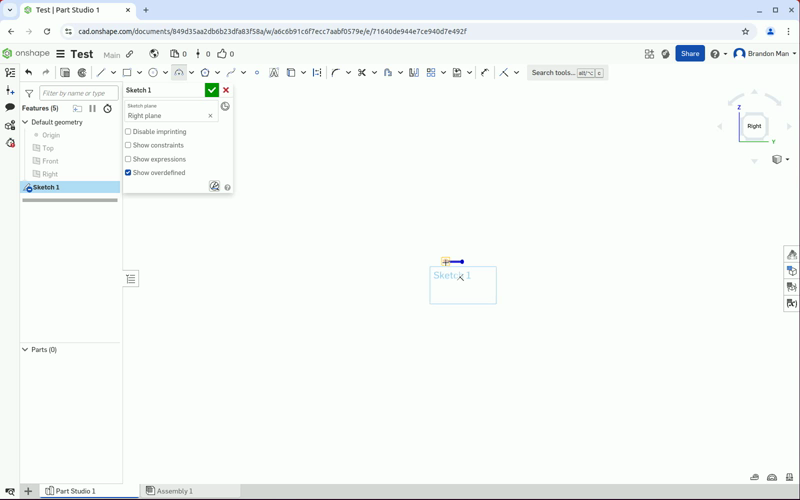
scroll(6)
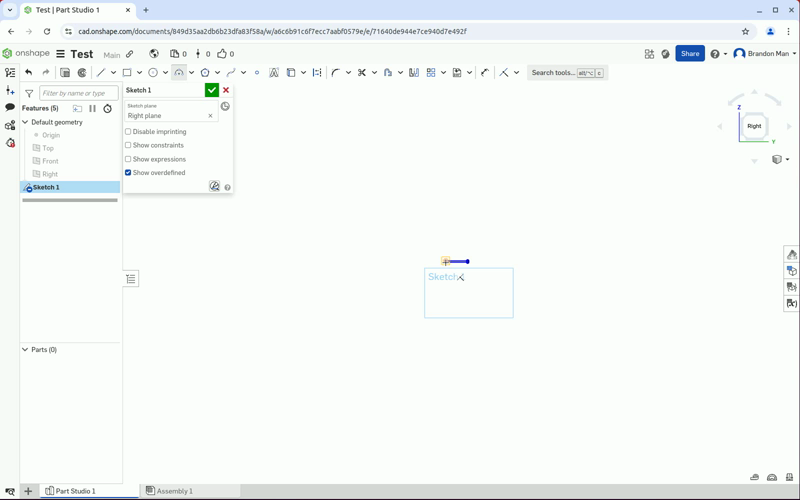
scroll(6)
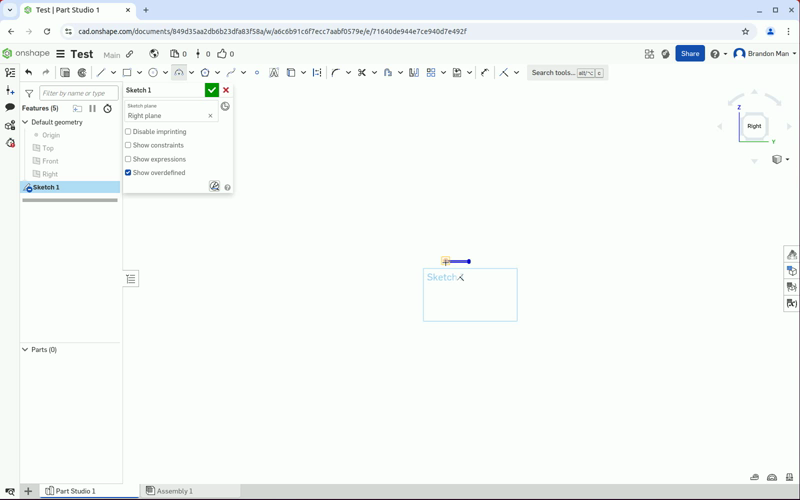
scroll(6)
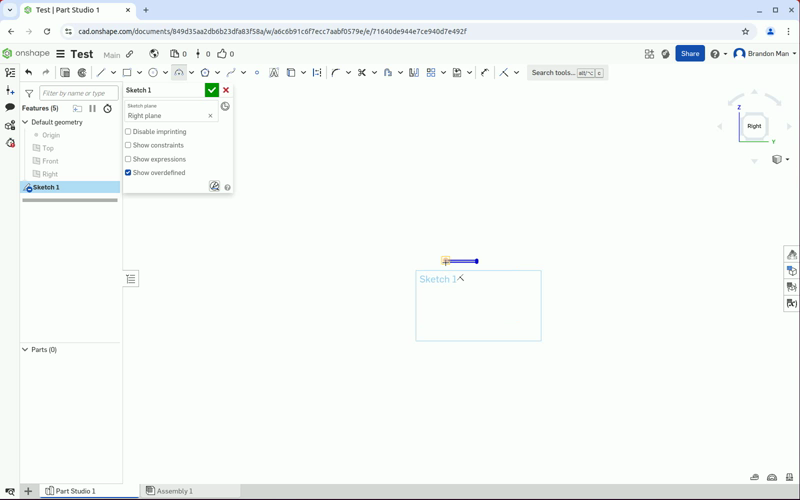
scroll(6)
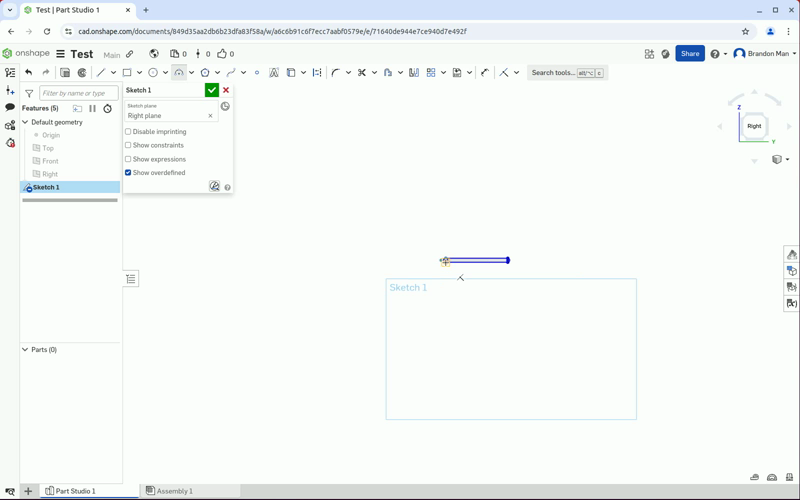
scroll(6)
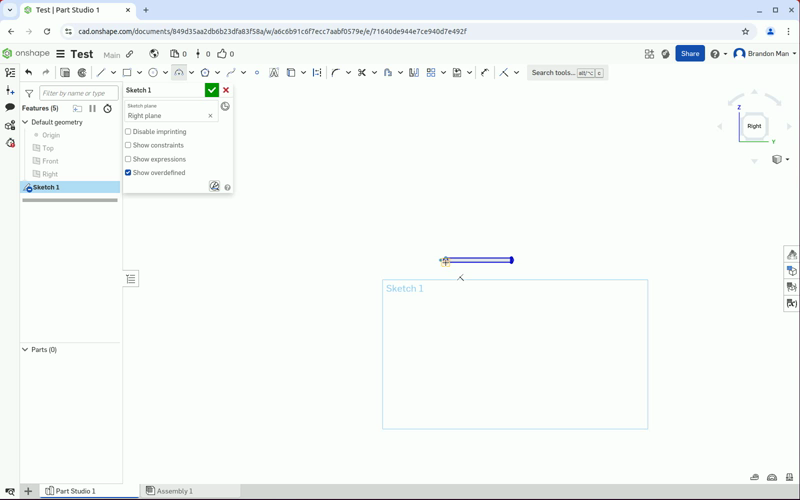
scroll(6)
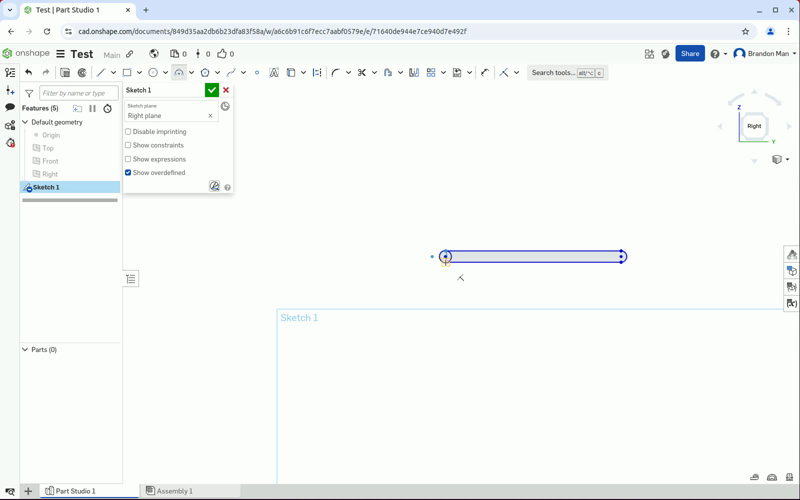
click(445, 262)
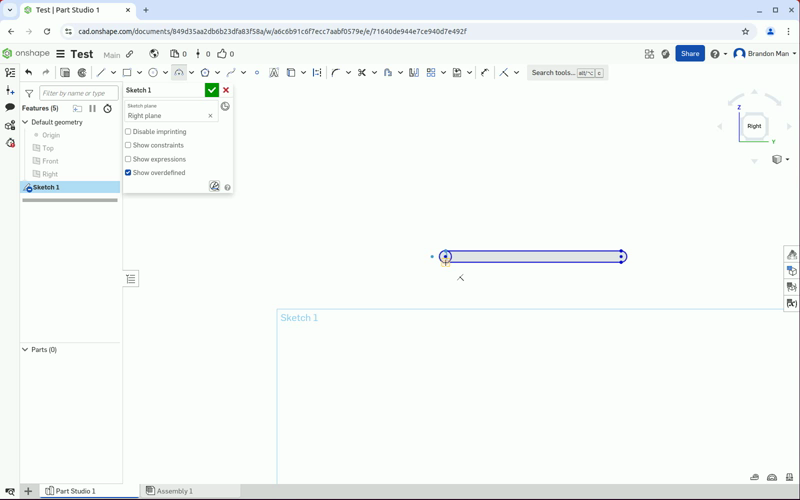
scroll(-6)
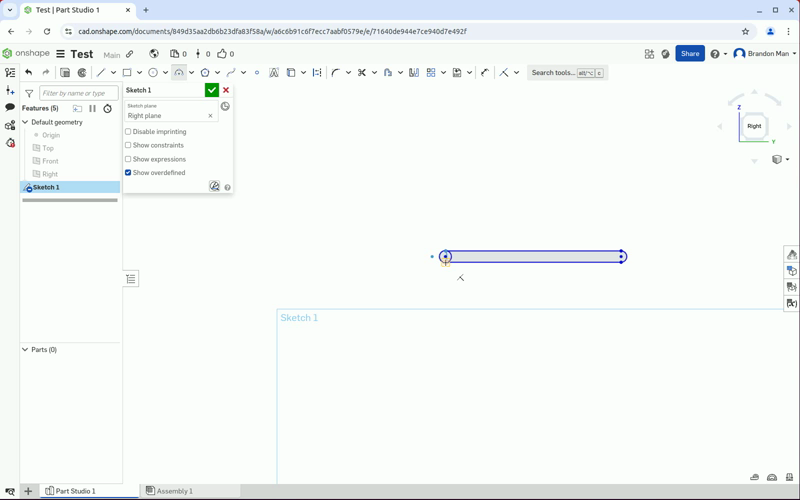
scroll(-6)
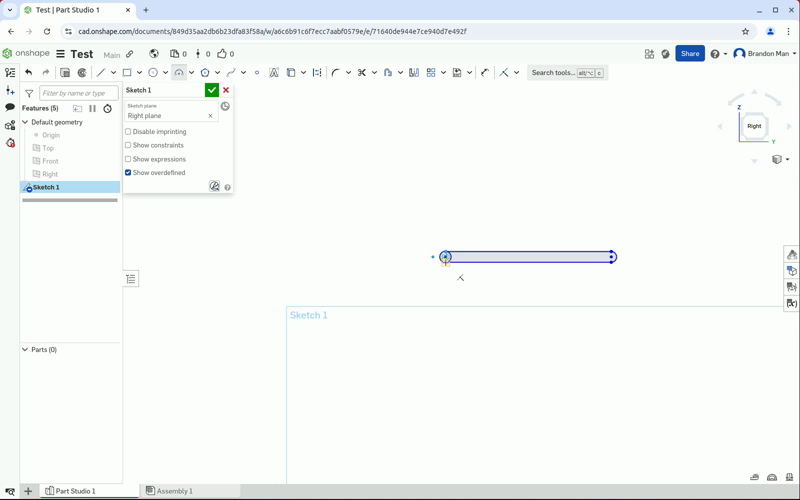
scroll(-6)
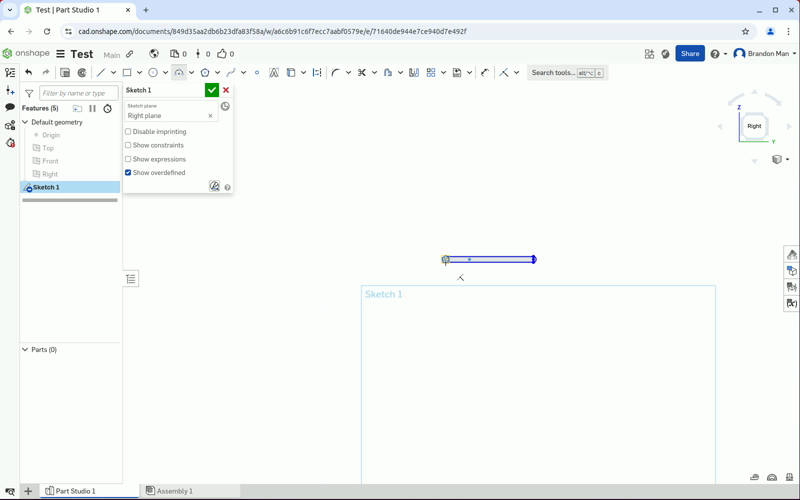
scroll(-6)
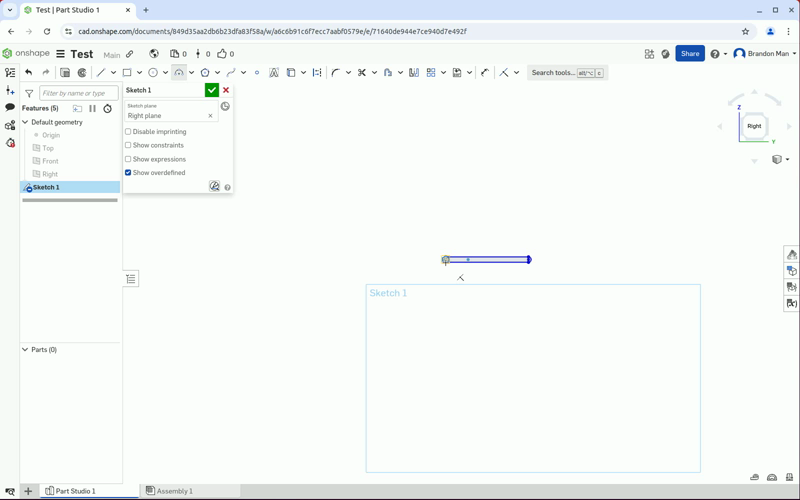
scroll(-6)
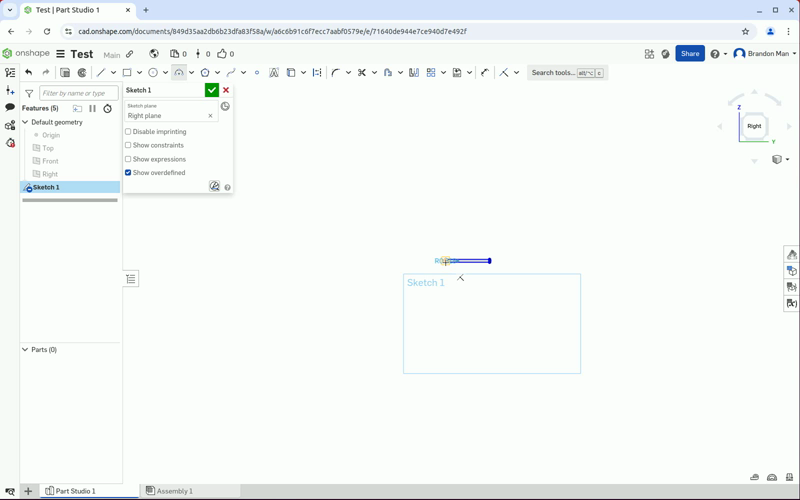
scroll(-6)
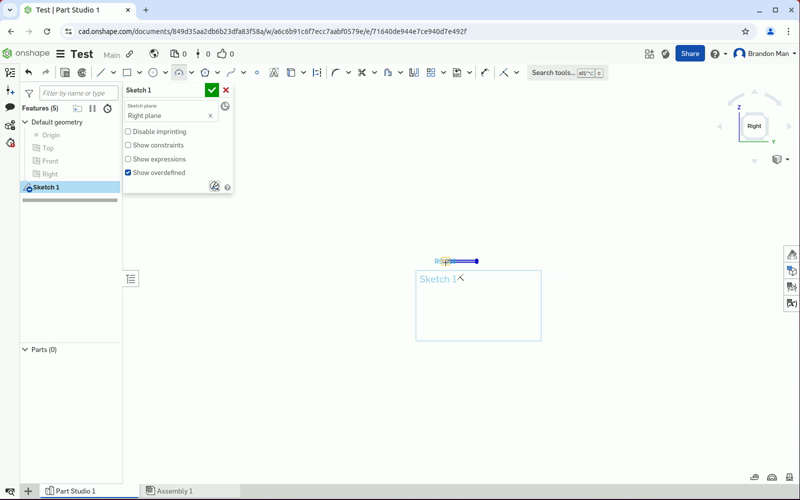
scroll(-6)
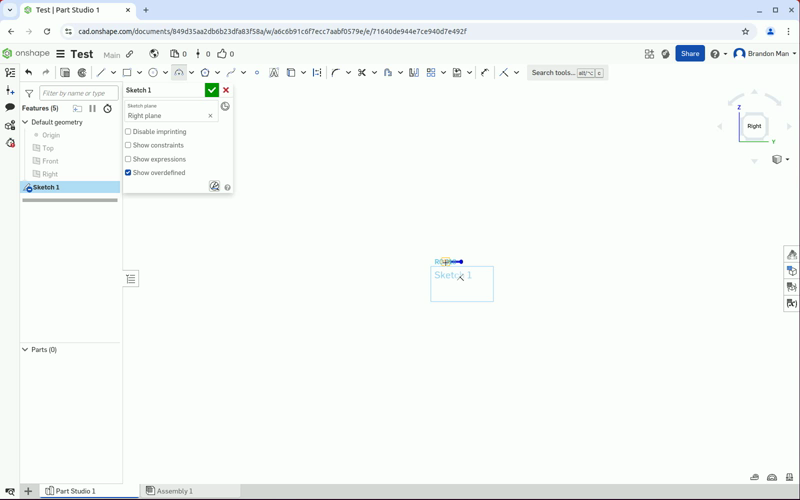
key_down(shift)
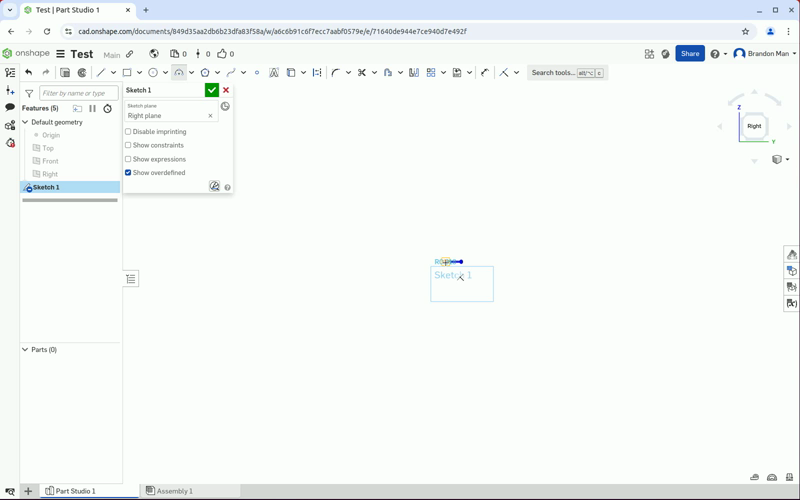
mouse_move(446, 261)
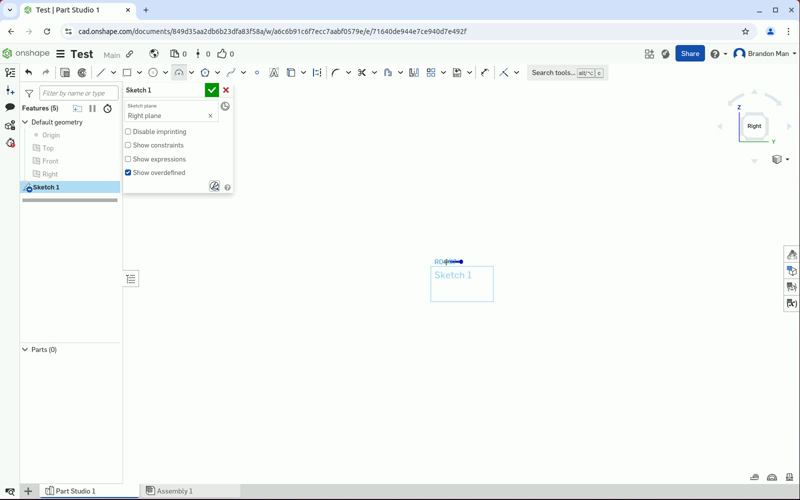
scroll(6)
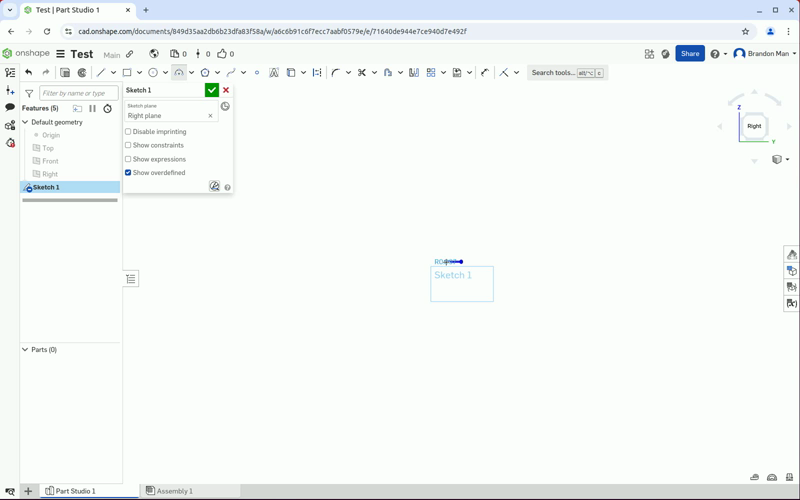
scroll(6)
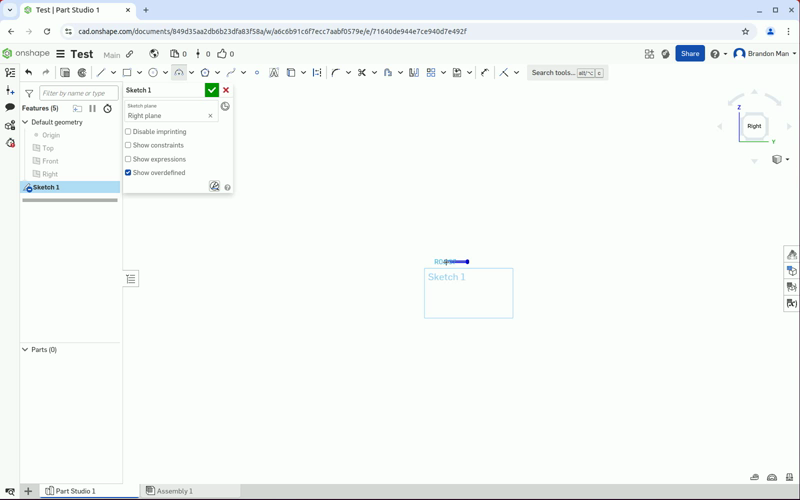
scroll(6)
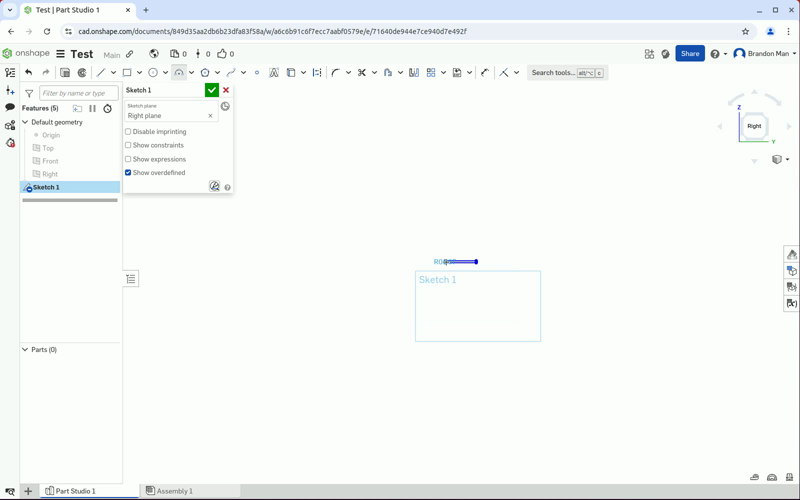
scroll(6)
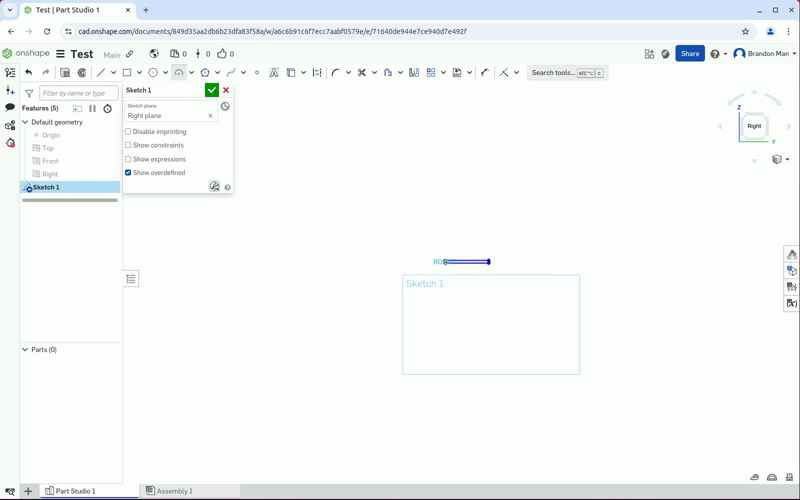
scroll(6)
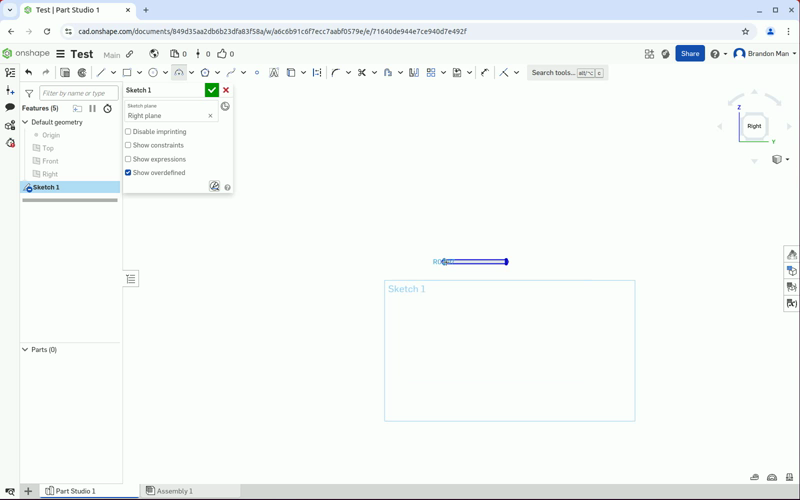
scroll(6)
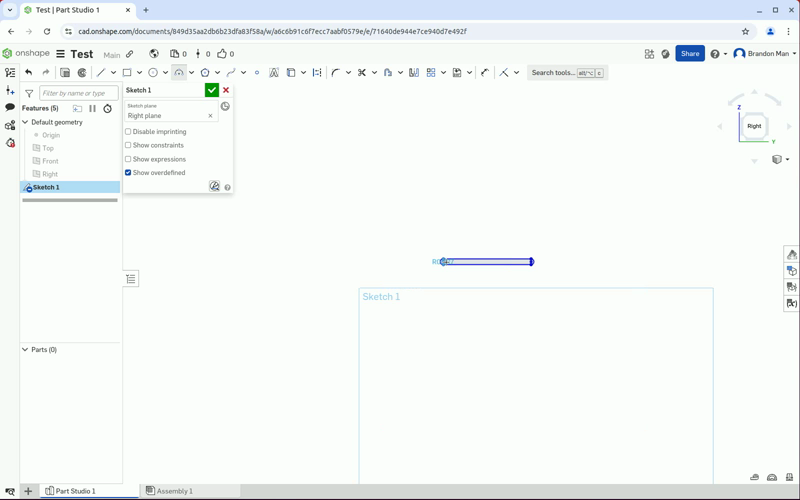
scroll(6)
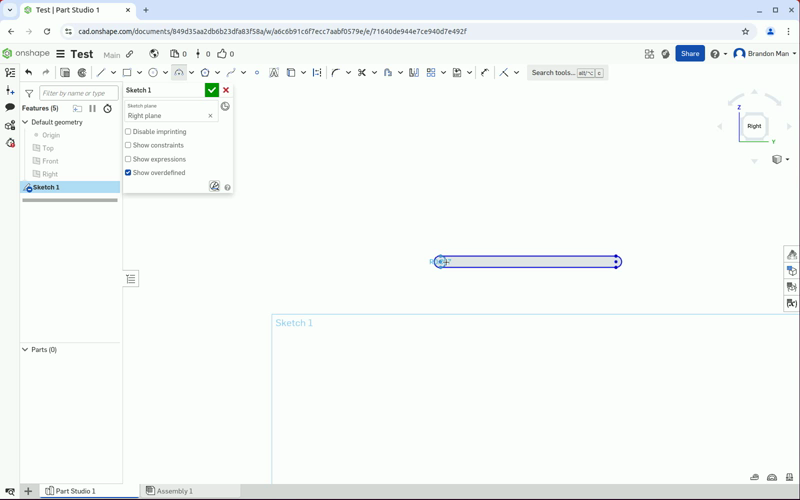
click(446, 261)
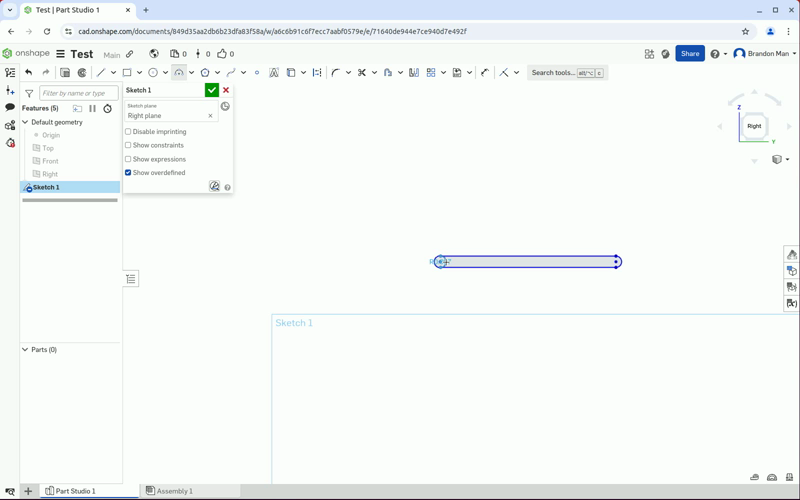
scroll(-6)
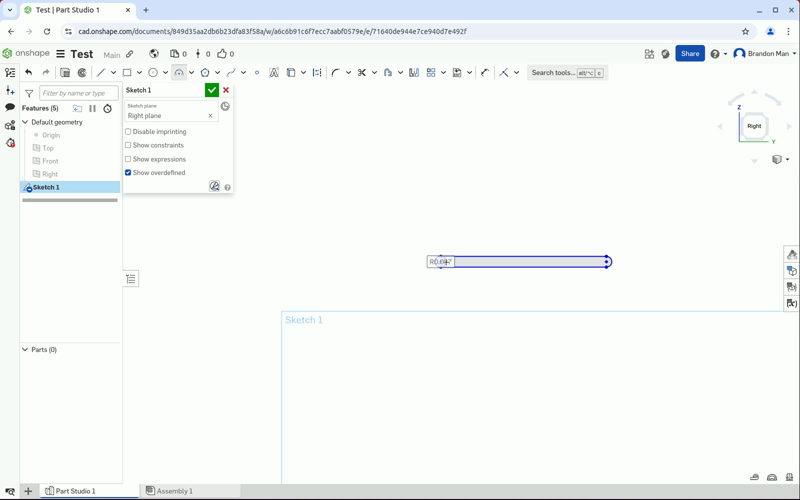
scroll(-6)
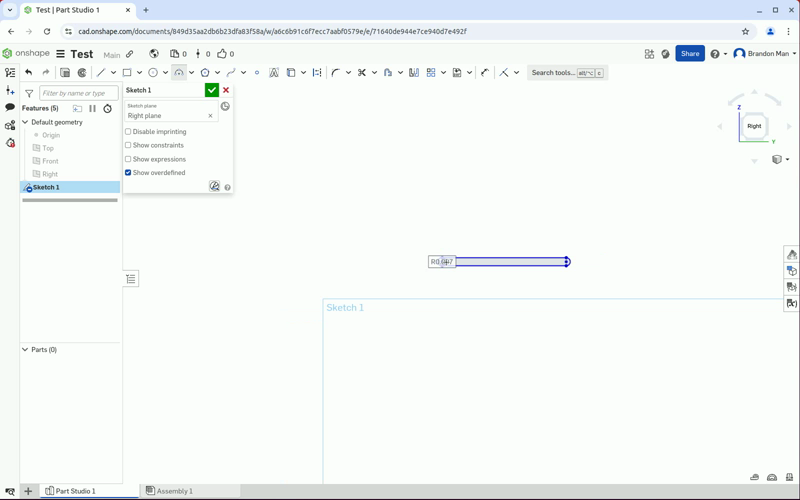
scroll(-6)
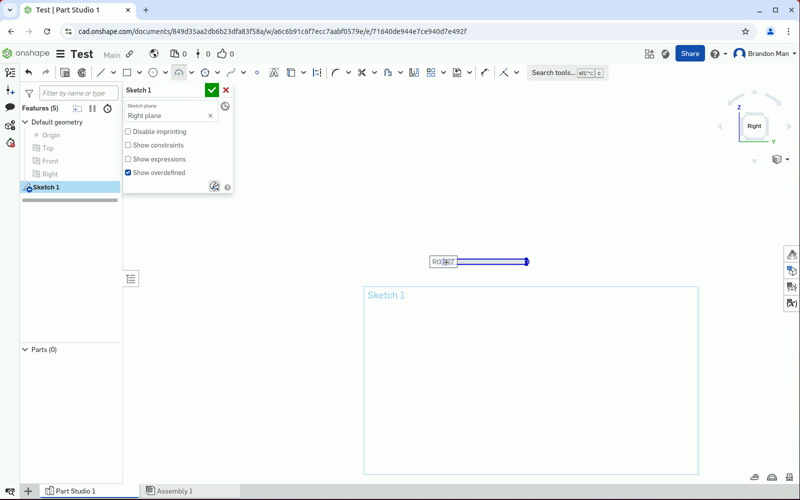
scroll(-6)
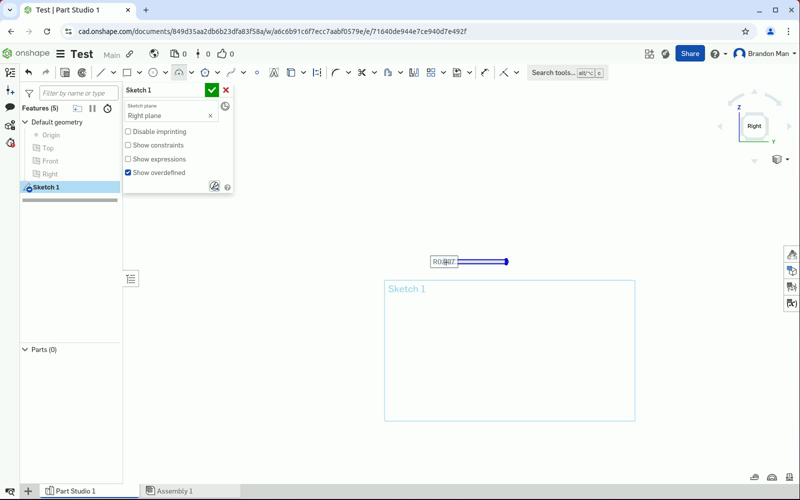
scroll(-6)
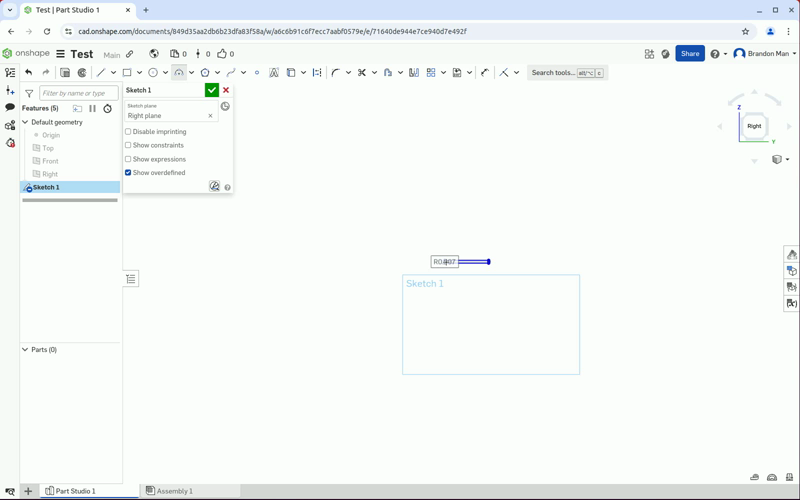
scroll(-6)
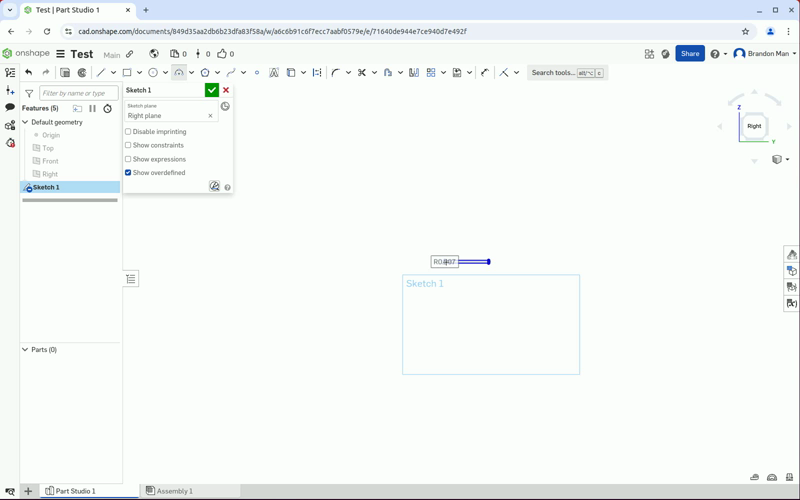
scroll(-6)
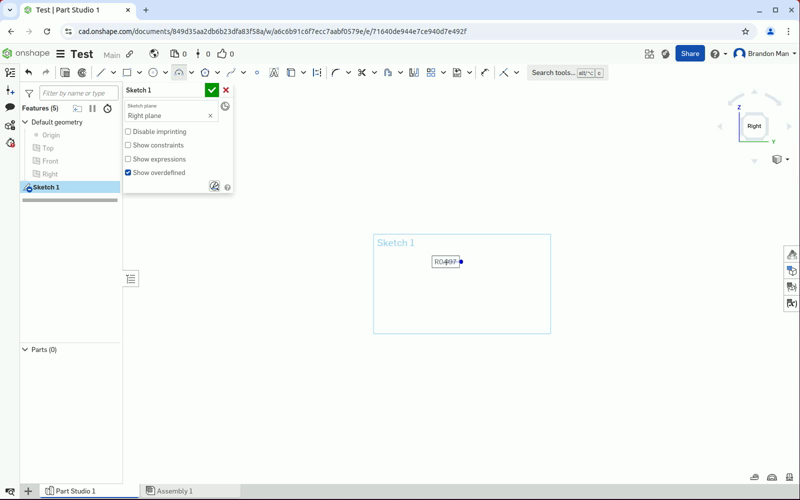
key_up(shift)
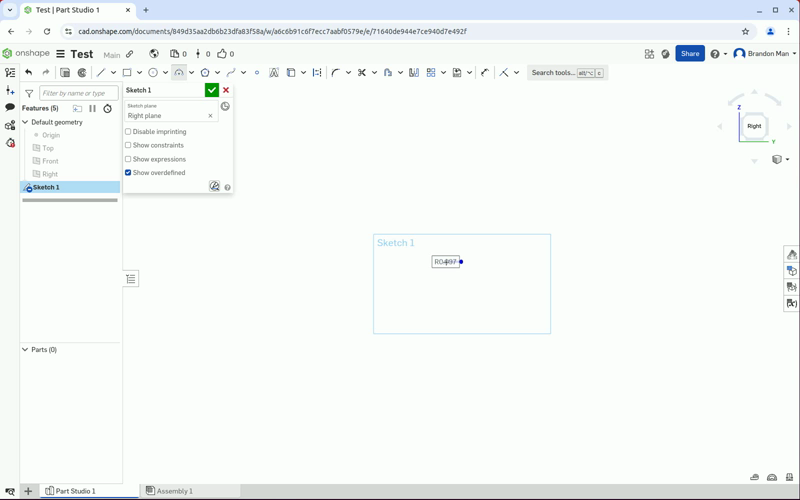
key(esc)
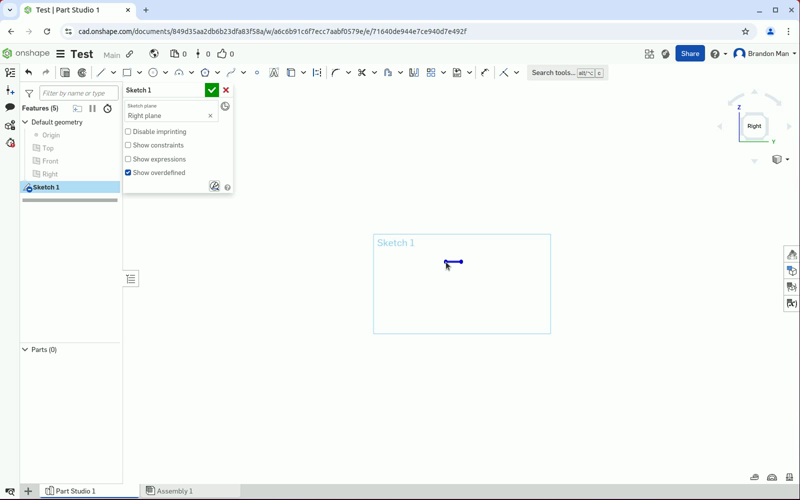
key(c)
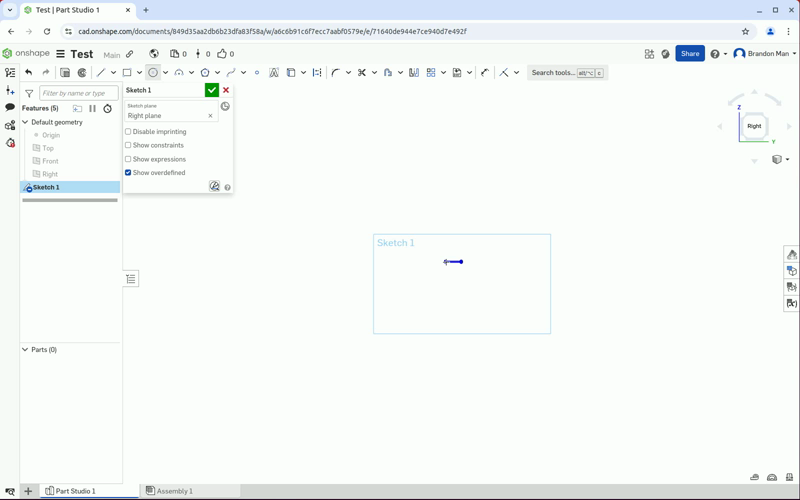
key_down(shift)
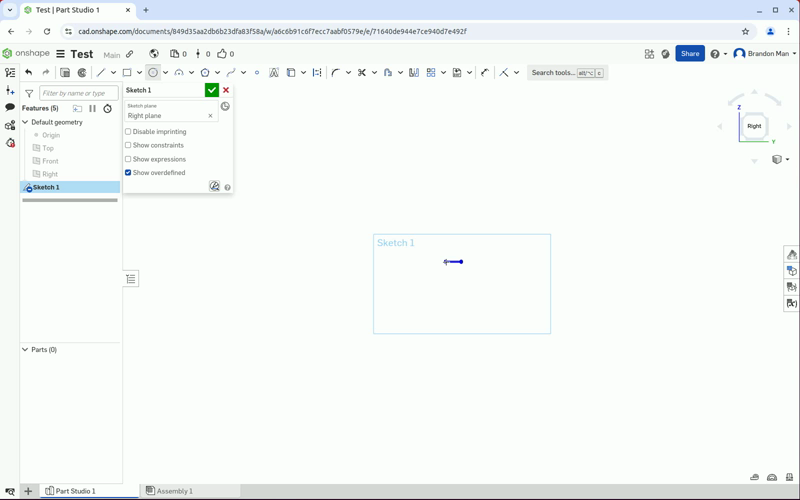
mouse_move(461, 261)
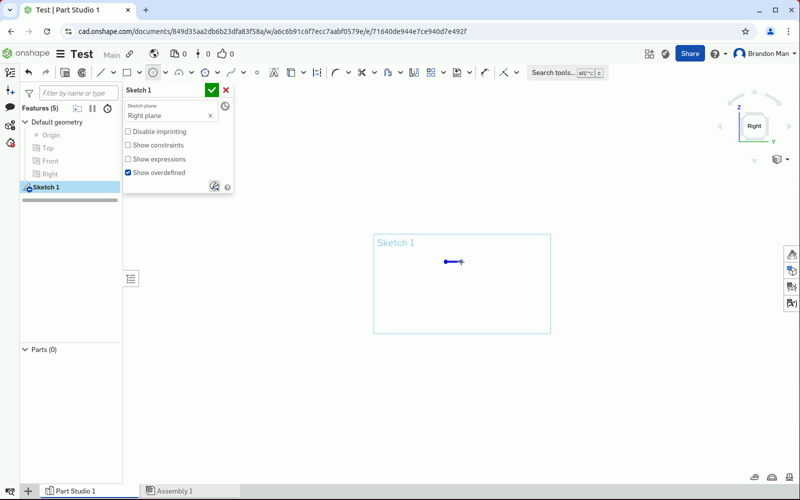
scroll(6)
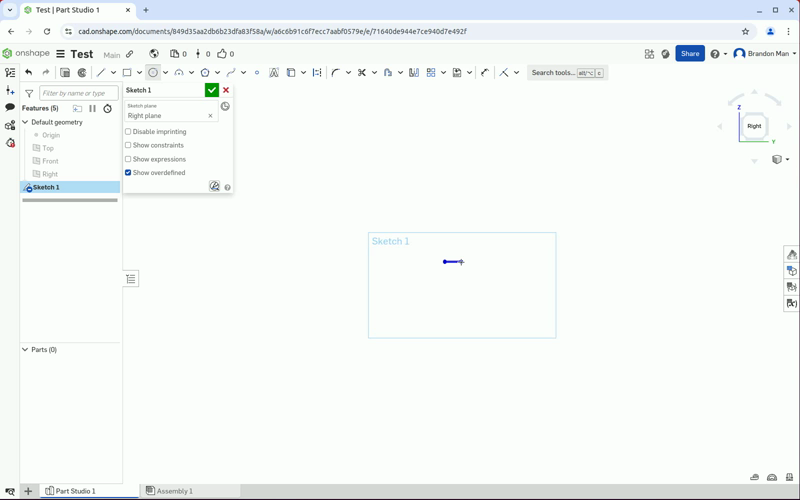
scroll(6)
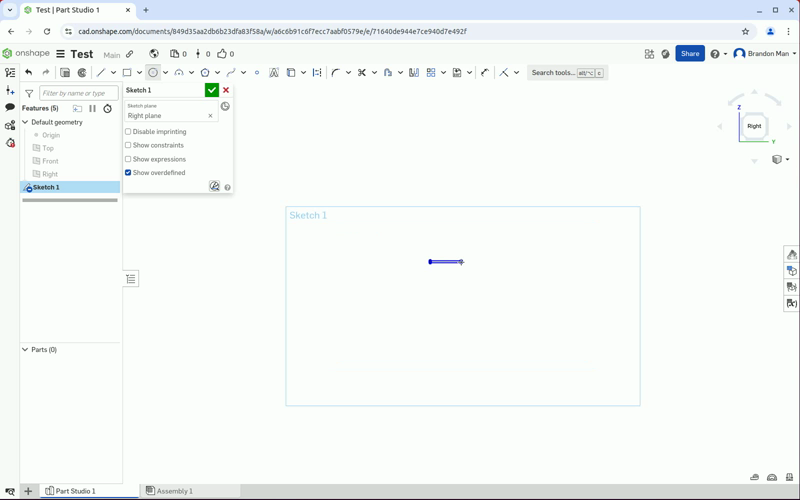
scroll(6)
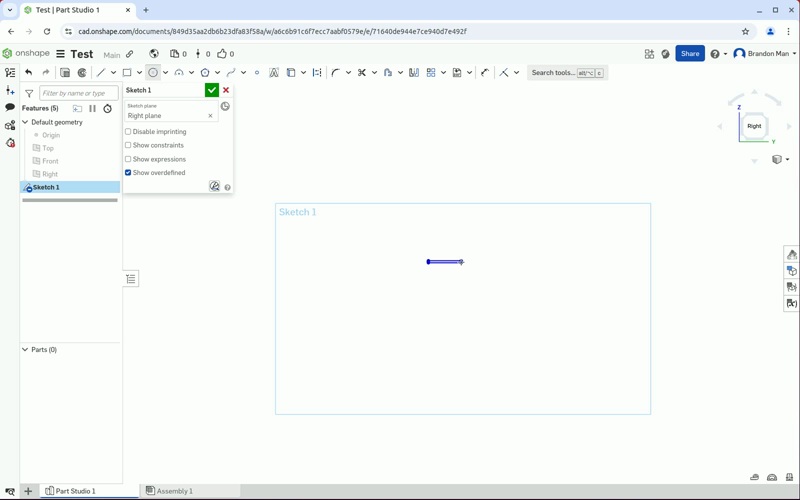
scroll(6)
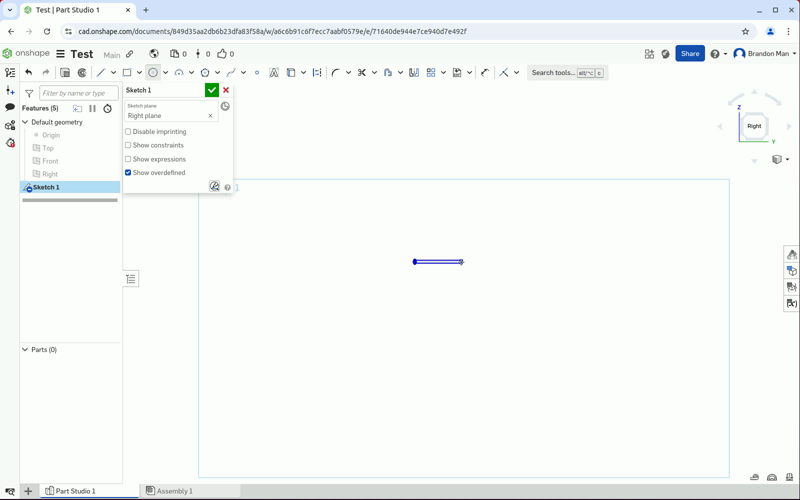
scroll(6)
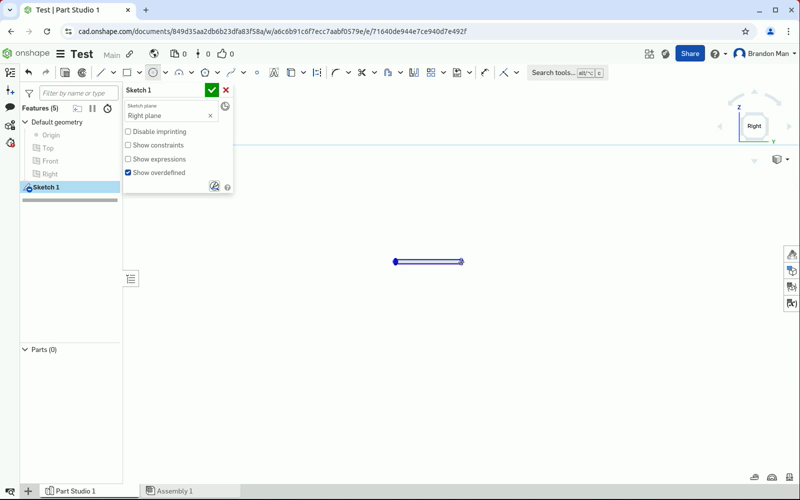
scroll(6)
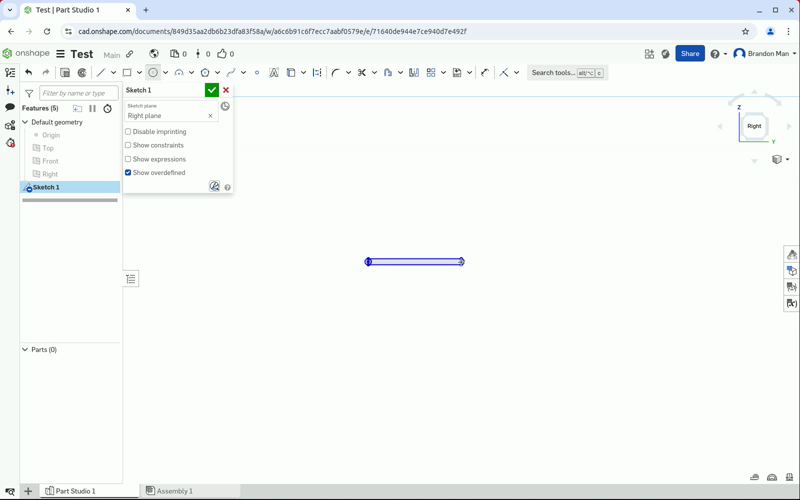
scroll(6)
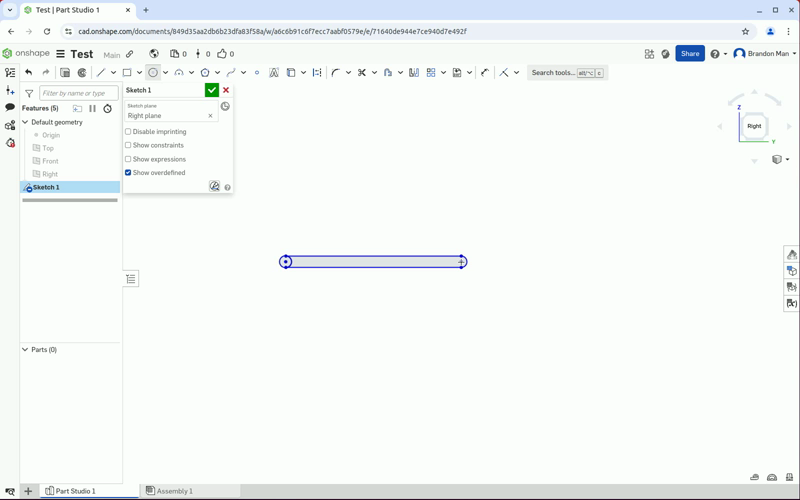
click(461, 261)
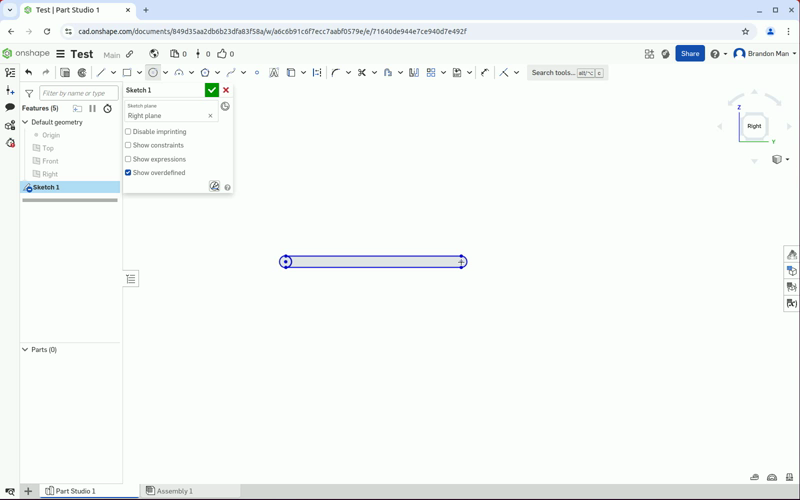
scroll(-6)
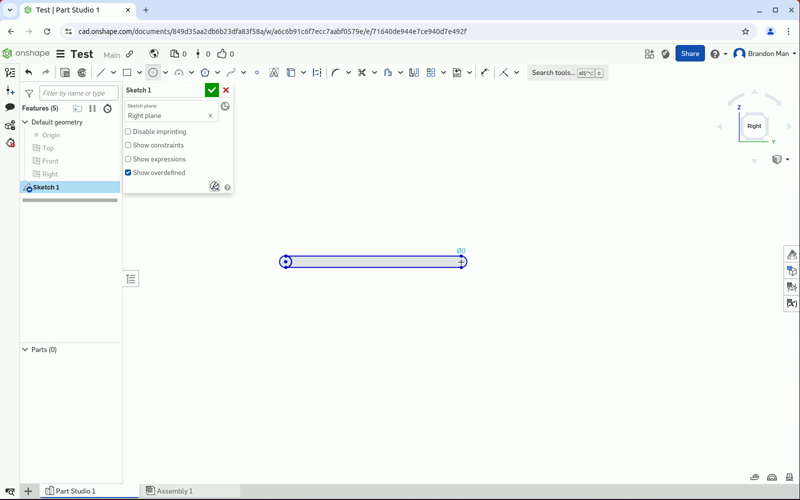
scroll(-6)
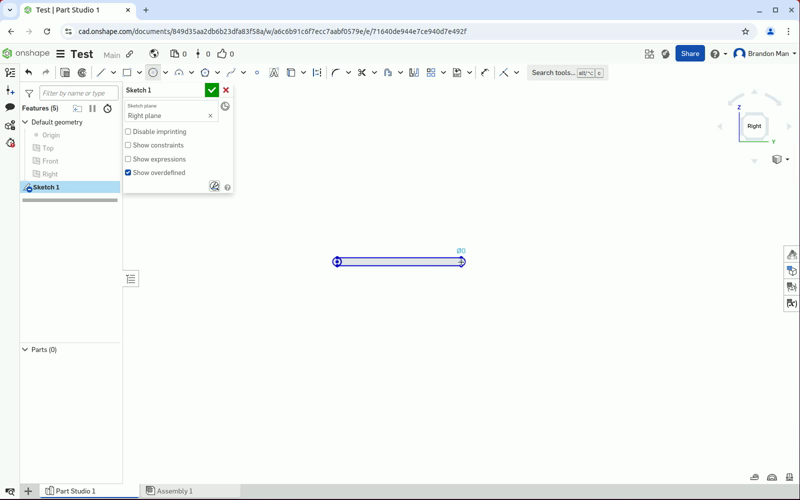
scroll(-6)
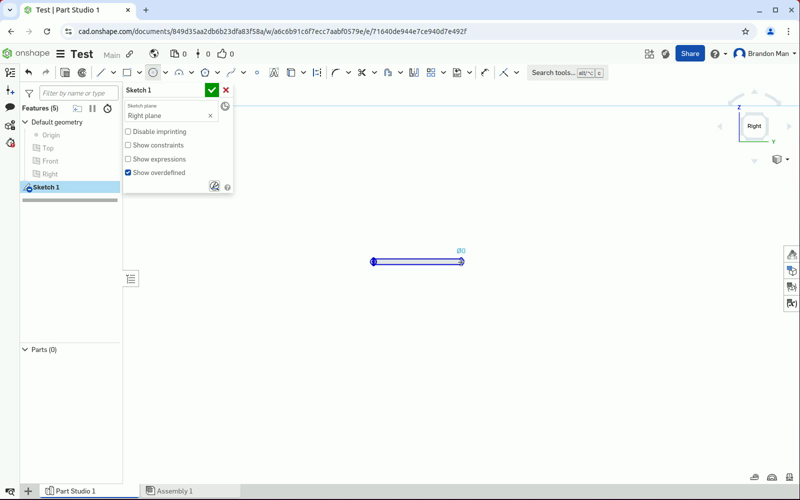
scroll(-6)
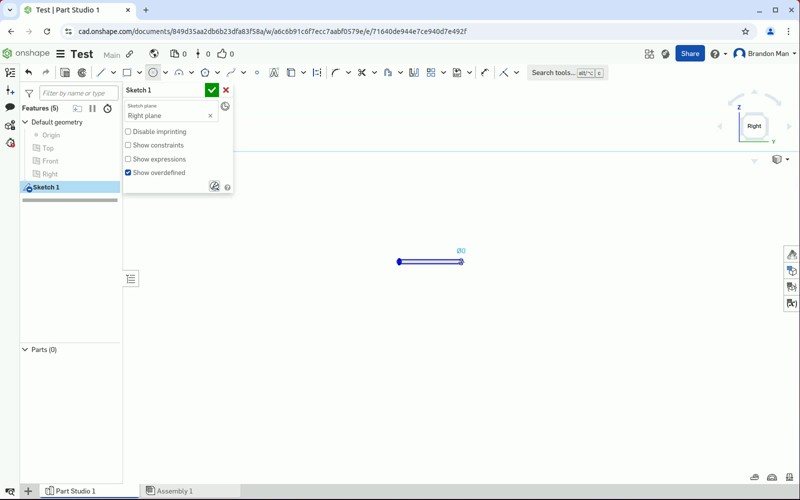
scroll(-6)
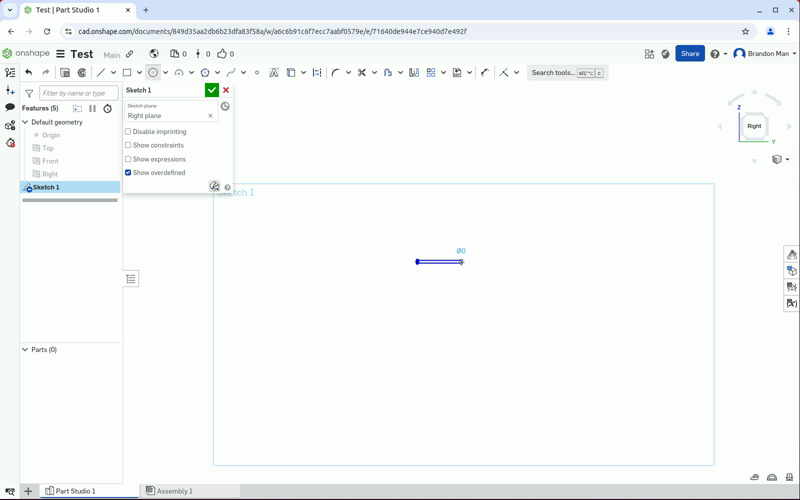
scroll(-6)
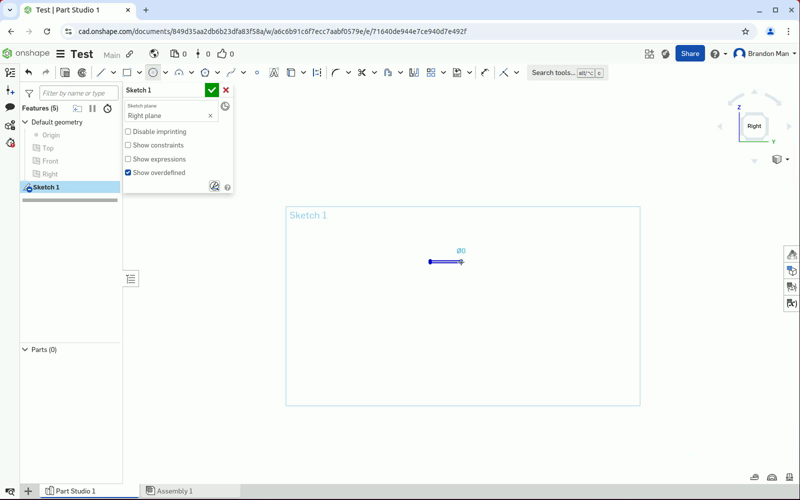
scroll(-6)
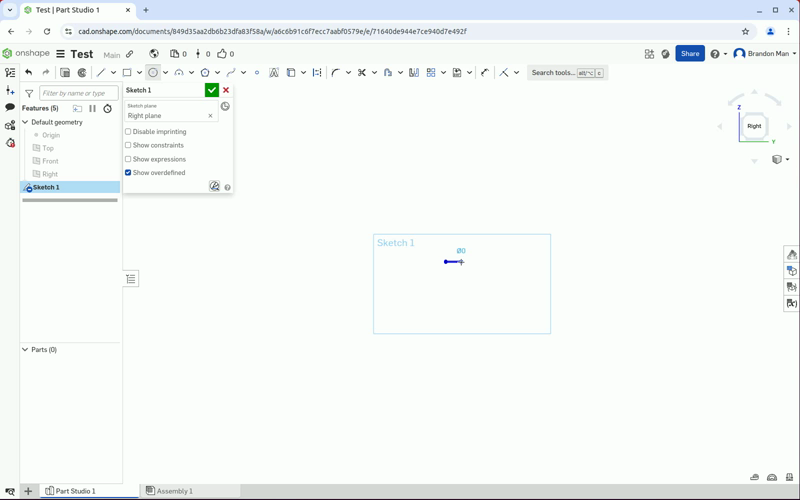
key_up(shift)
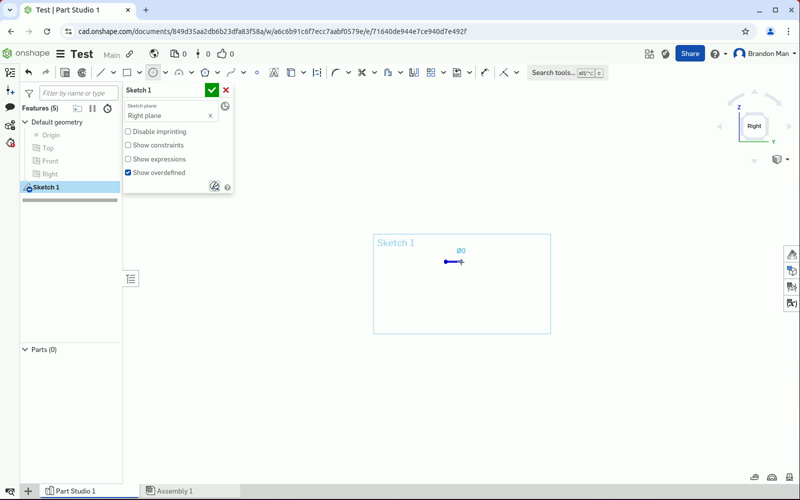
mouse_move(461, 261)
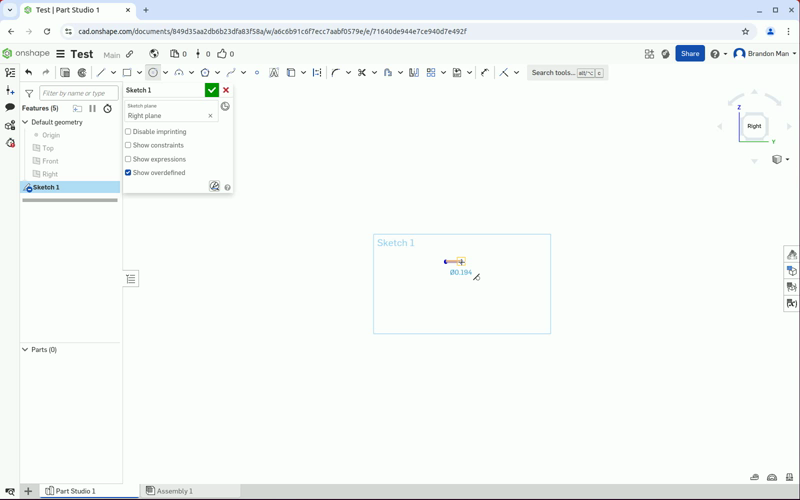
scroll(6)
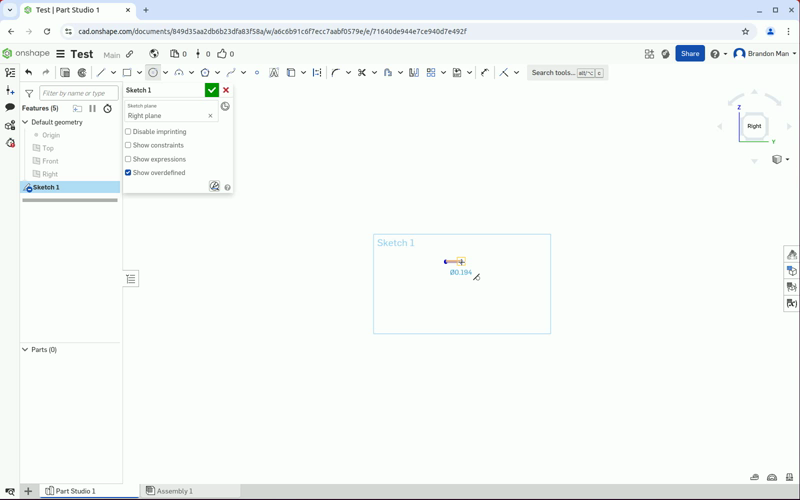
scroll(6)
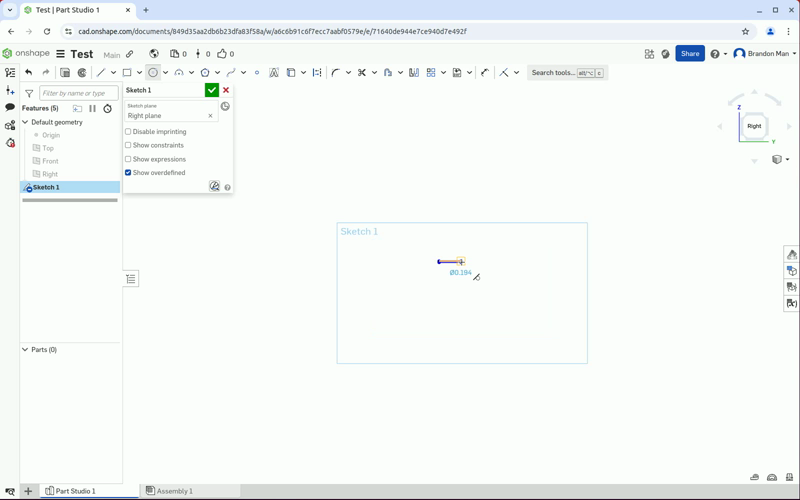
scroll(6)
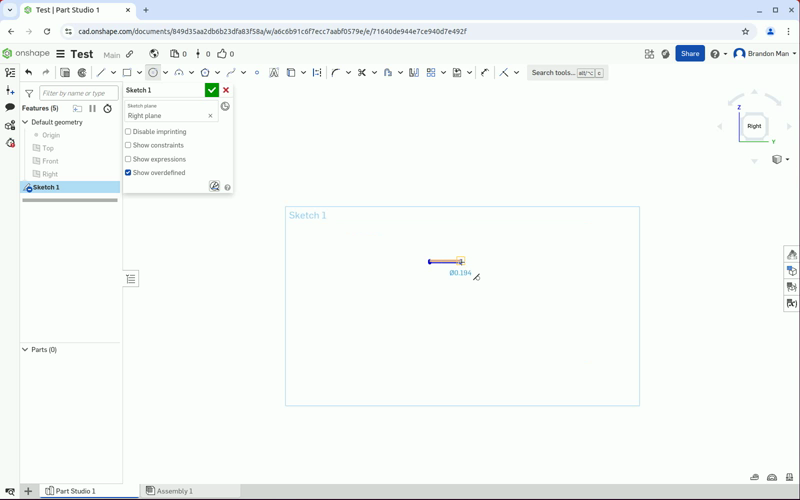
scroll(6)
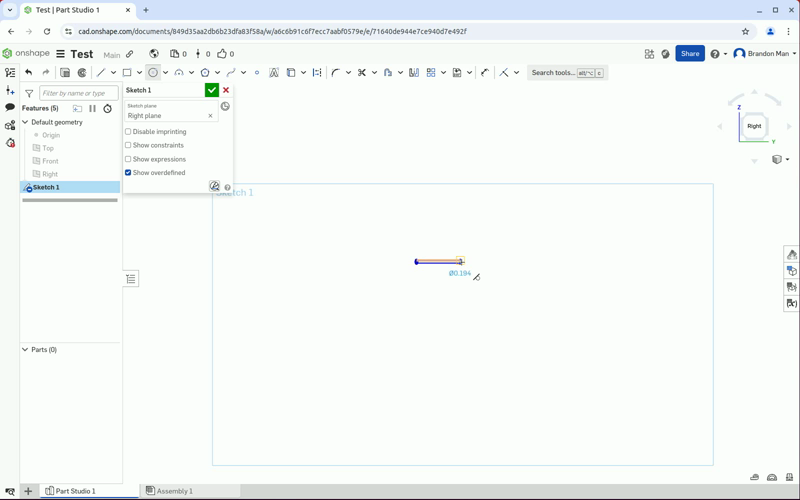
scroll(6)
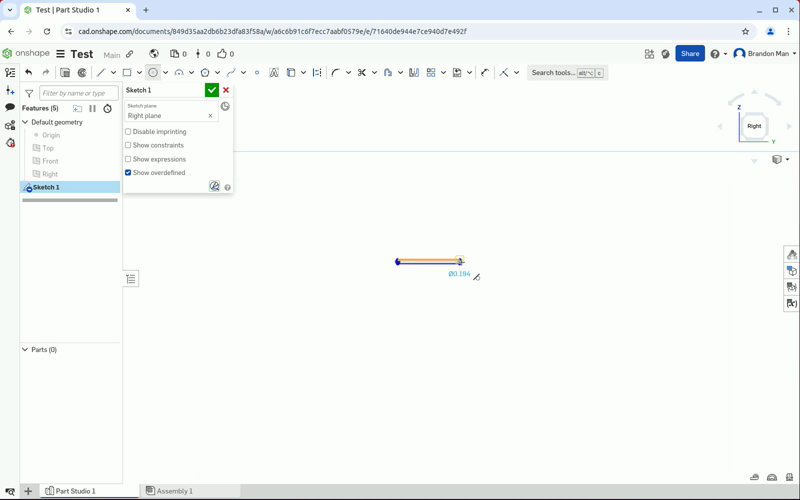
scroll(6)
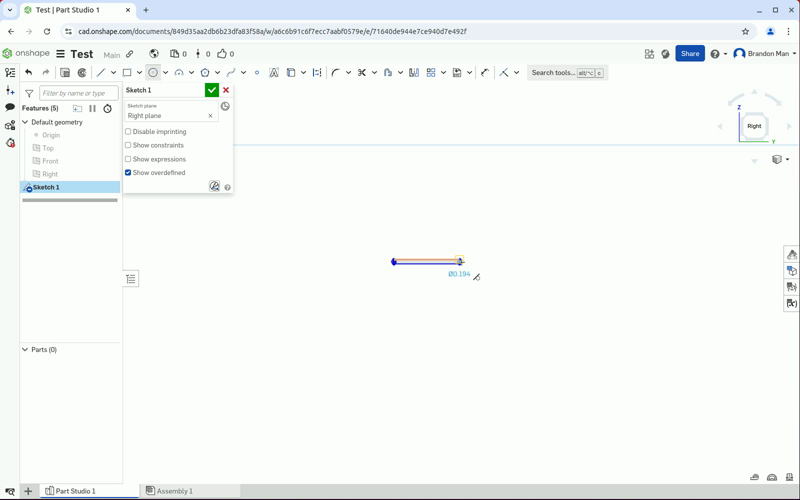
scroll(6)
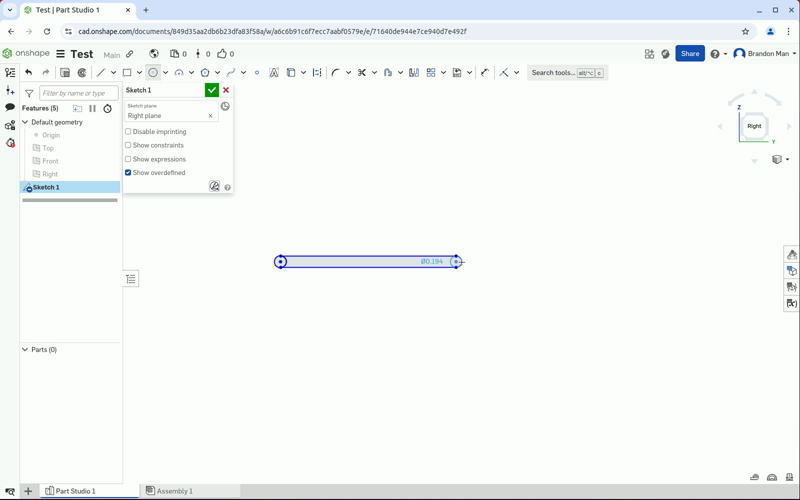
click(461, 261)
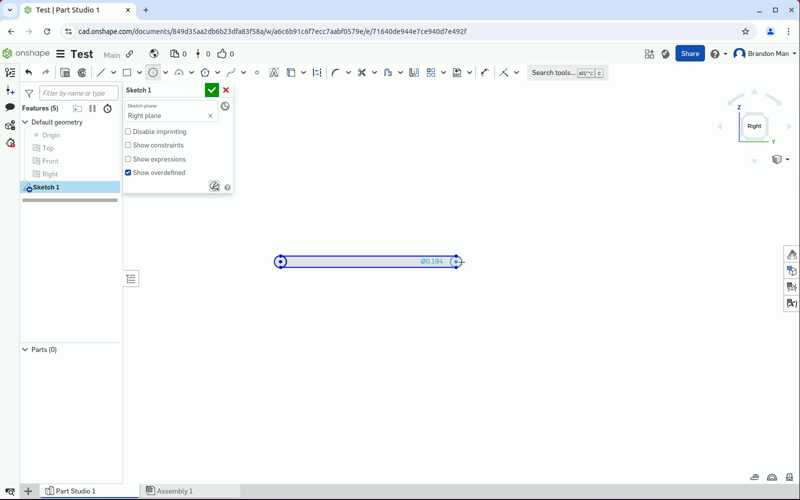
scroll(-6)
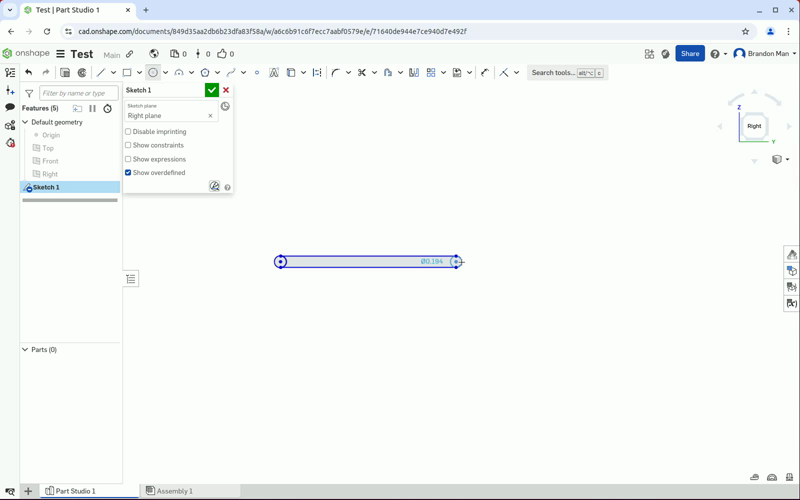
scroll(-6)
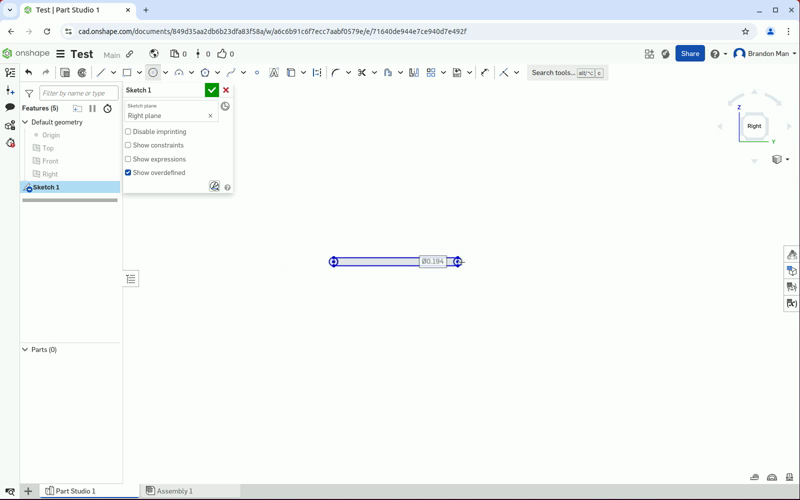
scroll(-6)
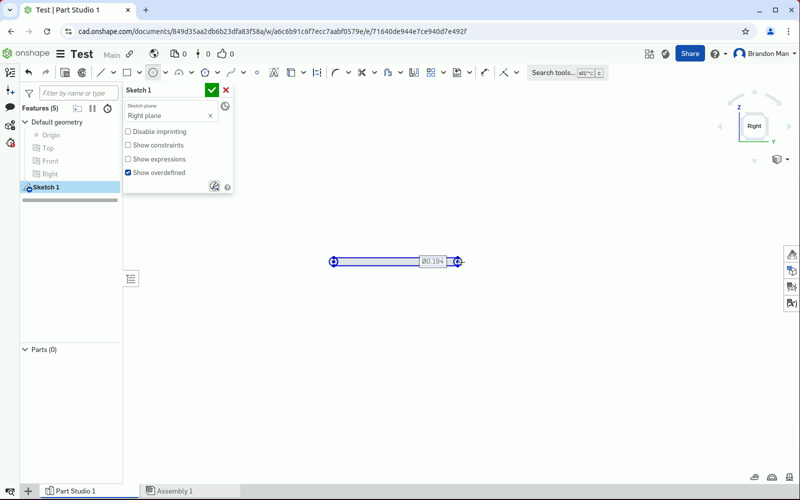
scroll(-6)
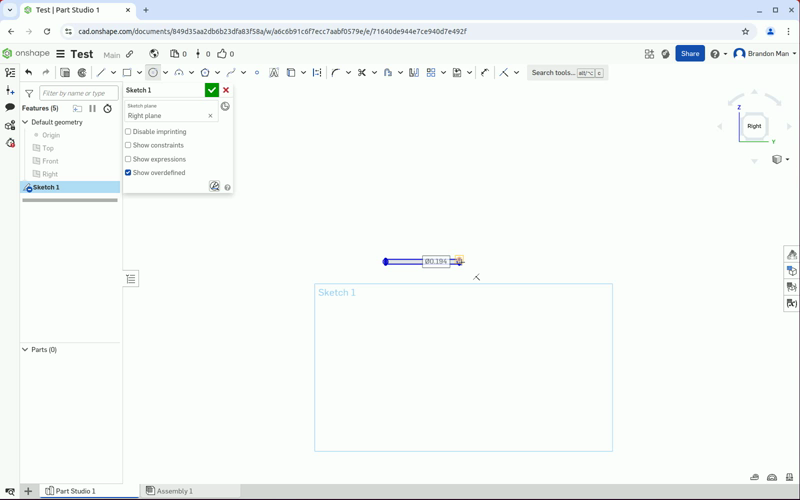
scroll(-6)
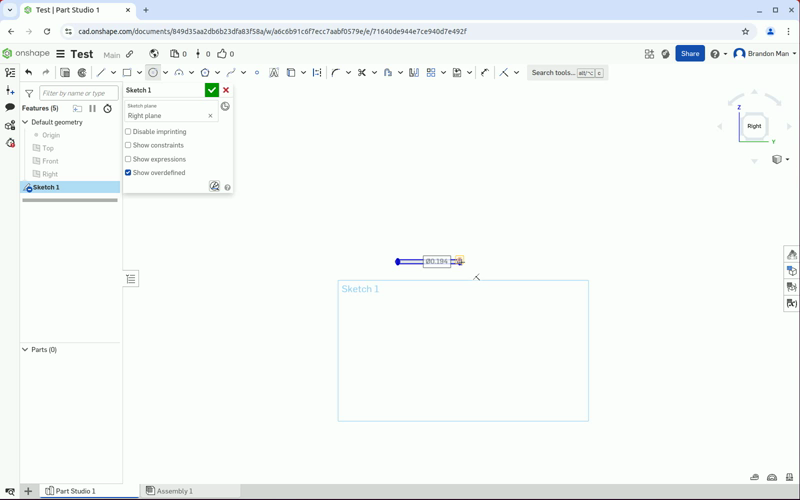
scroll(-6)
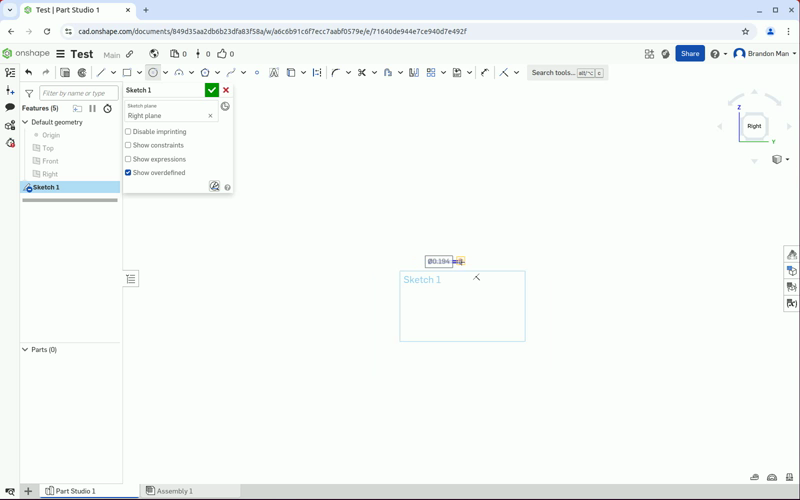
scroll(-6)
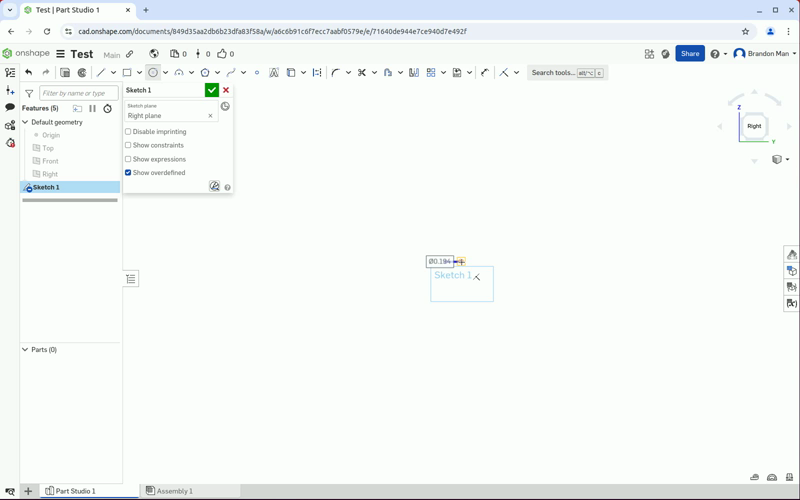
key(esc)
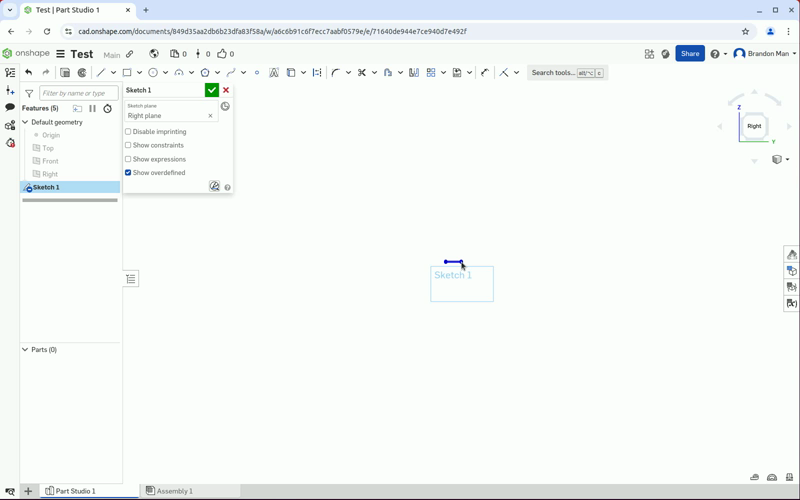
mouse_move(459, 261)
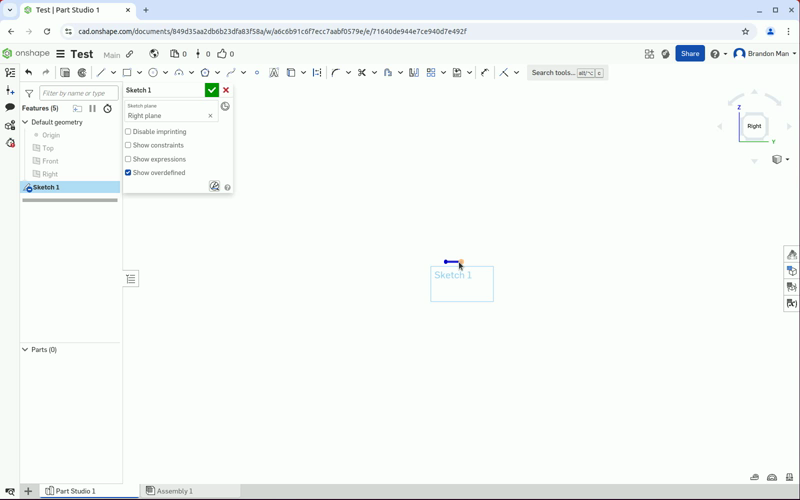
scroll(6)
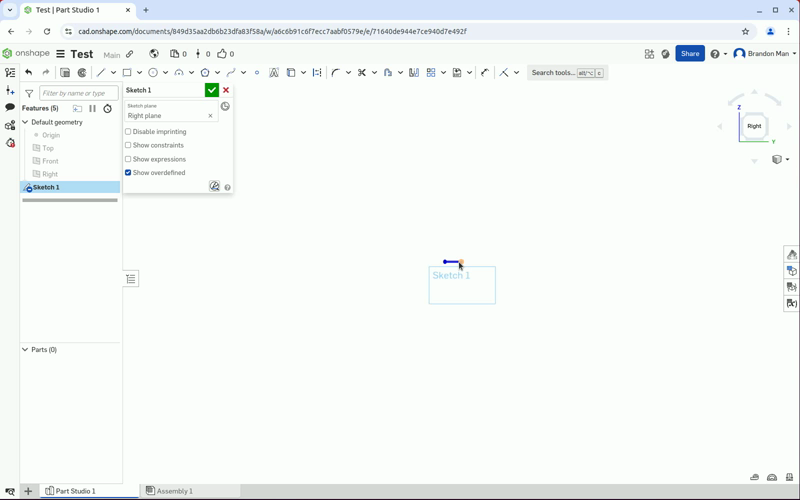
scroll(6)
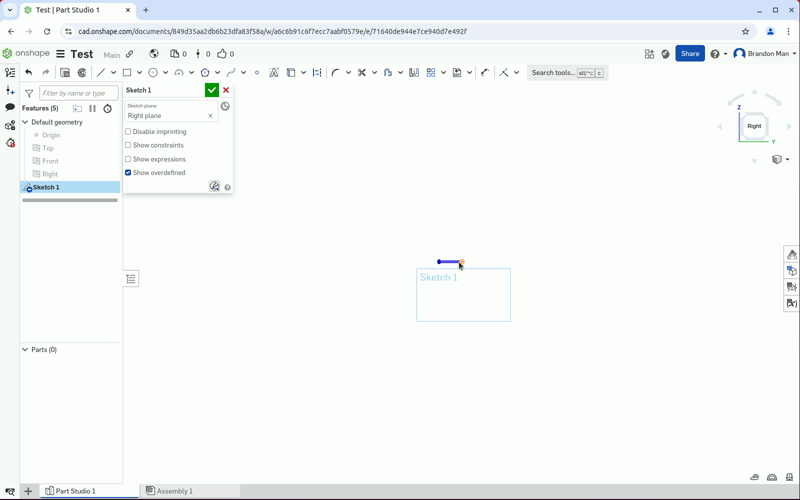
scroll(6)
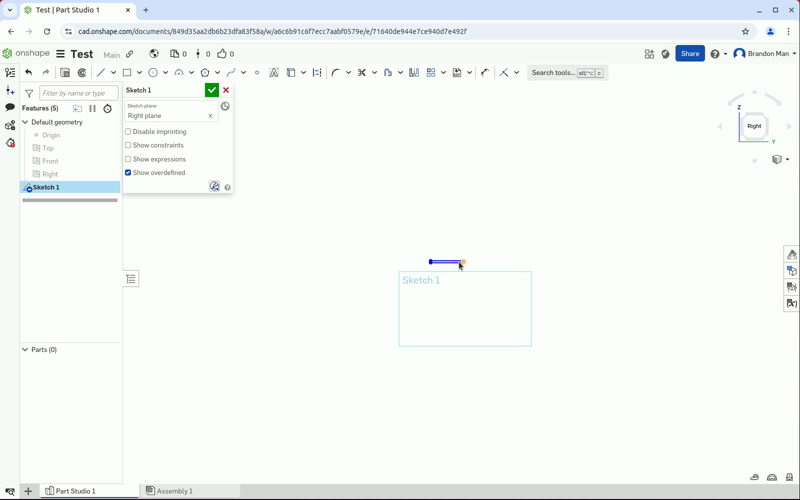
scroll(6)
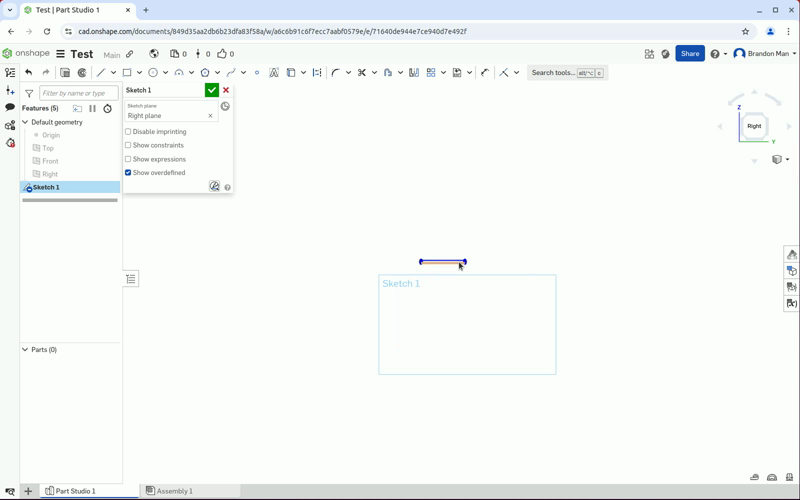
scroll(6)
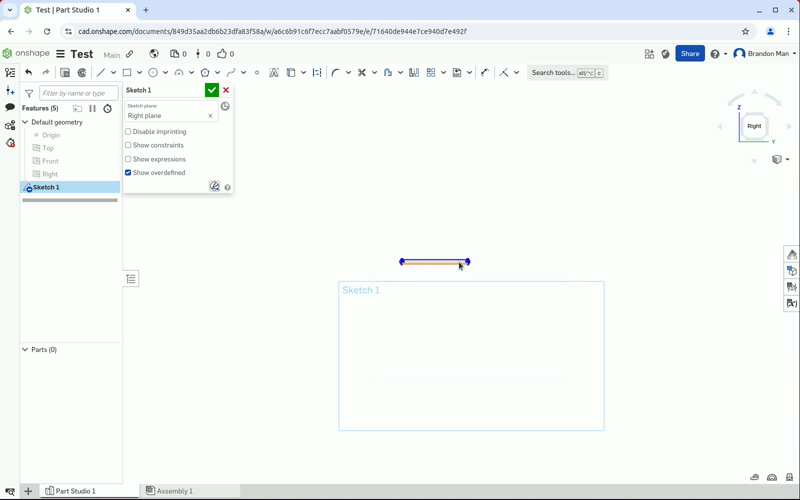
scroll(6)
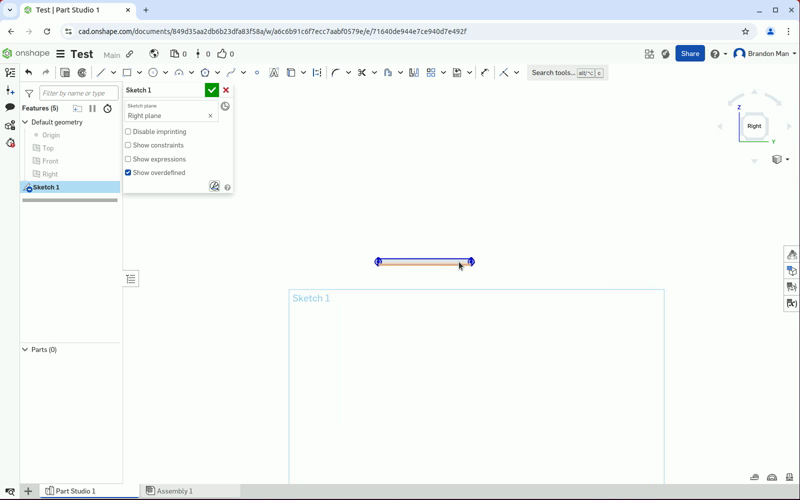
scroll(6)
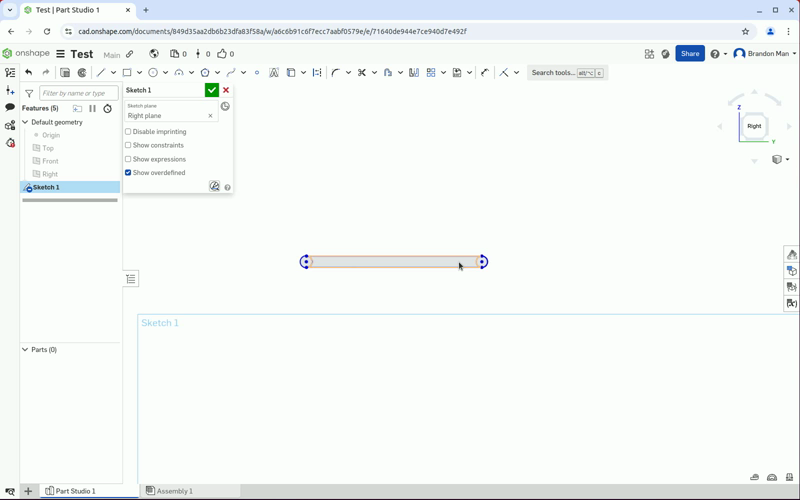
click(459, 261)
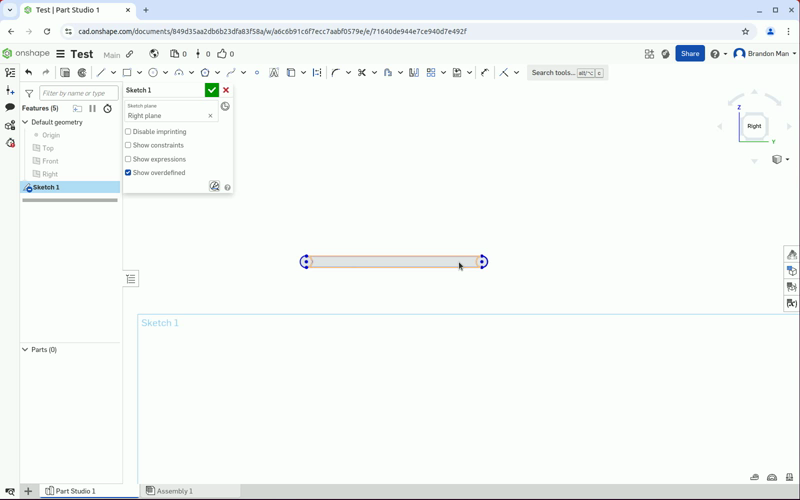
scroll(-6)
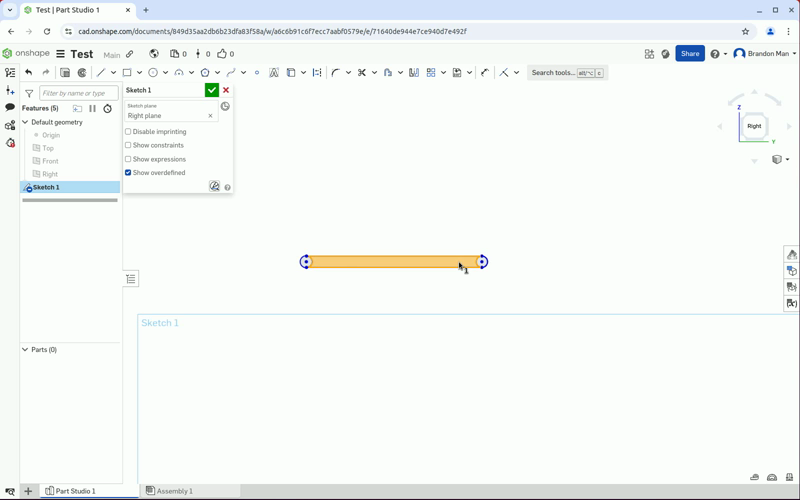
scroll(-6)
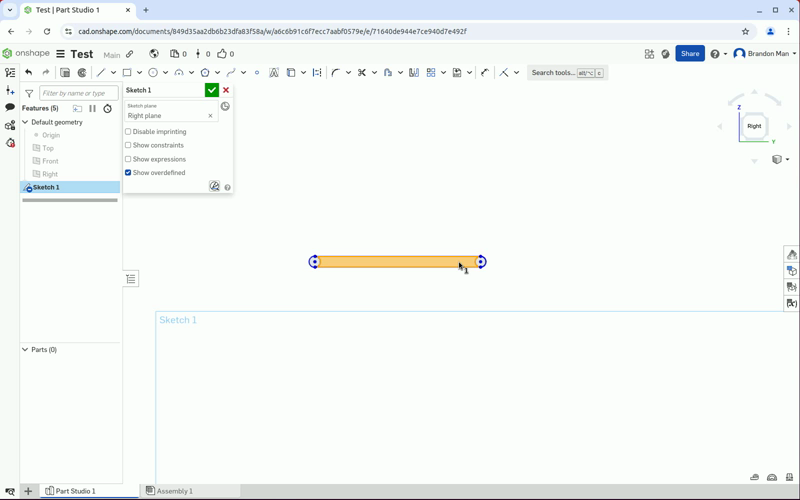
scroll(-6)
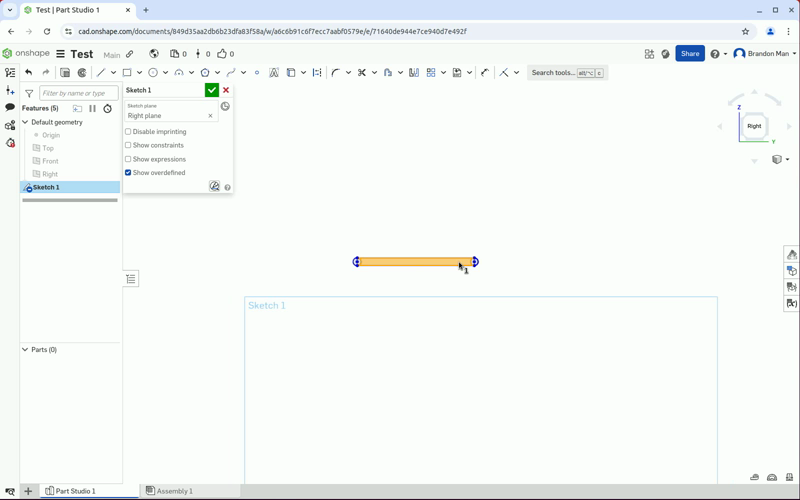
scroll(-6)
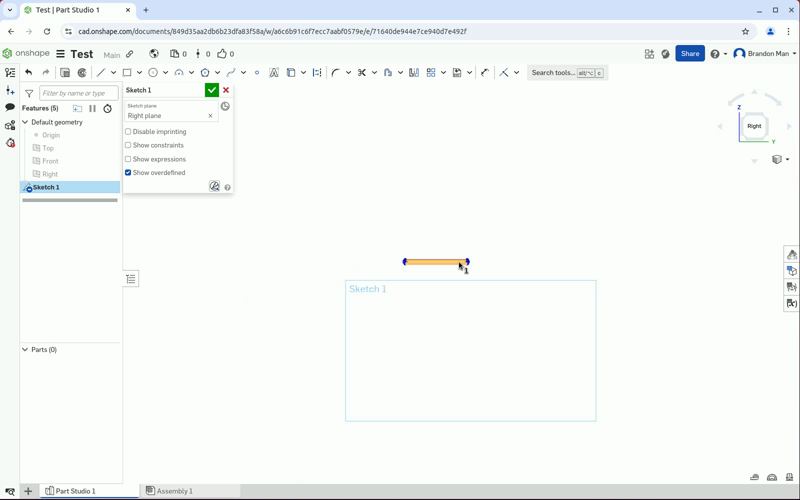
scroll(-6)
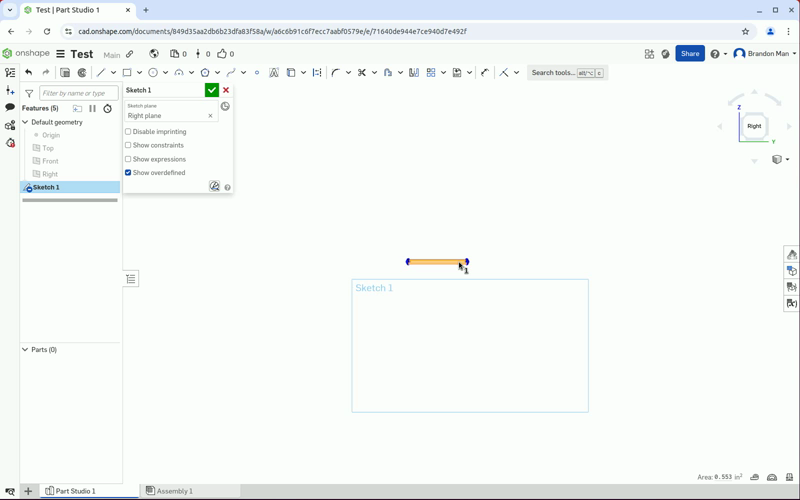
scroll(-6)
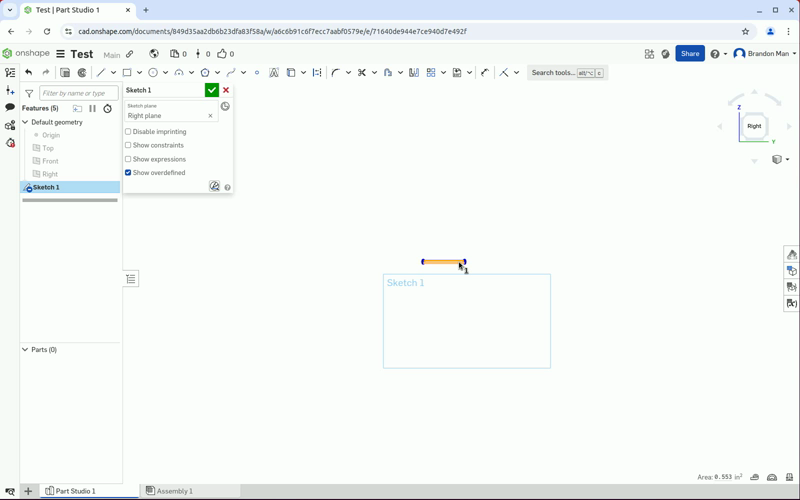
scroll(-6)
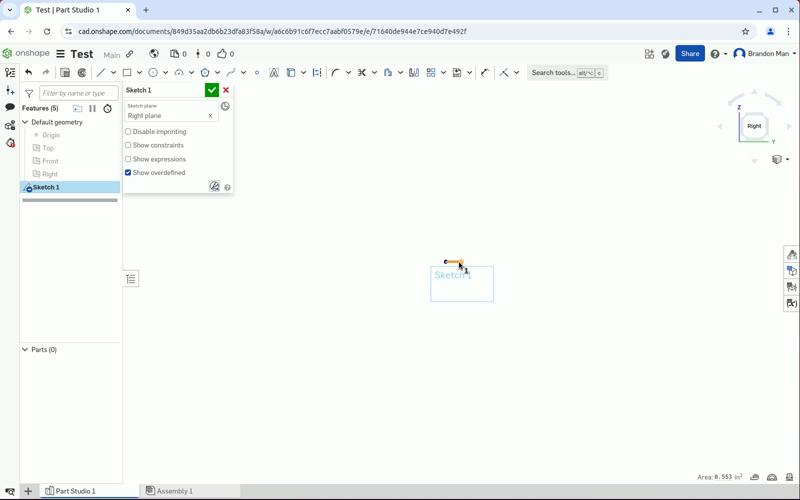
mouse_move(73, 352)
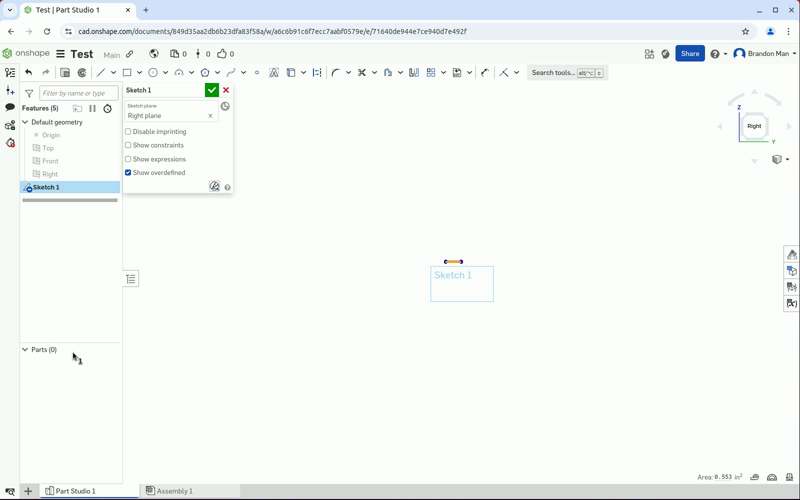
key(shift+y)
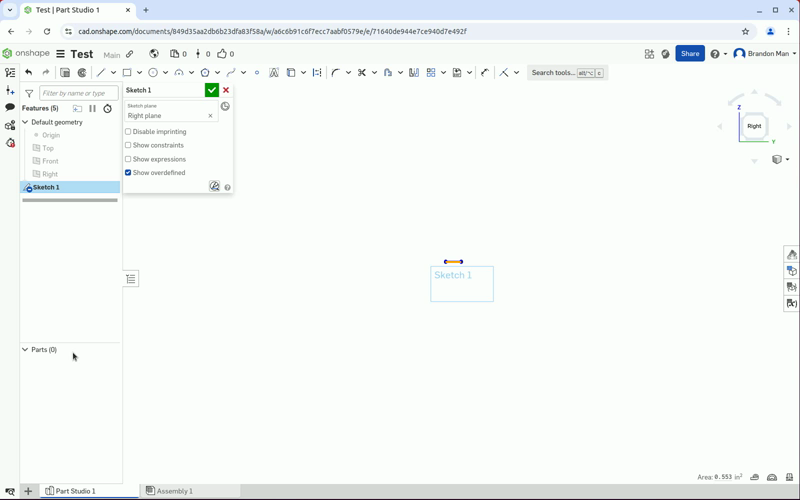
key(shift+e)
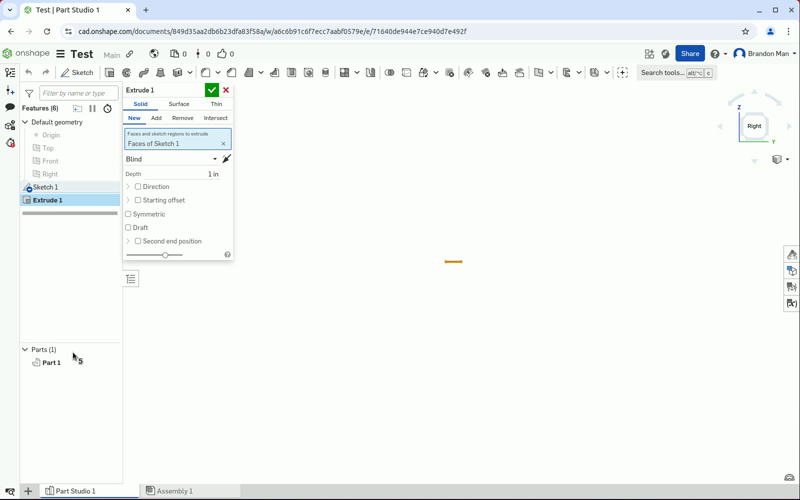
mouse_move(143, 106)
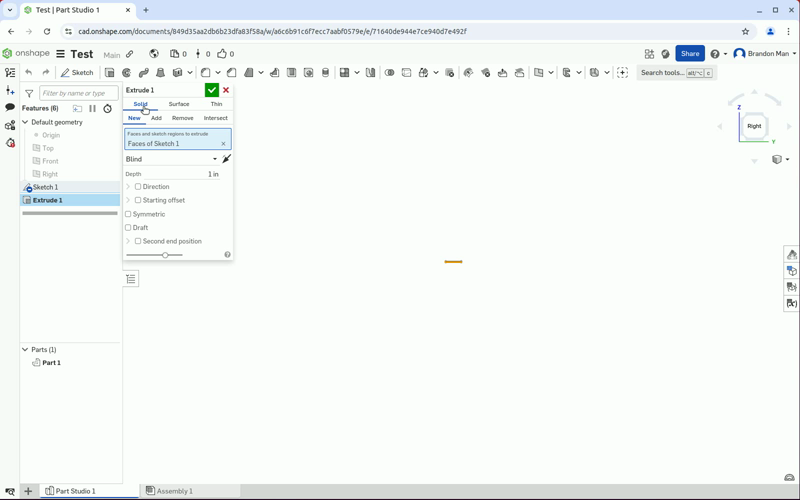
click(143, 106)
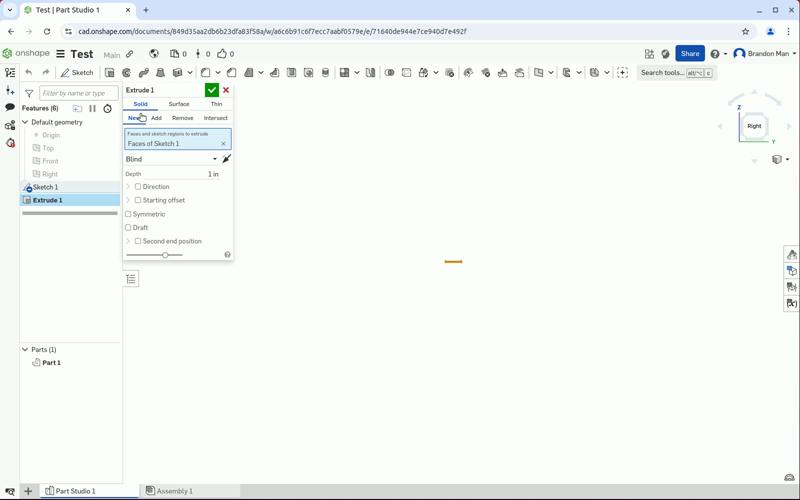
mouse_move(137, 120)
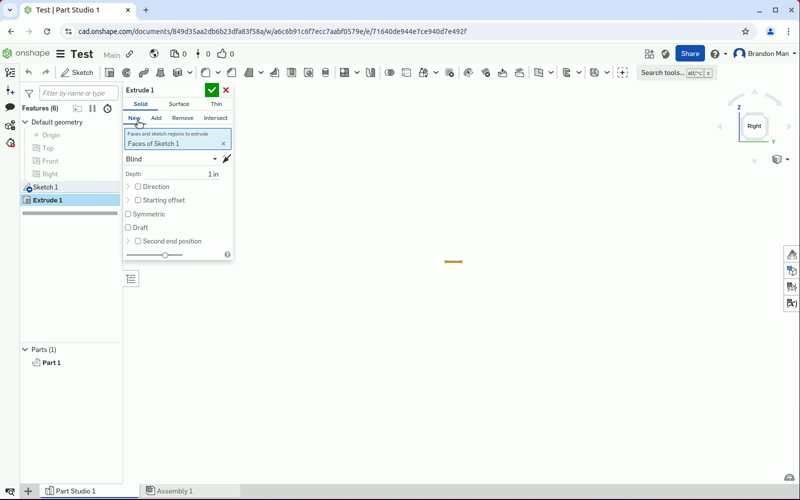
click(137, 120)
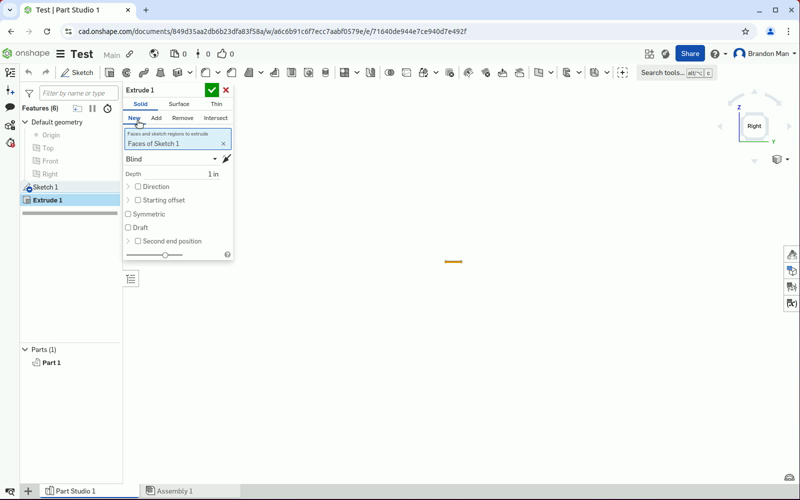
key(tab, 4)
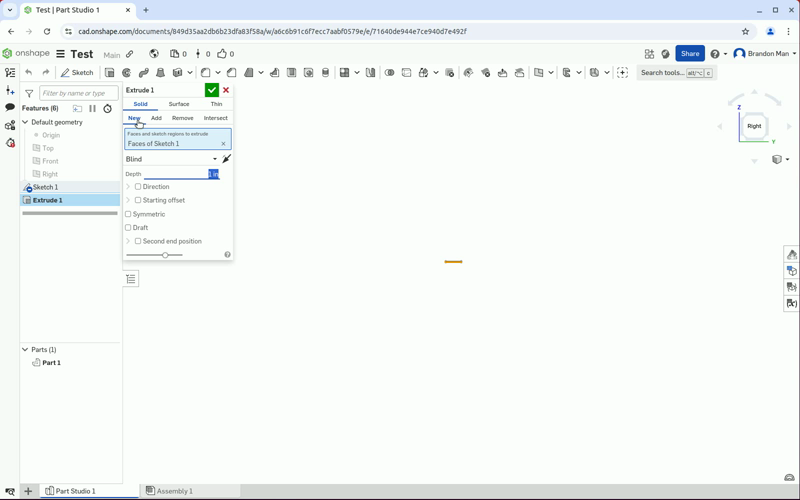
text(23.108)
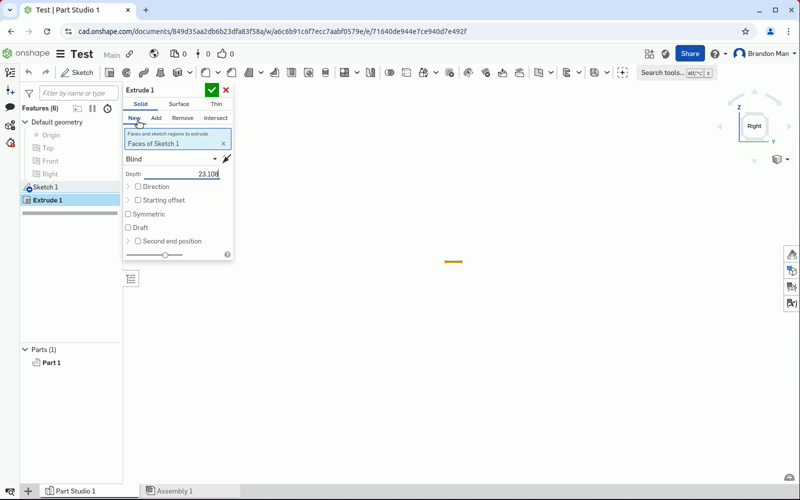
key(enter)
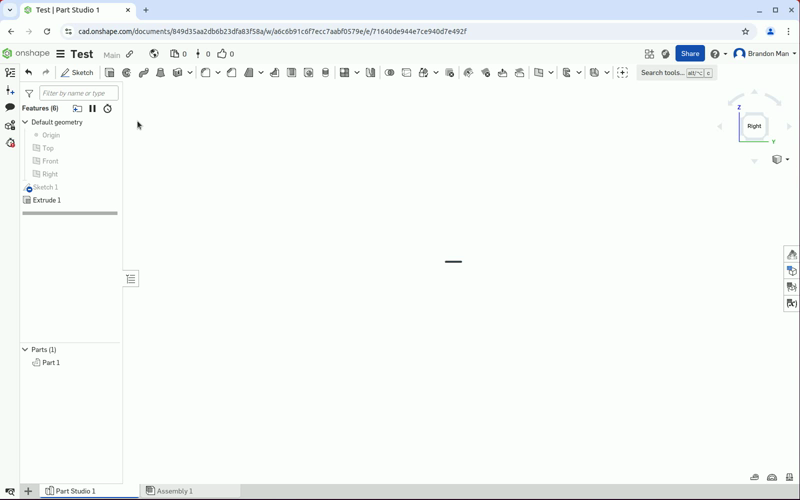
key(shift+h)
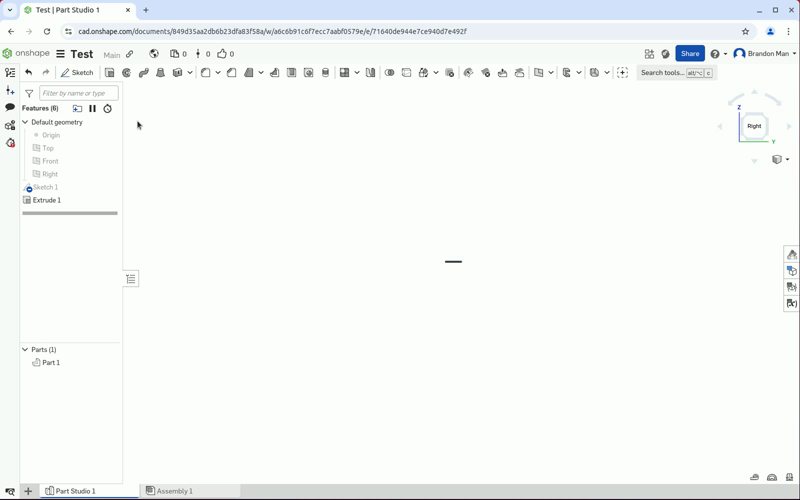
key(shift+h)
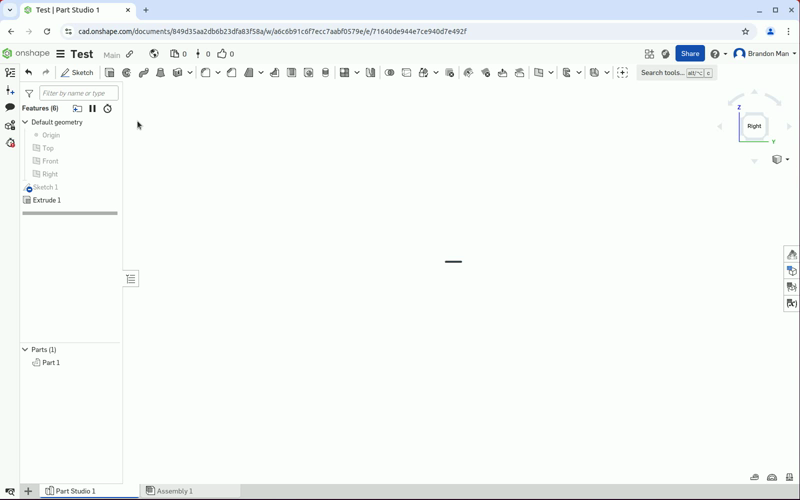
mouse_move(73, 189)
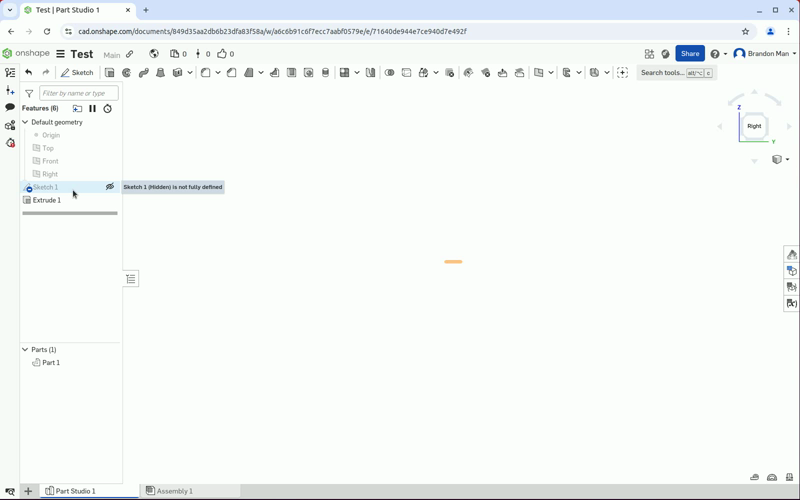
click(73, 189)
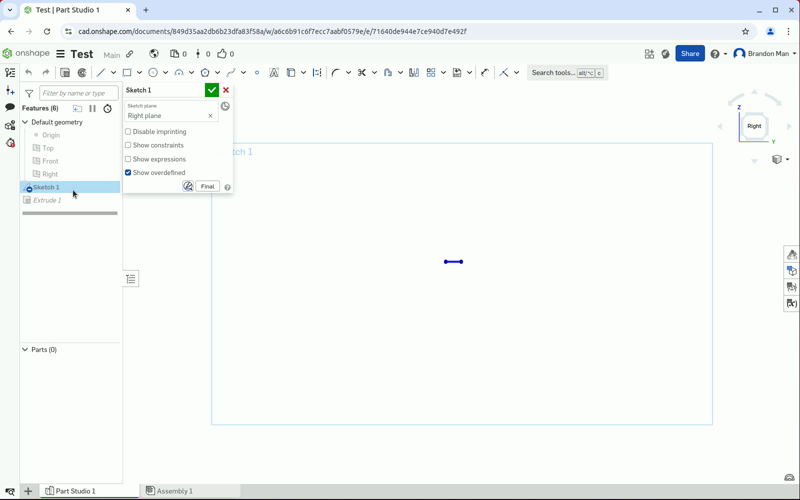
mouse_move(229, 92)
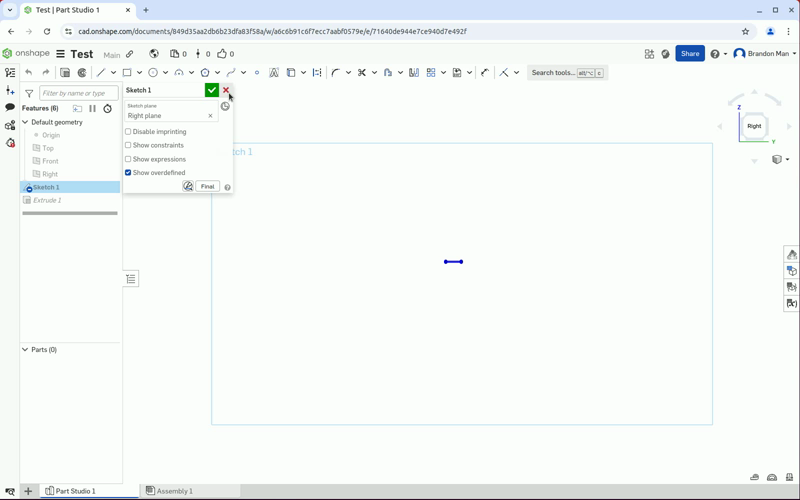
click(229, 92)
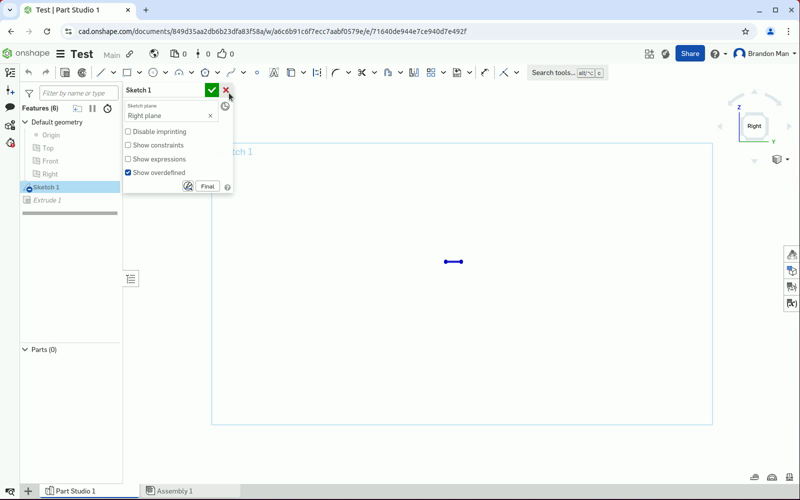
key(shift+s)
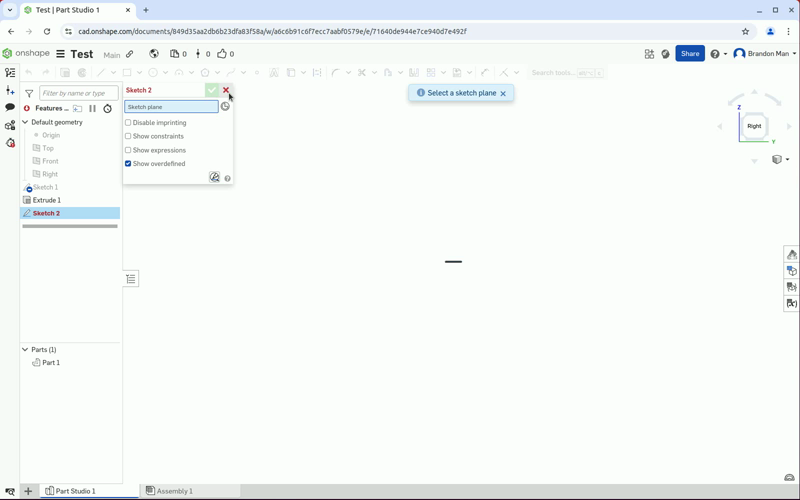
mouse_move(73, 176)
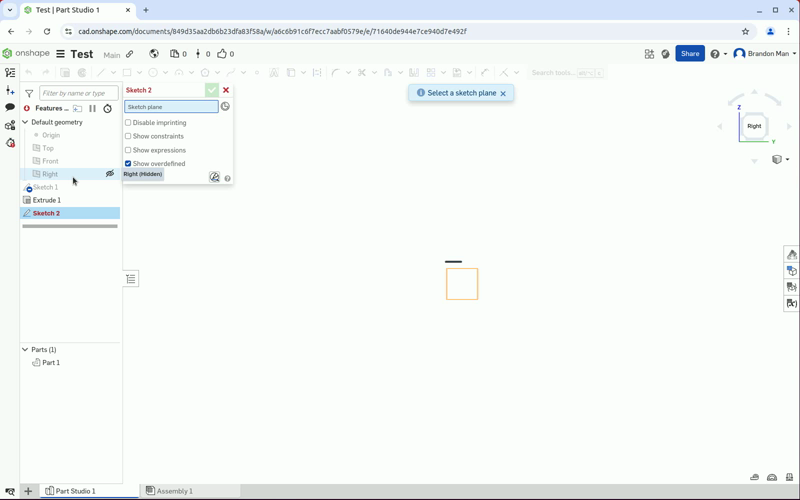
click(73, 176)
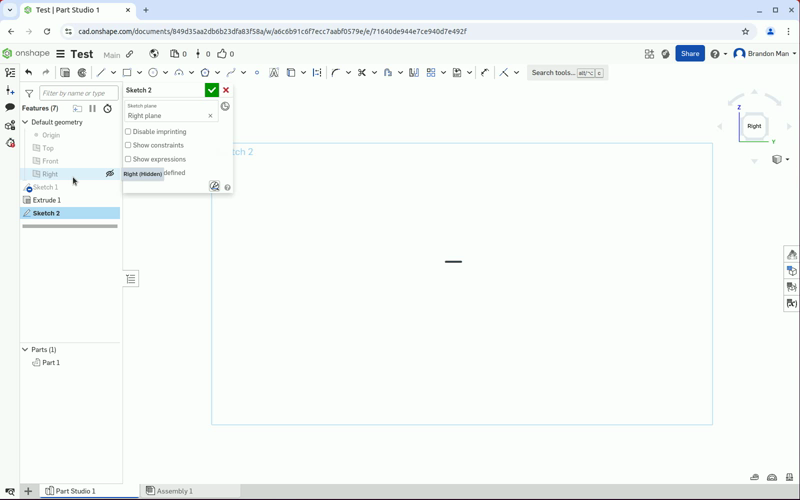
mouse_move(73, 352)
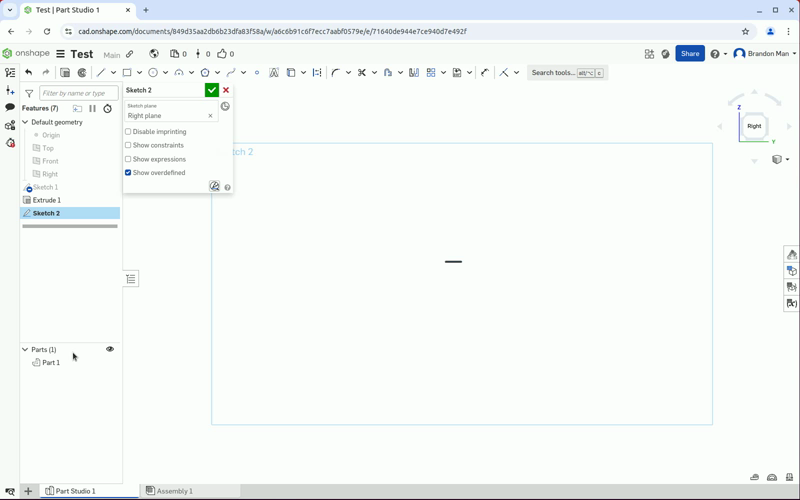
key(y)
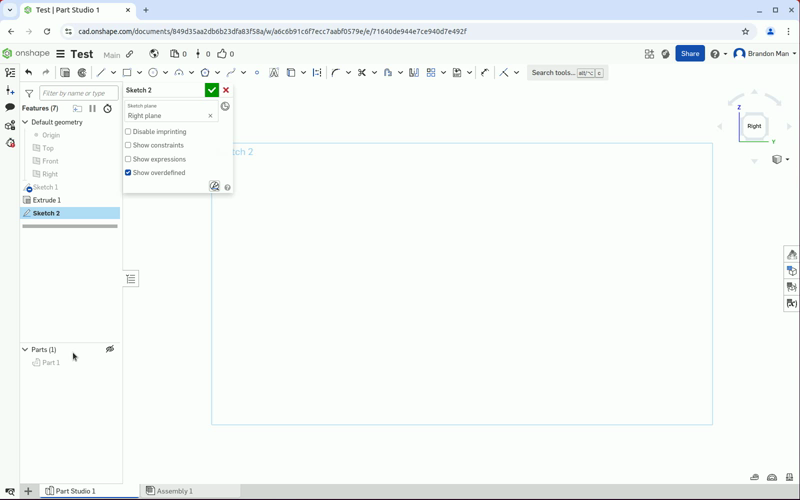
key(c)
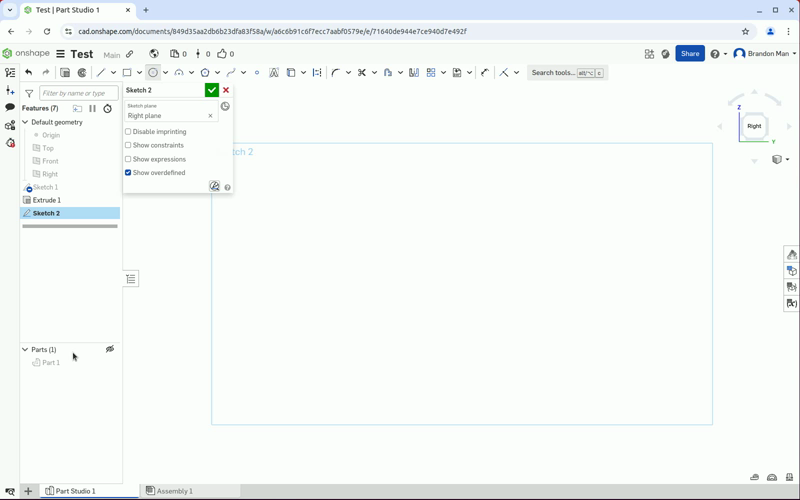
key_down(shift)
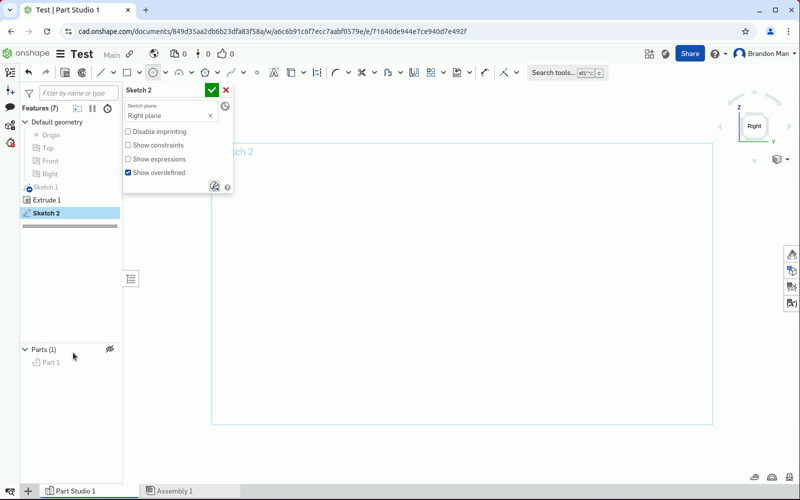
mouse_move(442, 261)
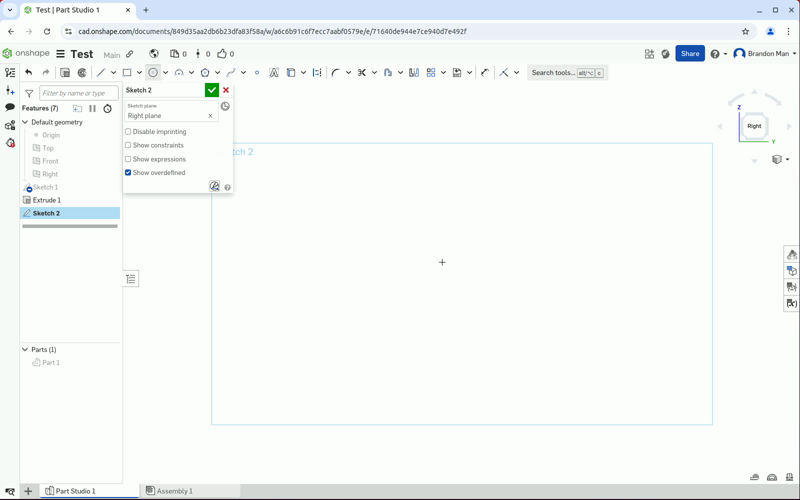
click(442, 261)
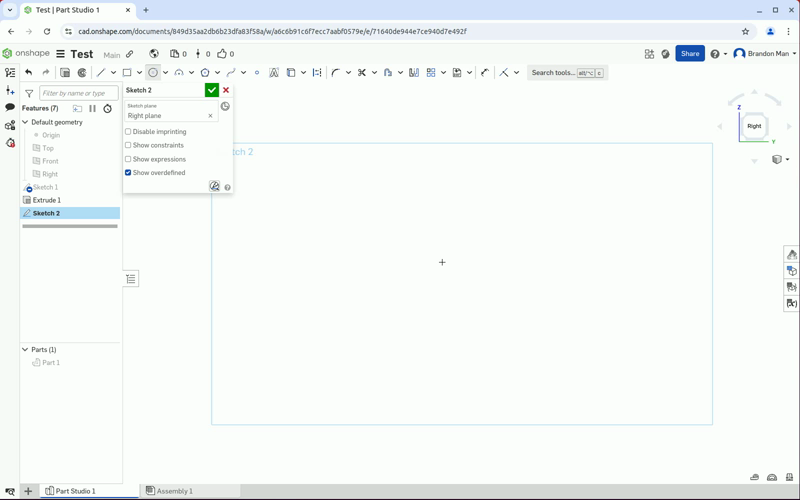
key_up(shift)
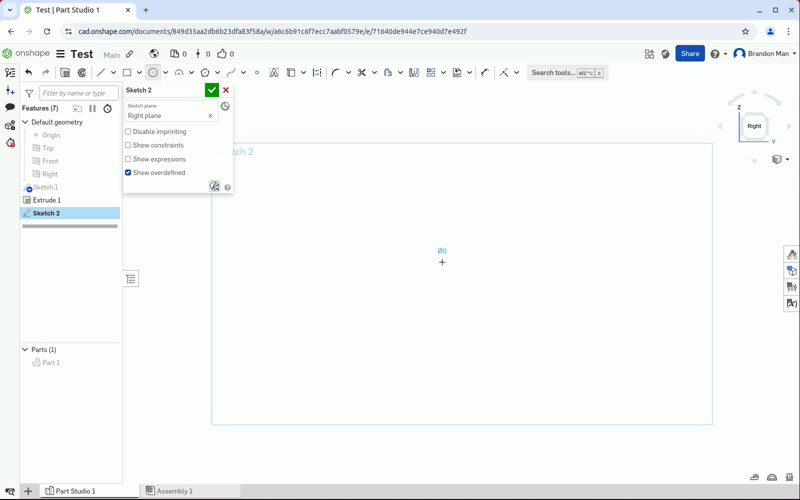
mouse_move(443, 261)
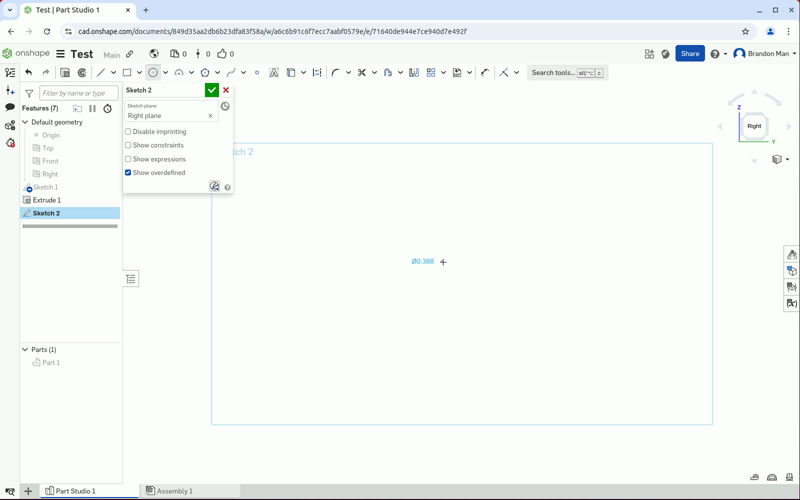
scroll(6)
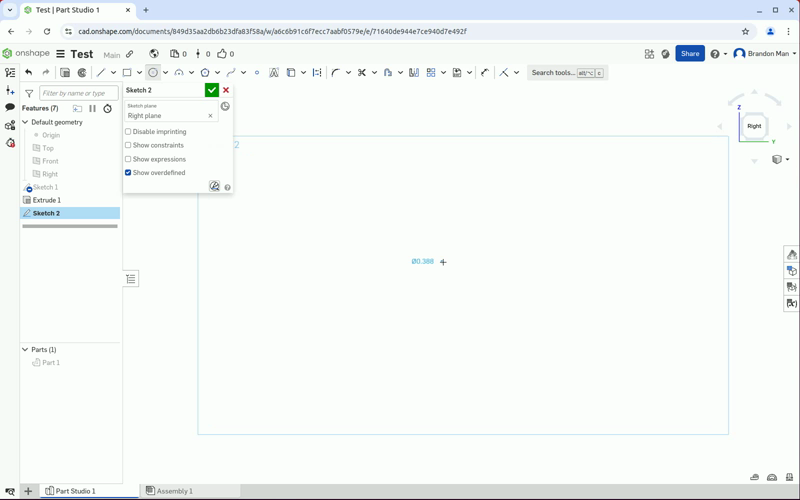
scroll(6)
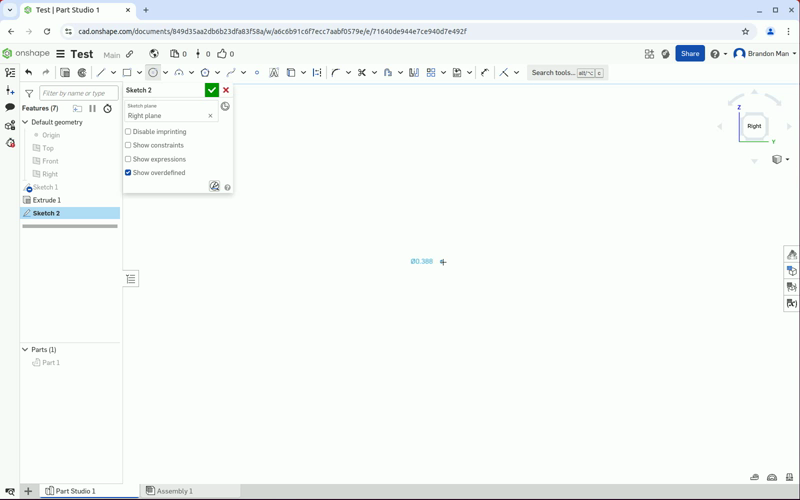
scroll(6)
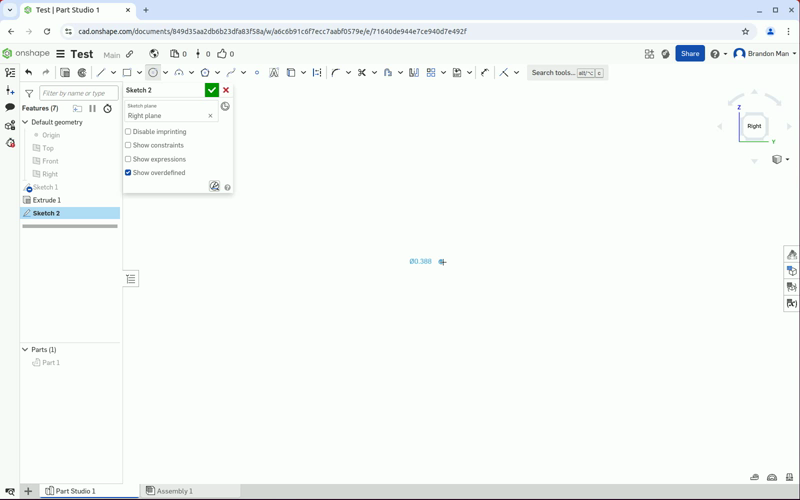
scroll(6)
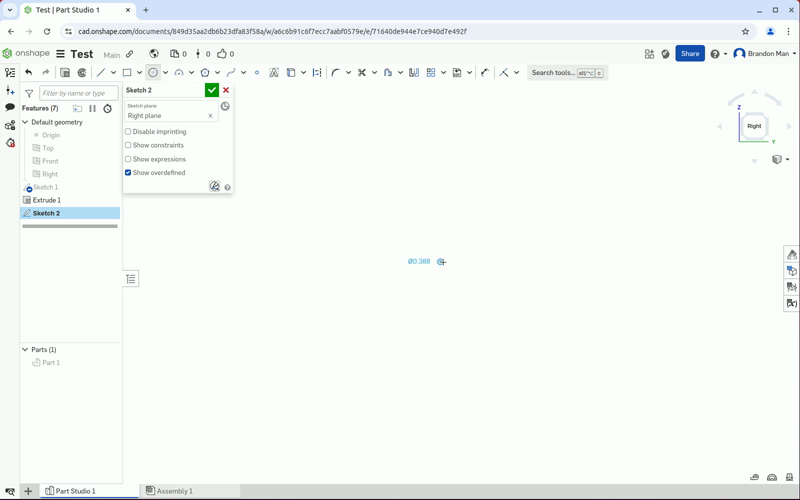
scroll(6)
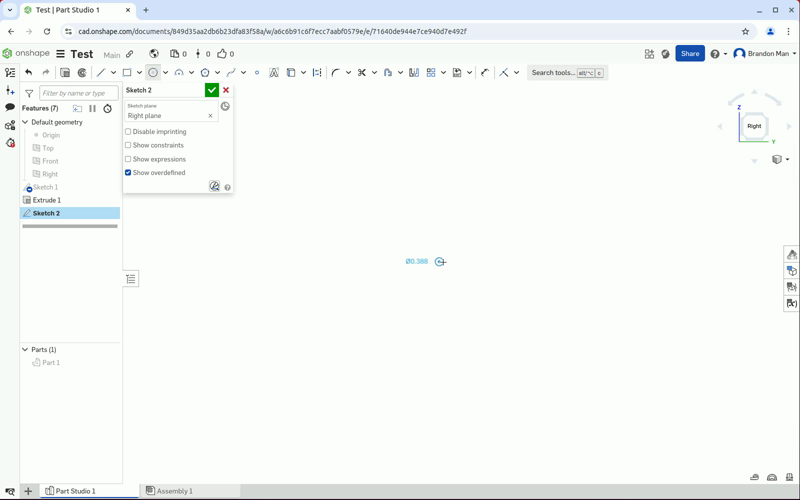
scroll(6)
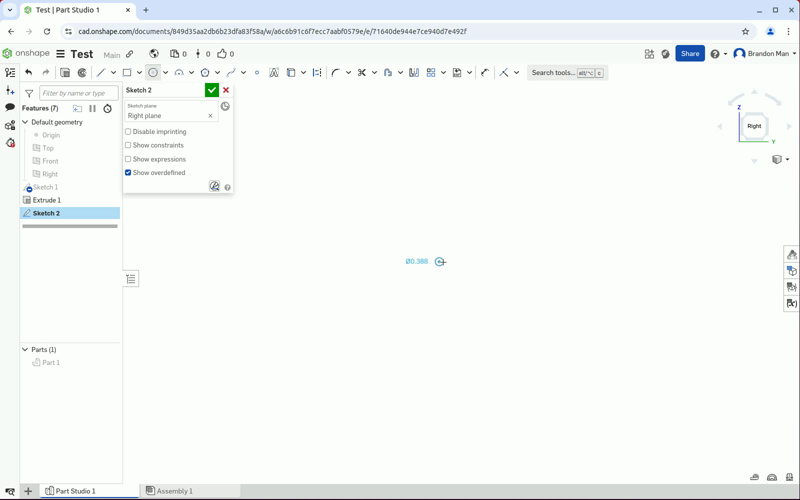
scroll(6)
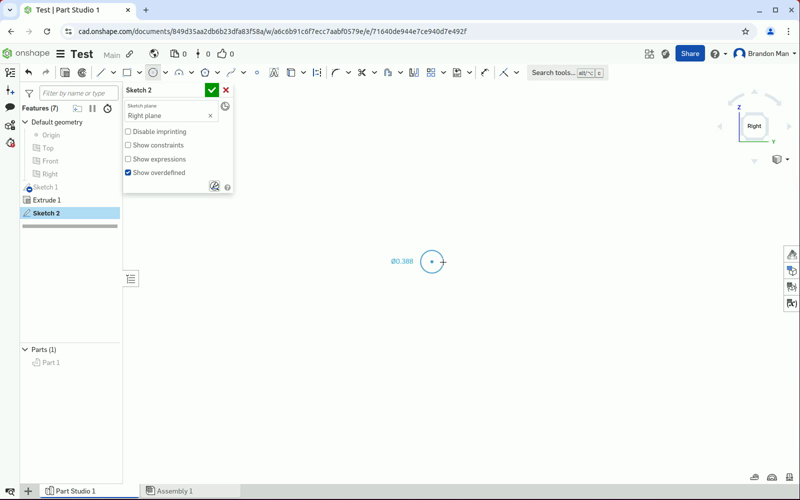
click(443, 261)
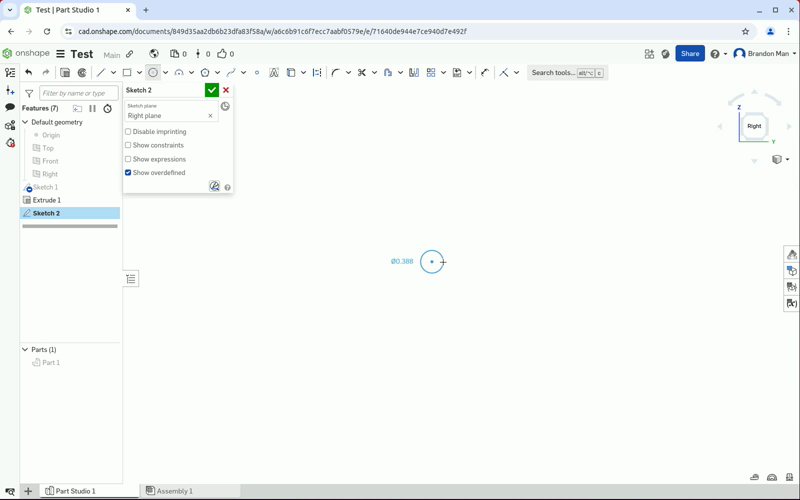
scroll(-6)
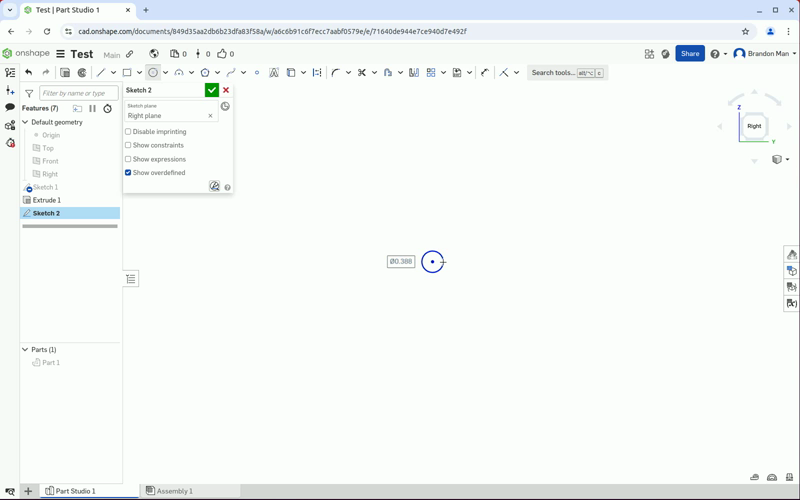
scroll(-6)
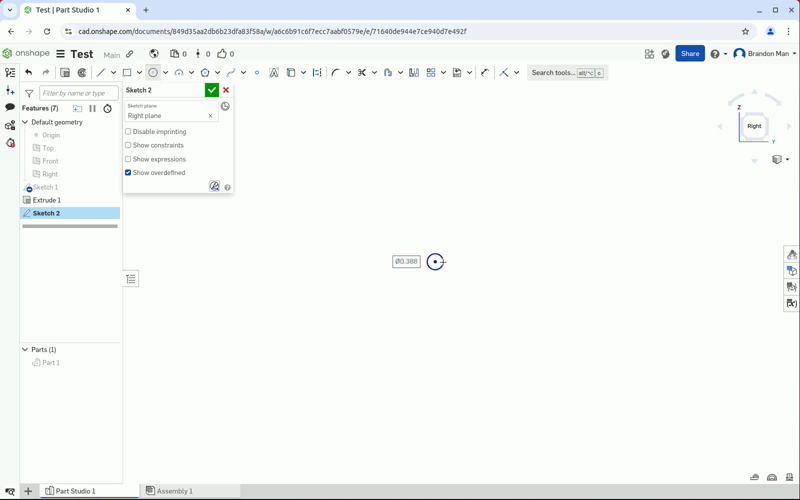
scroll(-6)
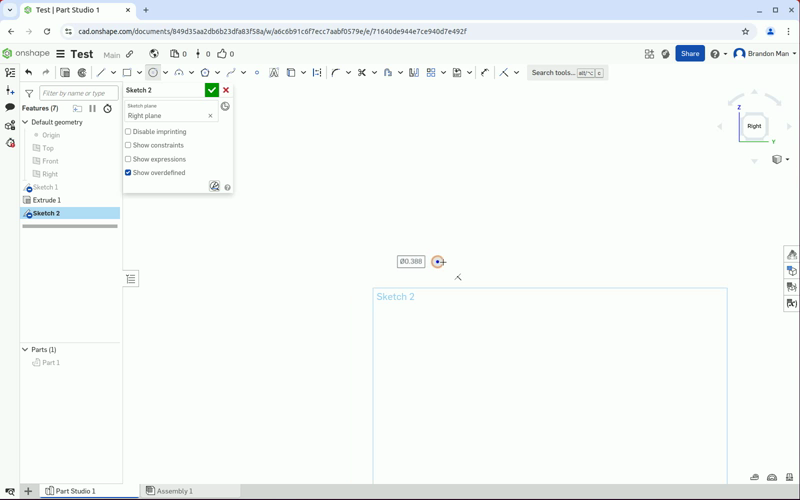
scroll(-6)
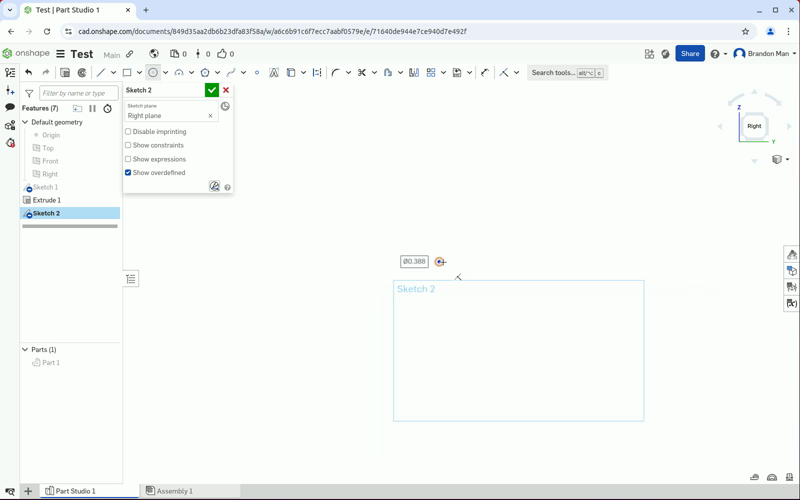
scroll(-6)
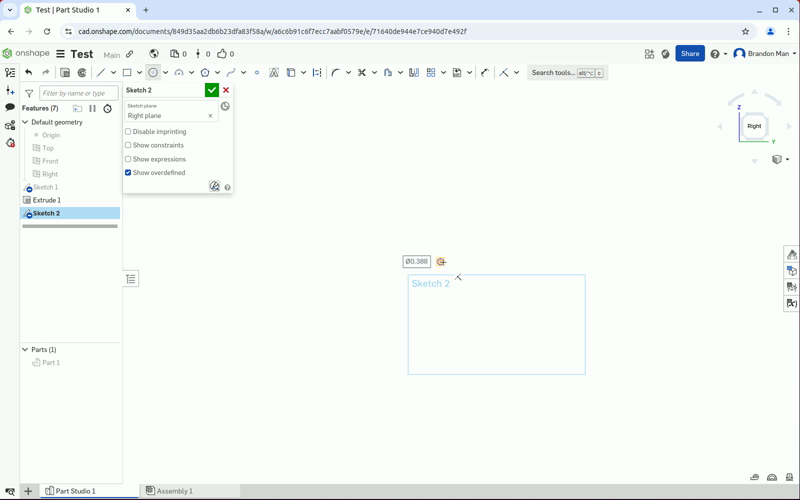
scroll(-6)
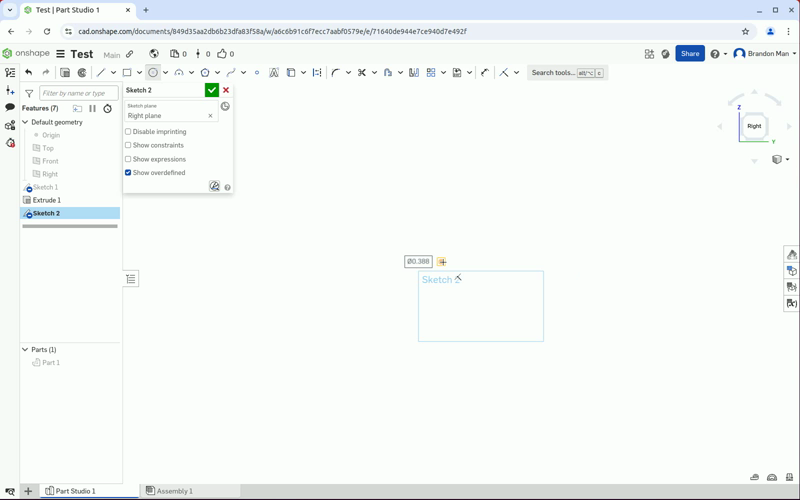
scroll(-6)
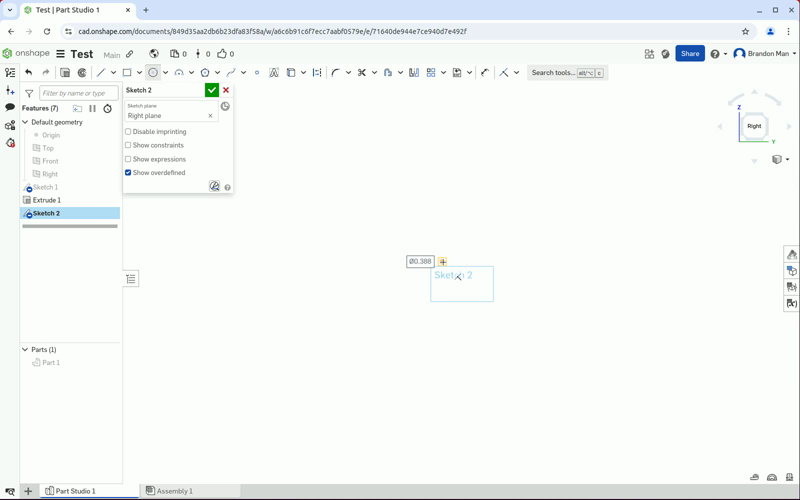
key(esc)
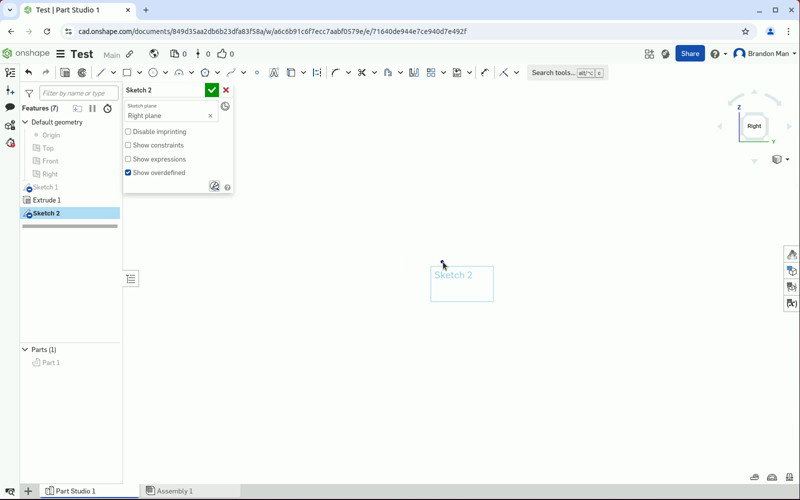
mouse_move(442, 261)
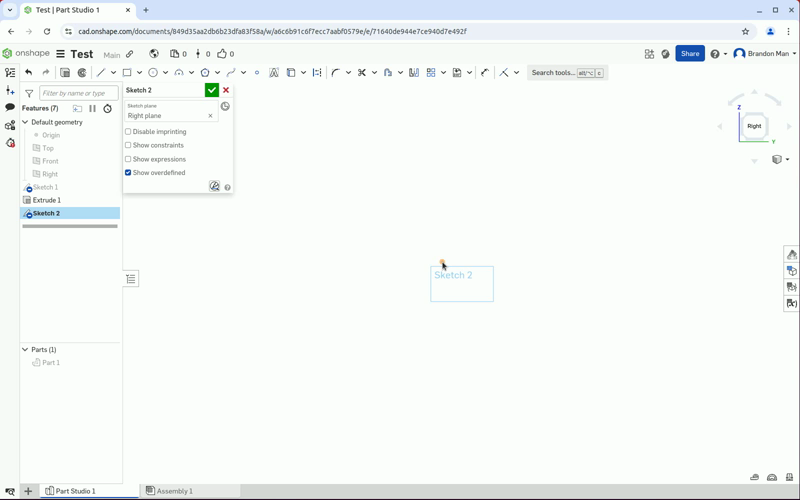
scroll(6)
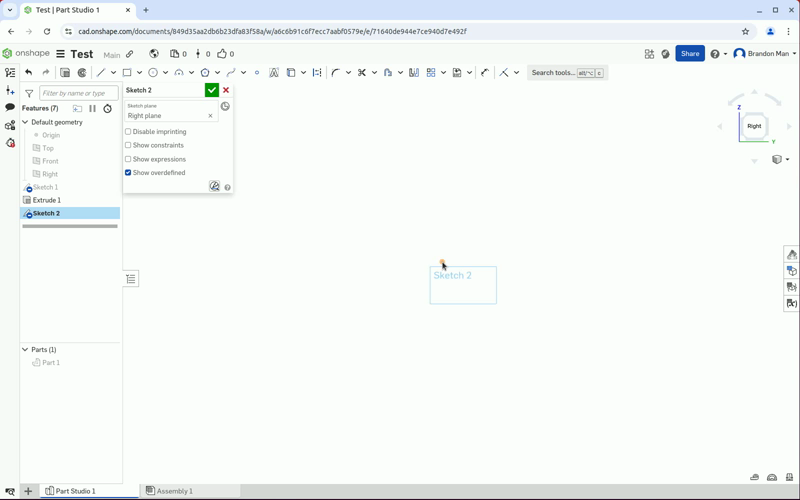
scroll(6)
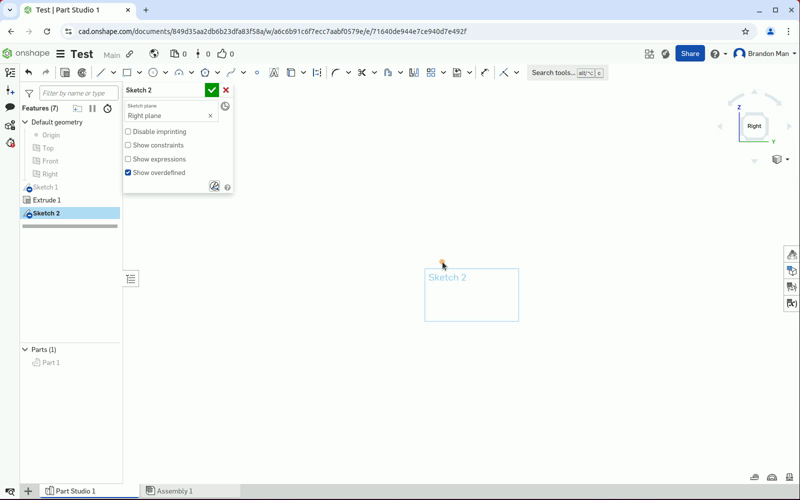
scroll(6)
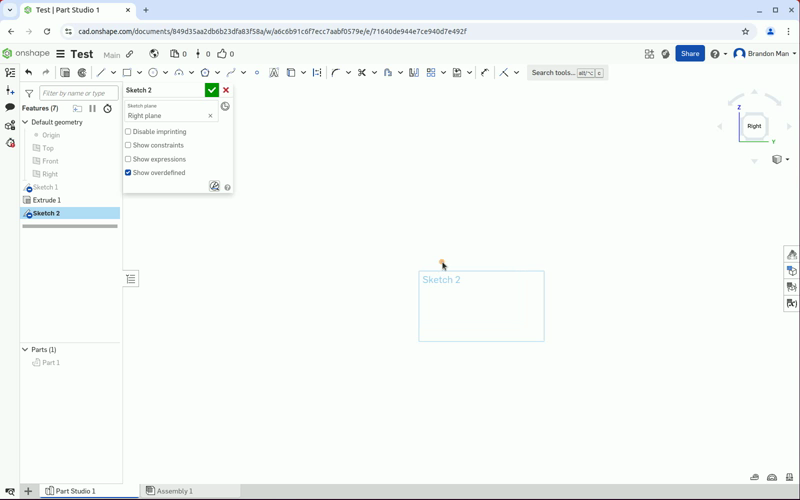
scroll(6)
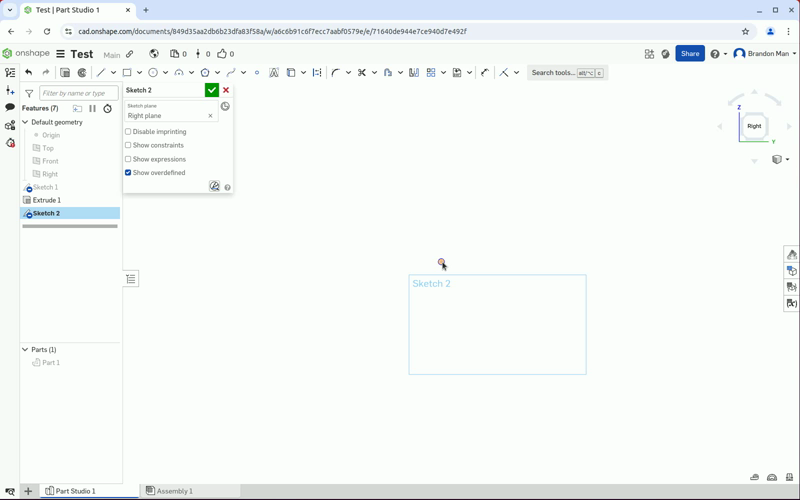
scroll(6)
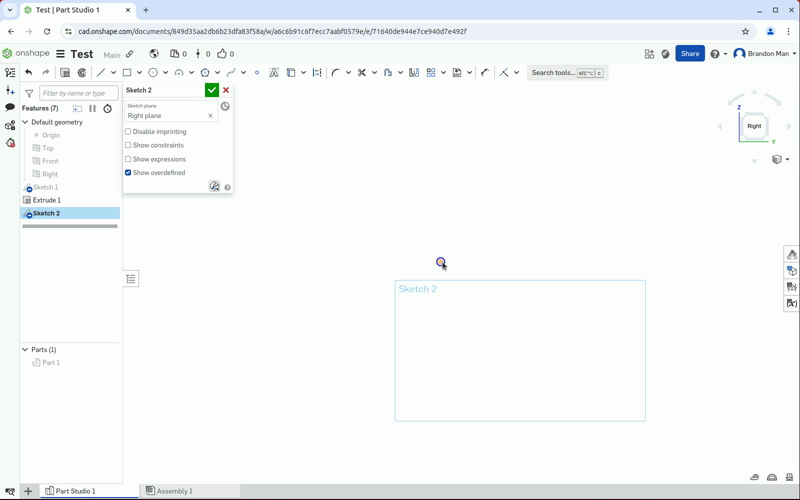
scroll(6)
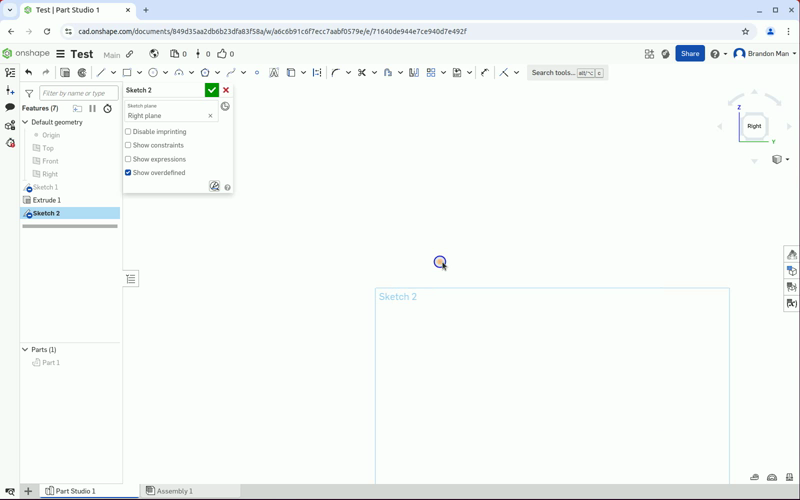
scroll(6)
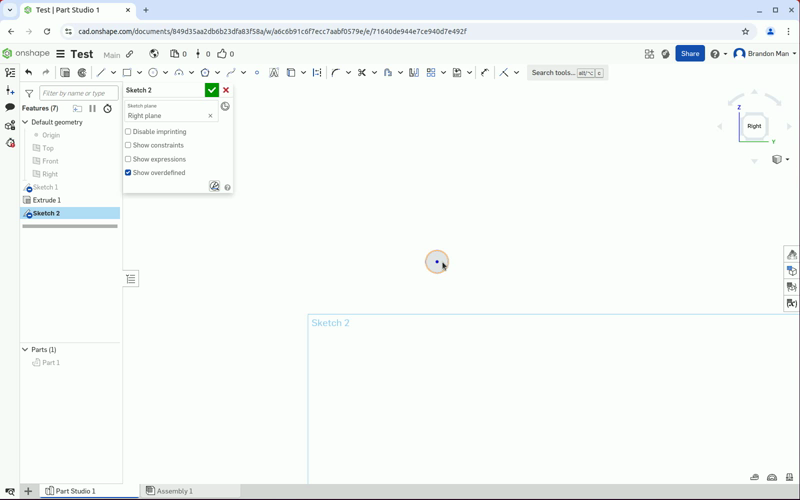
click(442, 261)
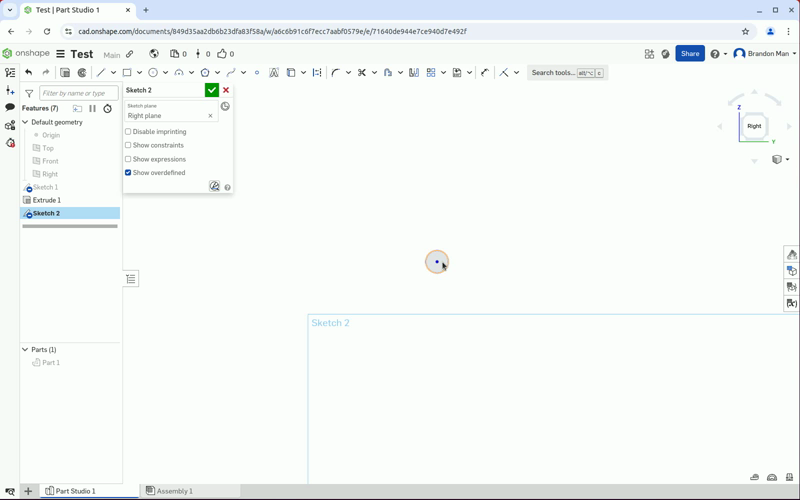
scroll(-6)
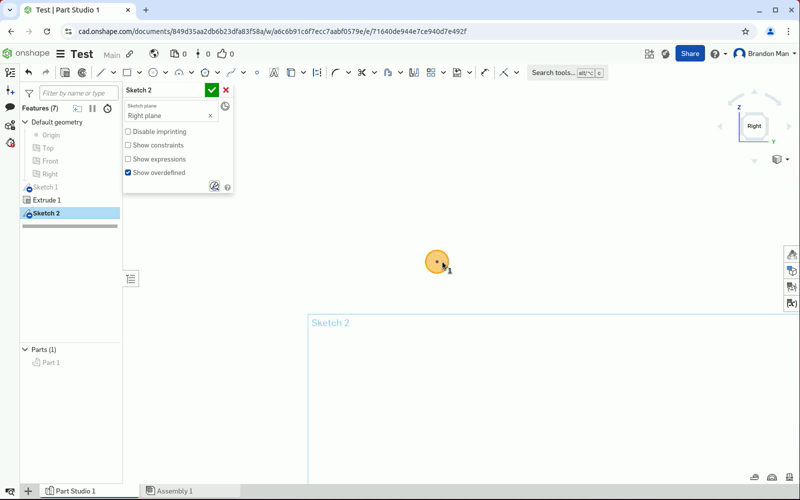
scroll(-6)
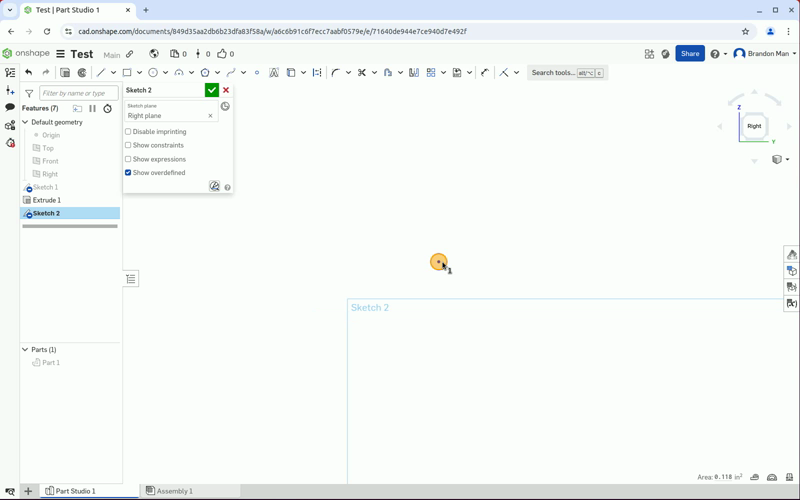
scroll(-6)
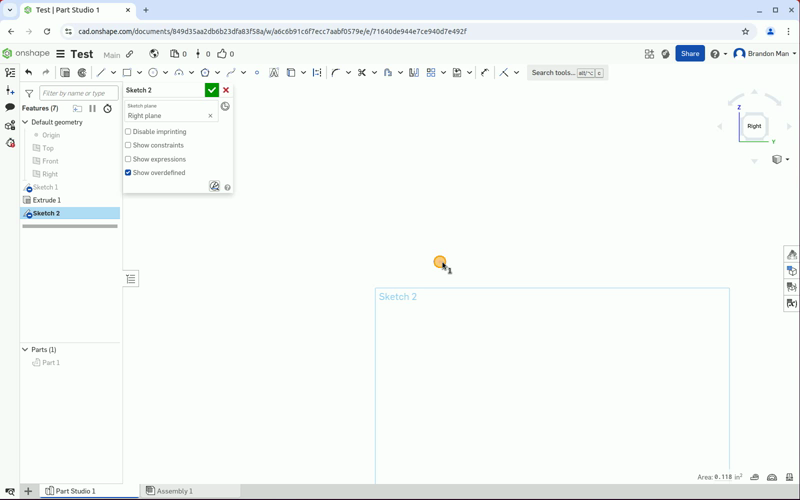
scroll(-6)
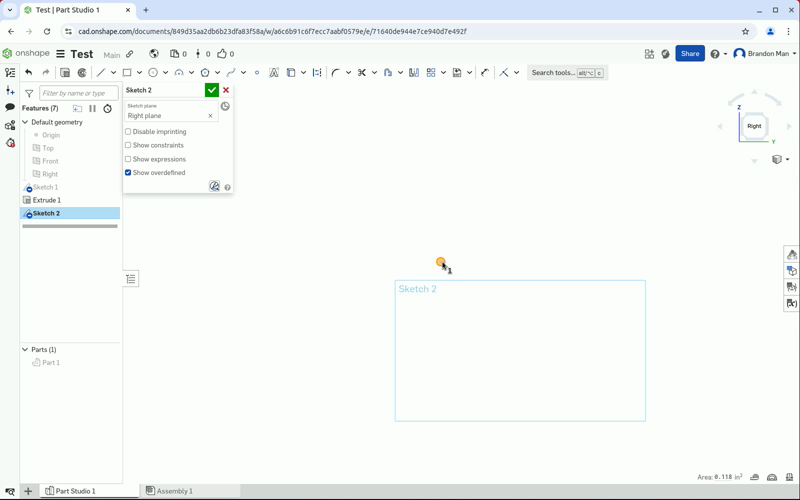
scroll(-6)
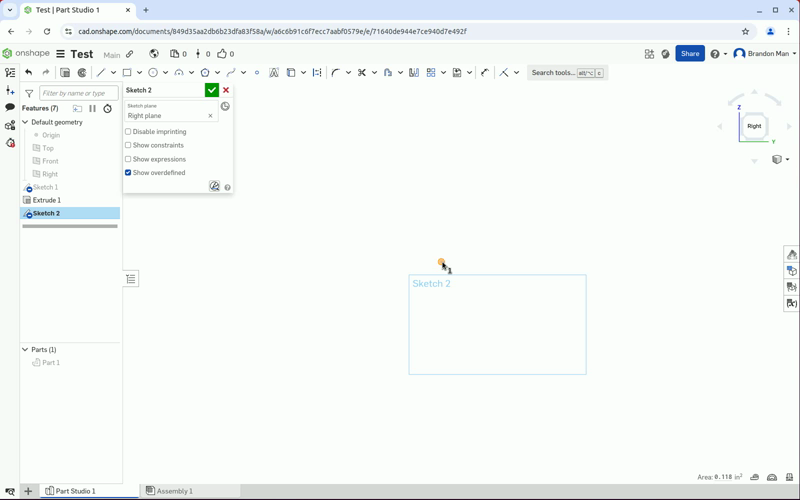
scroll(-6)
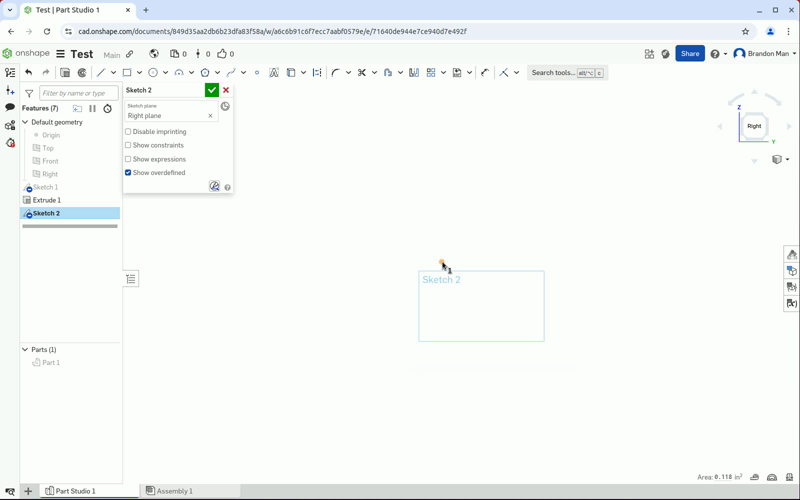
scroll(-6)
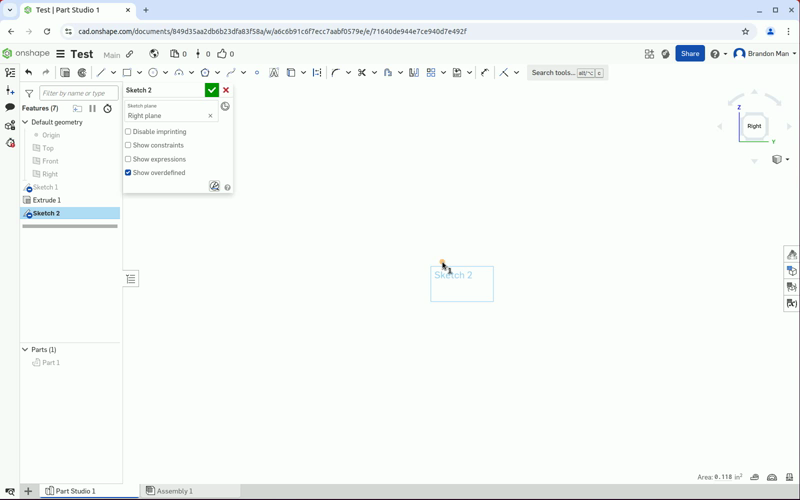
mouse_move(73, 352)
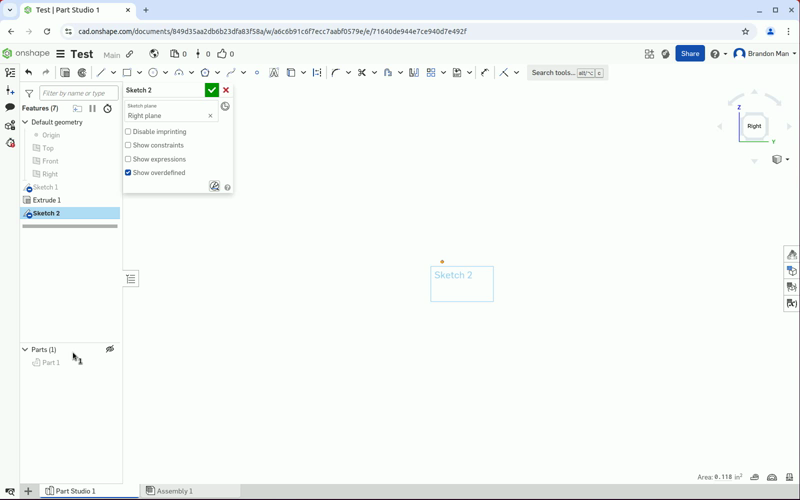
key(shift+y)
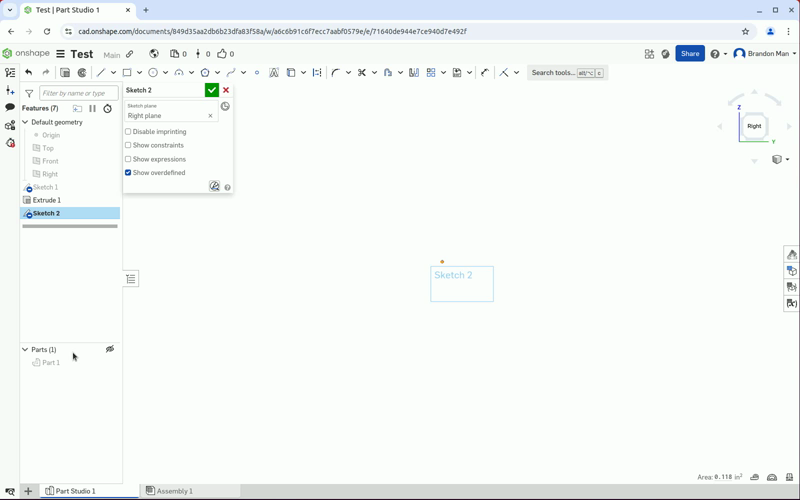
key(shift+e)
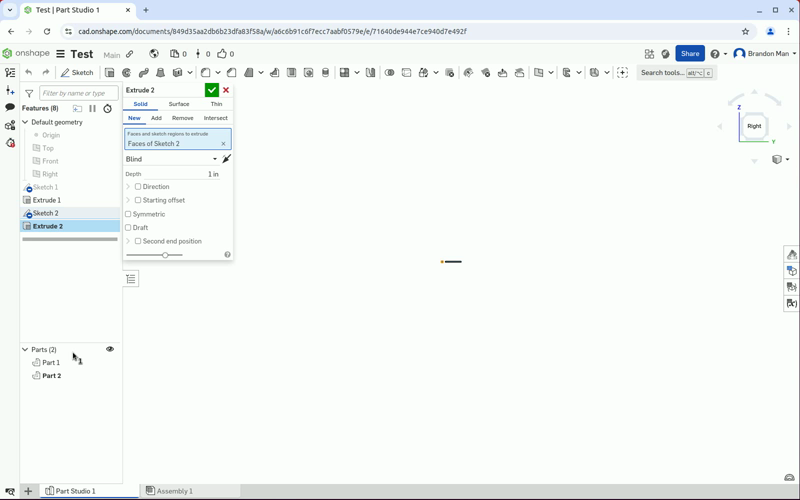
mouse_move(143, 106)
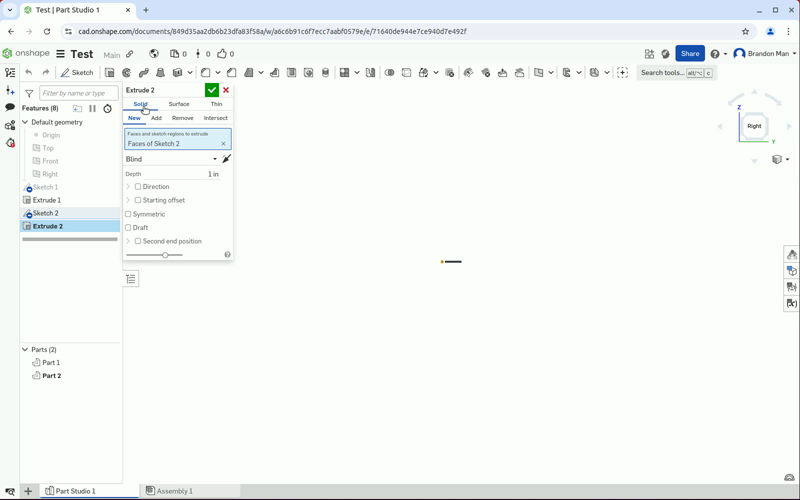
click(143, 106)
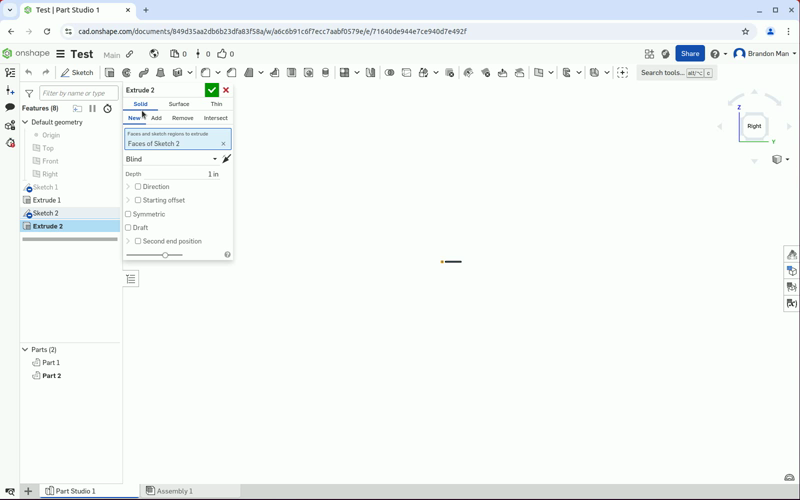
mouse_move(137, 120)
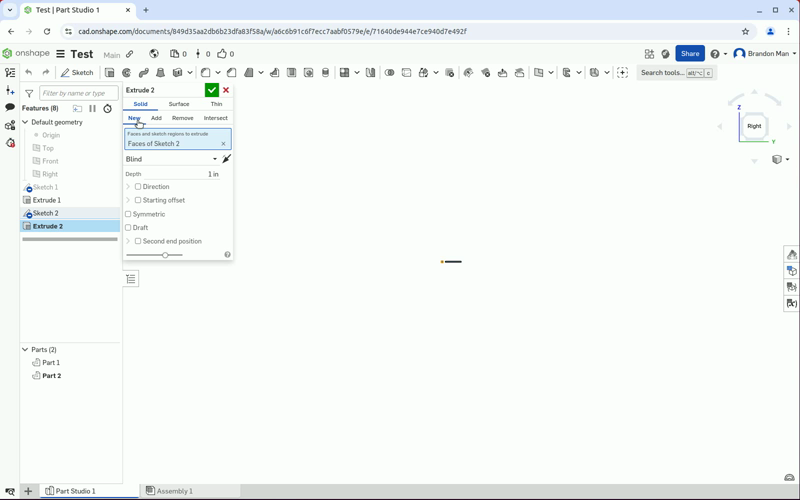
click(137, 120)
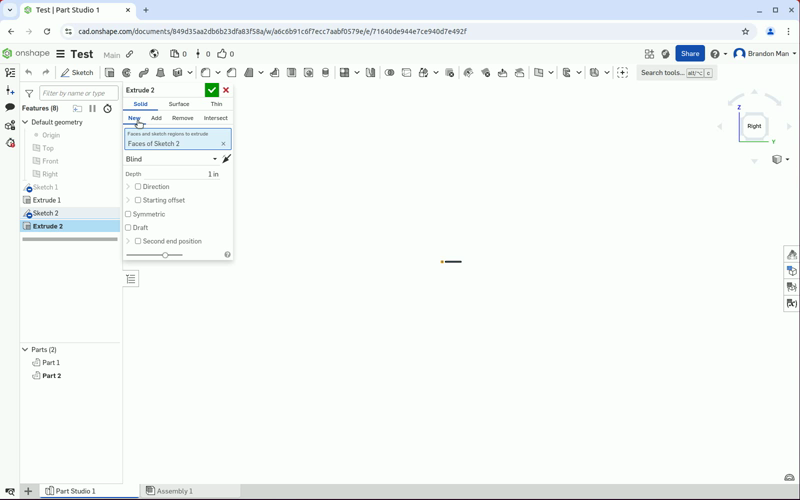
key(tab, 4)
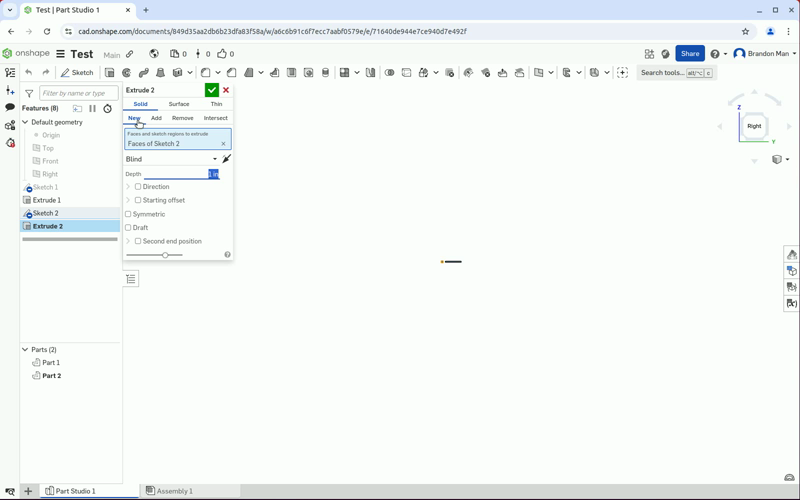
text(23.108)
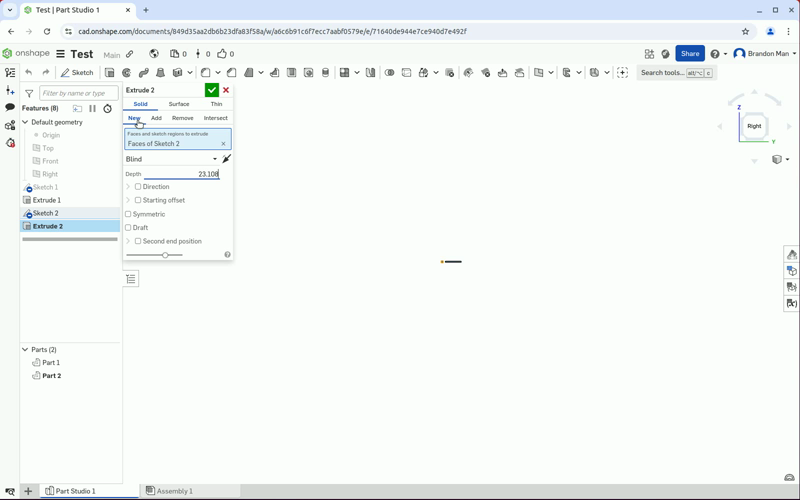
key(enter)
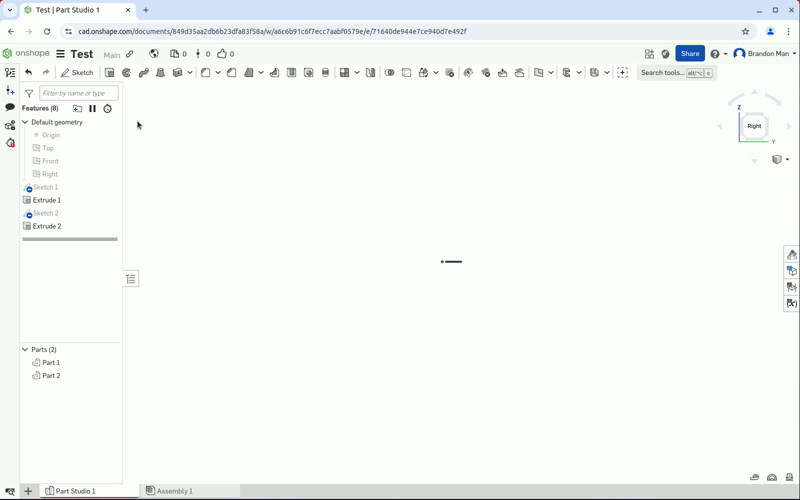
key(shift+h)
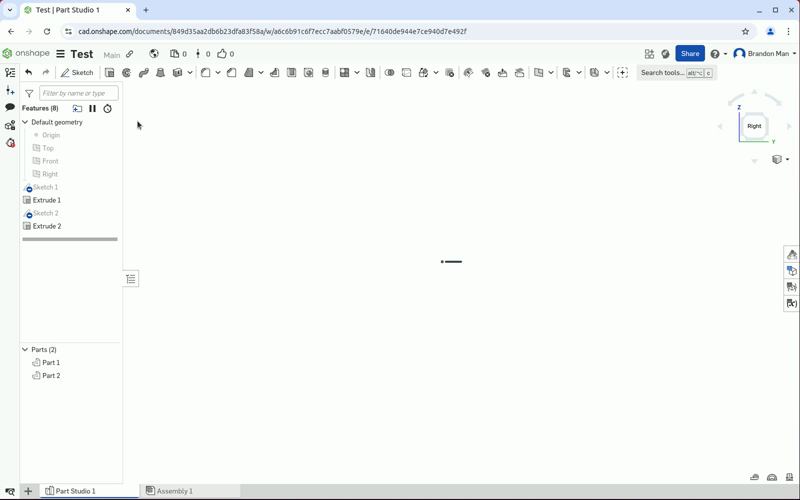
key(shift+h)
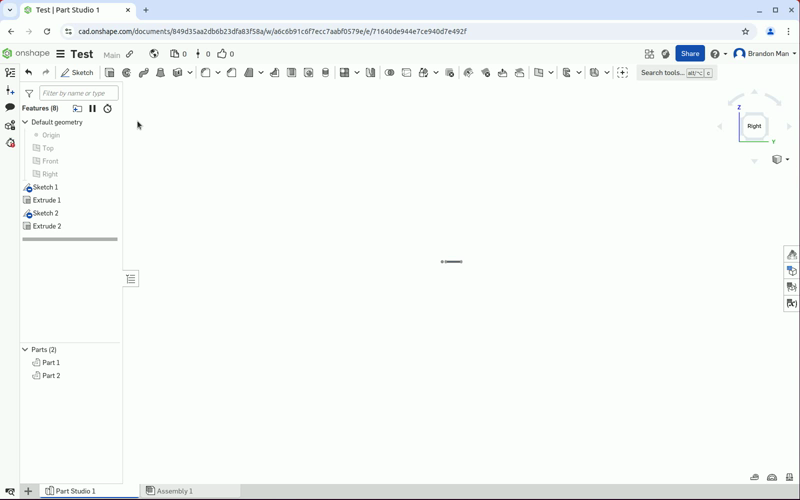
key(shift+7)
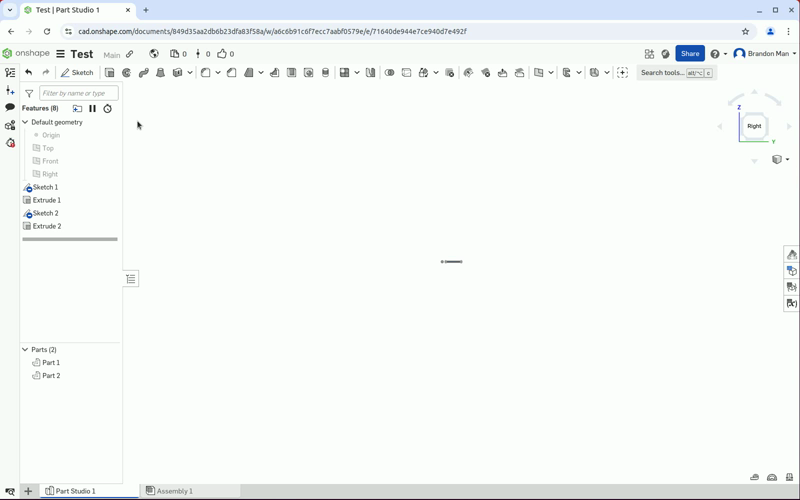
key(right, 2)
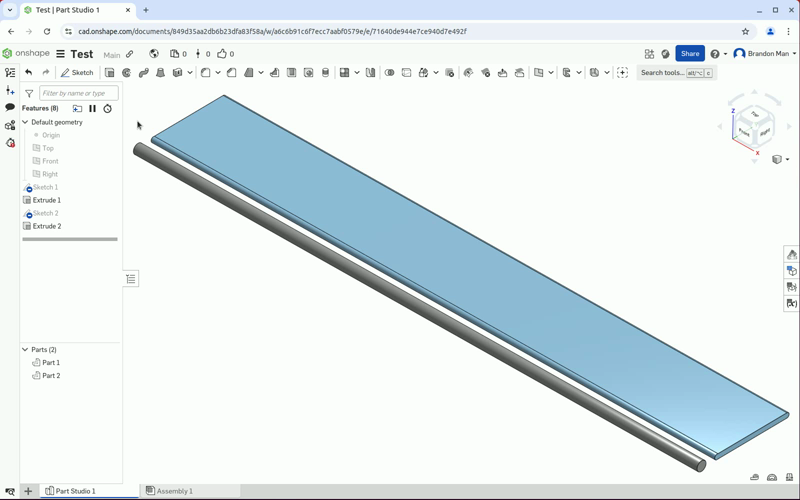
key(down, 2)
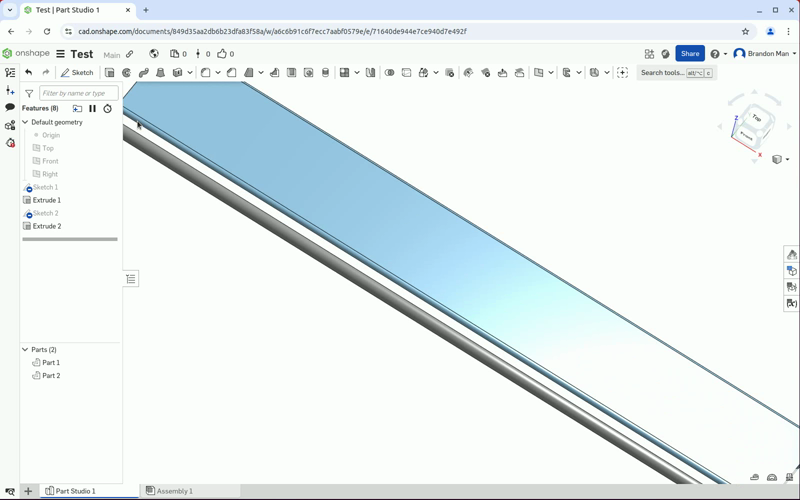
key(up, 2)
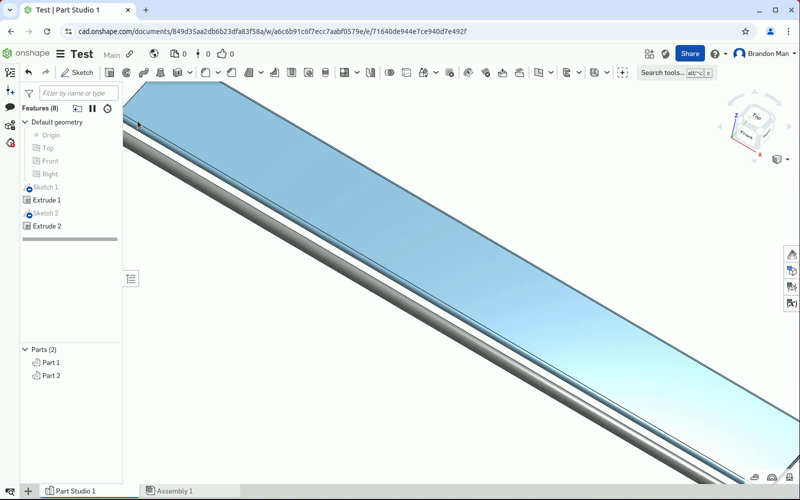
key(left, 2)
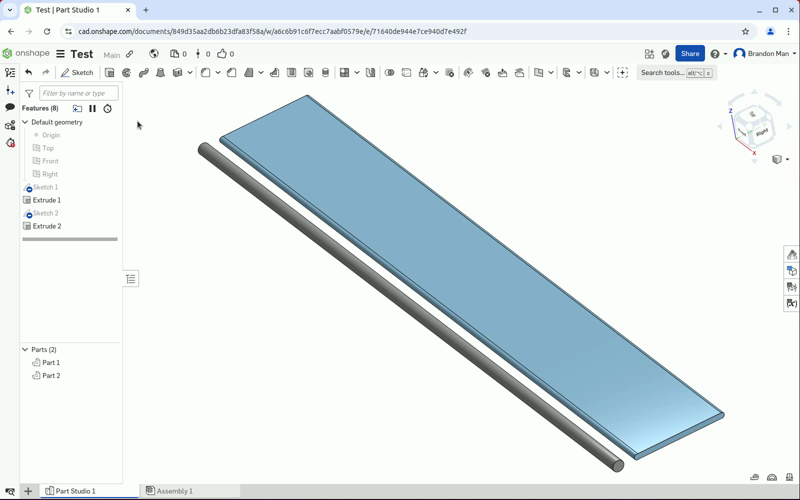
mouse_move(73, 189)
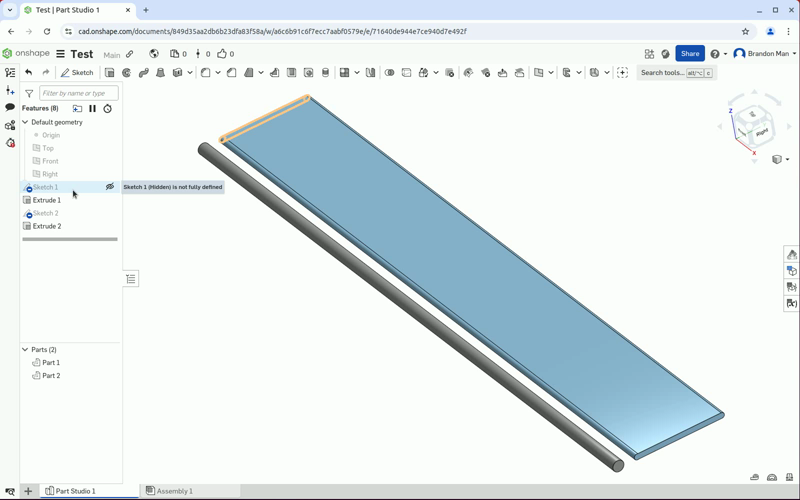
click(73, 189)